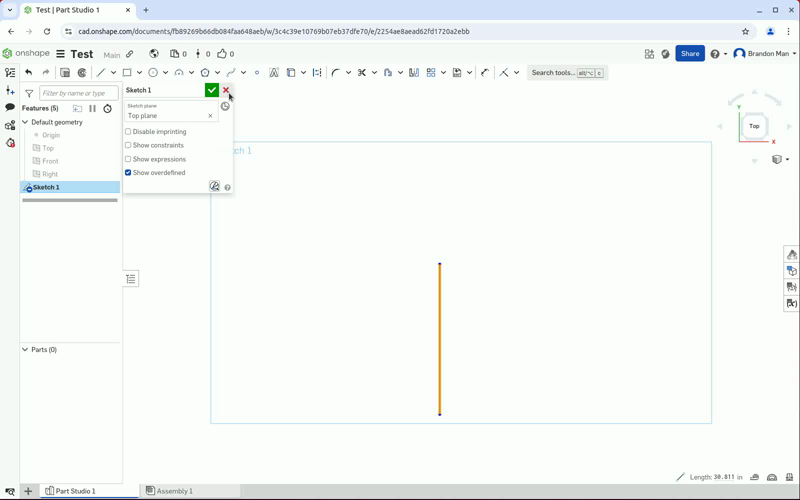
key(shift+h)
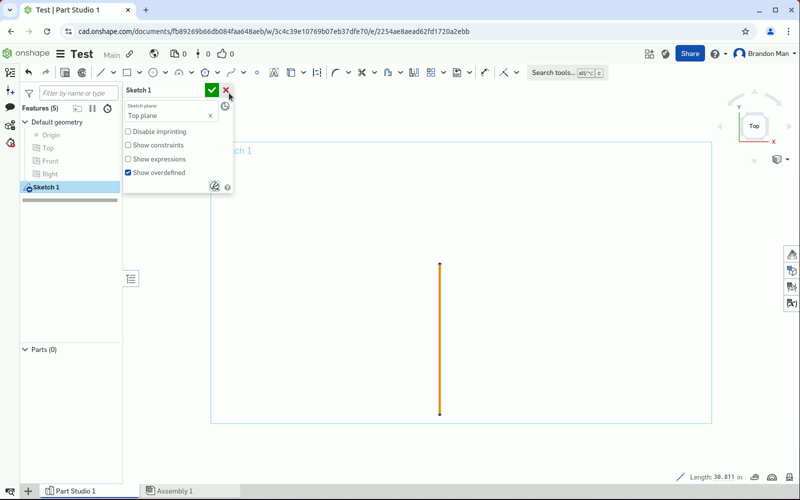
mouse_move(73, 352)
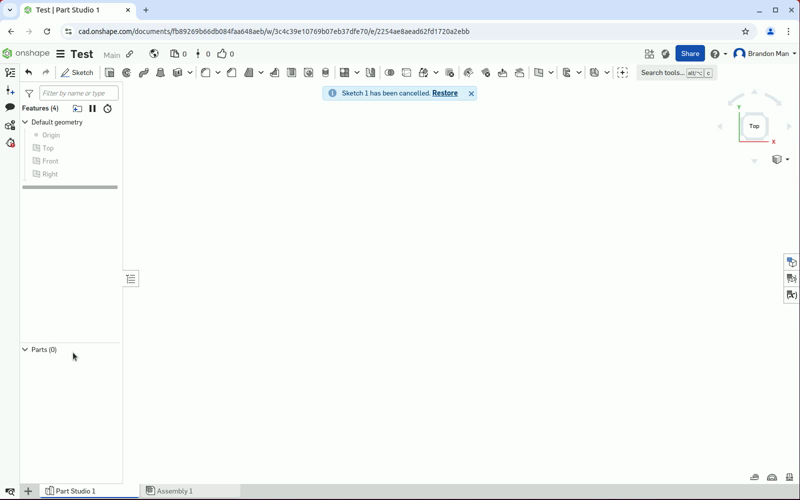
key(y)
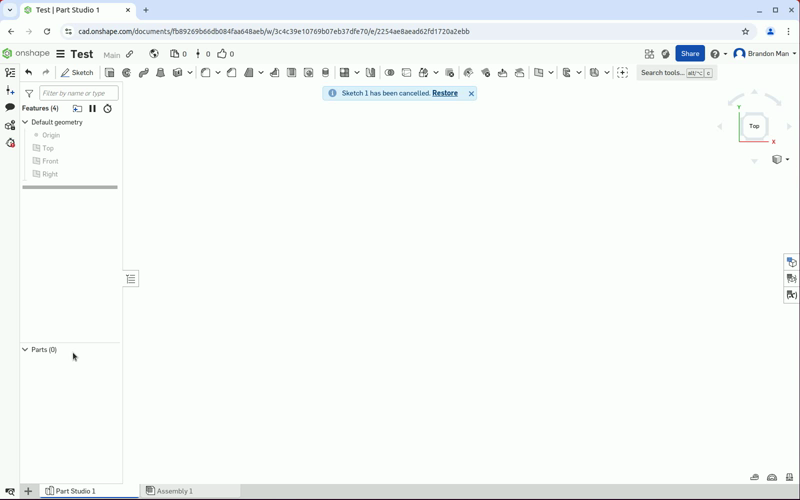
key(shift+p)
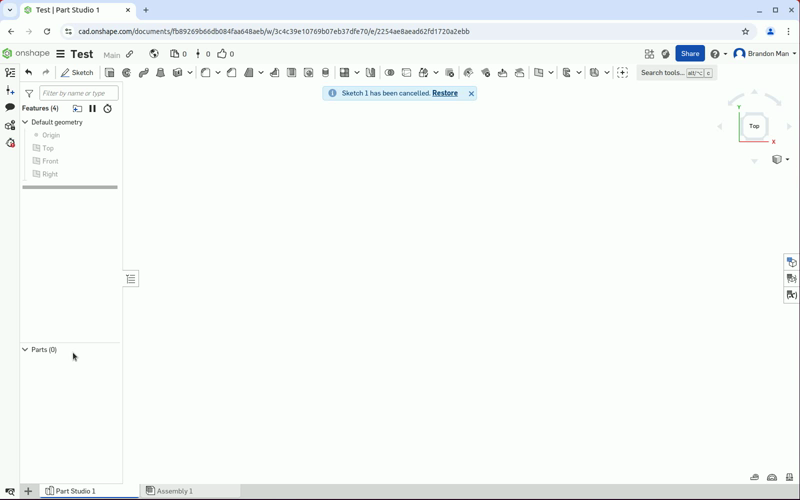
key(space)
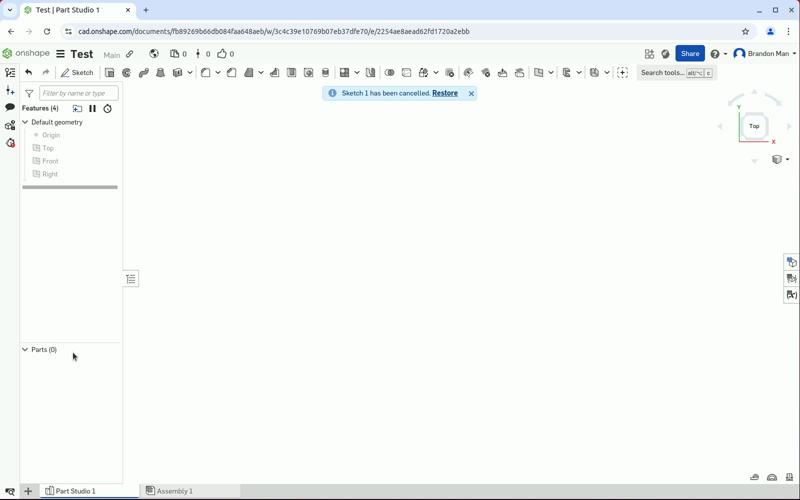
key_down(shift)
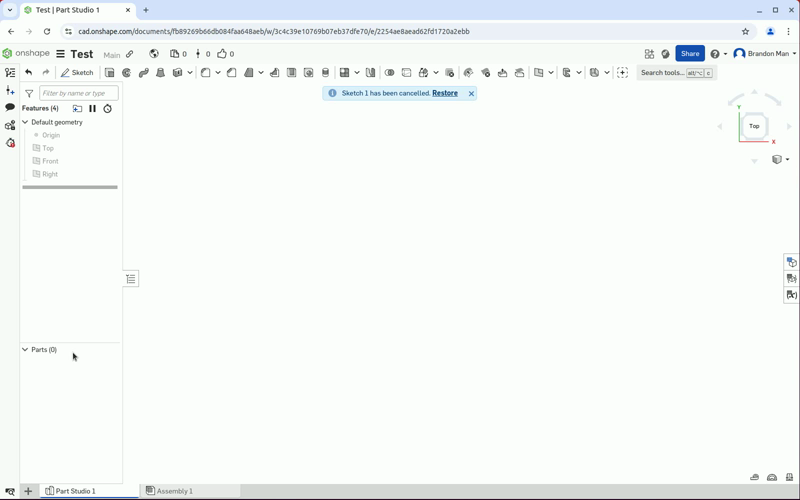
key(up)
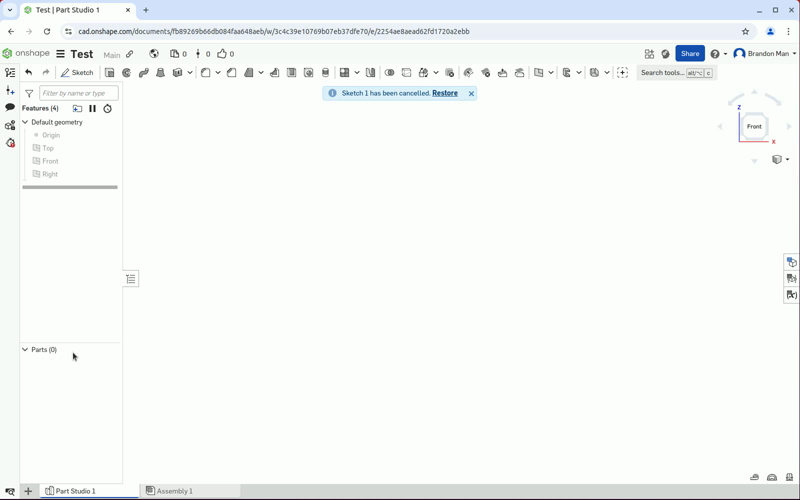
key_up(shift)
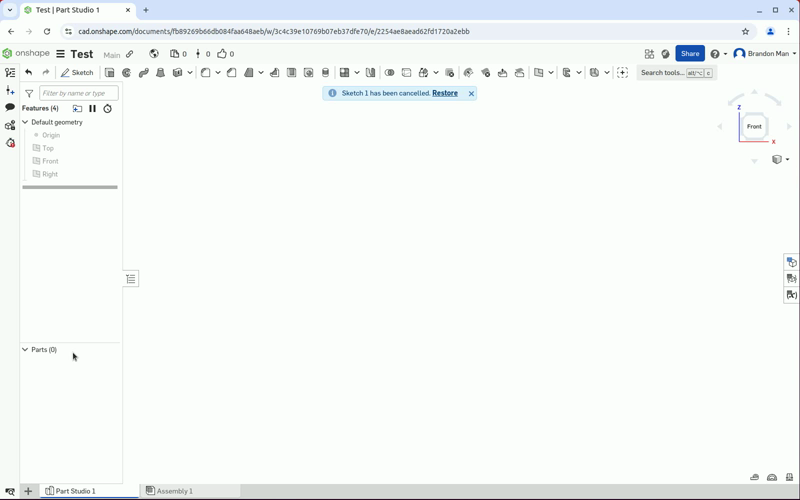
key(space)
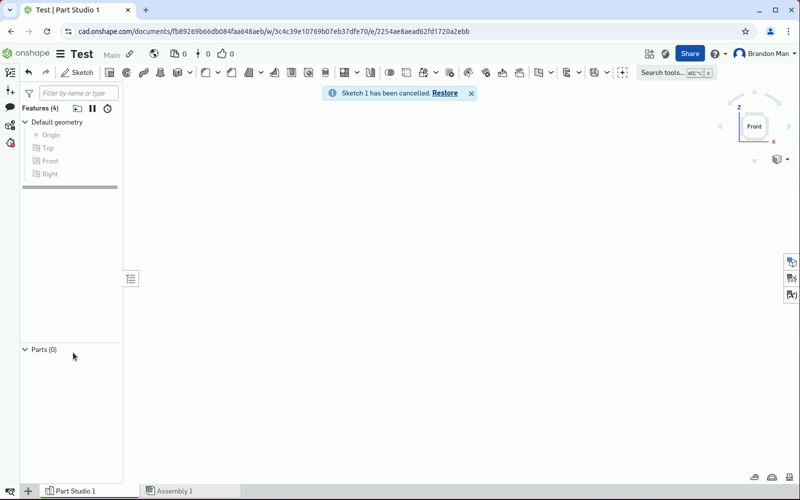
key_down(shift)
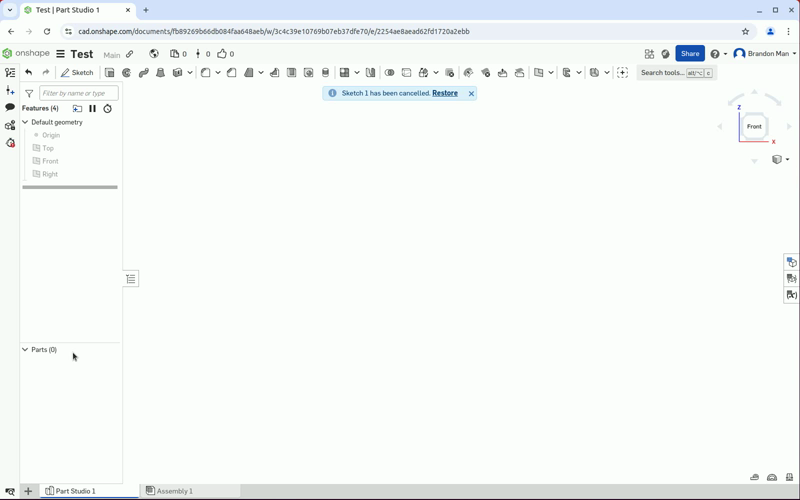
key(left)
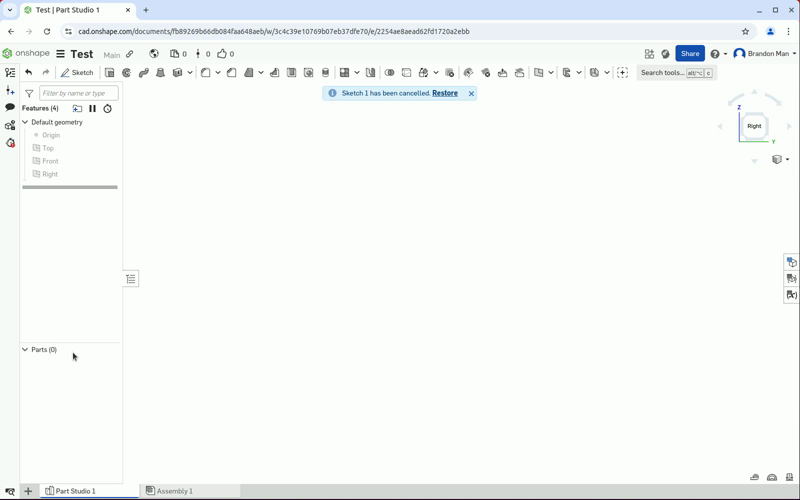
key_up(shift)
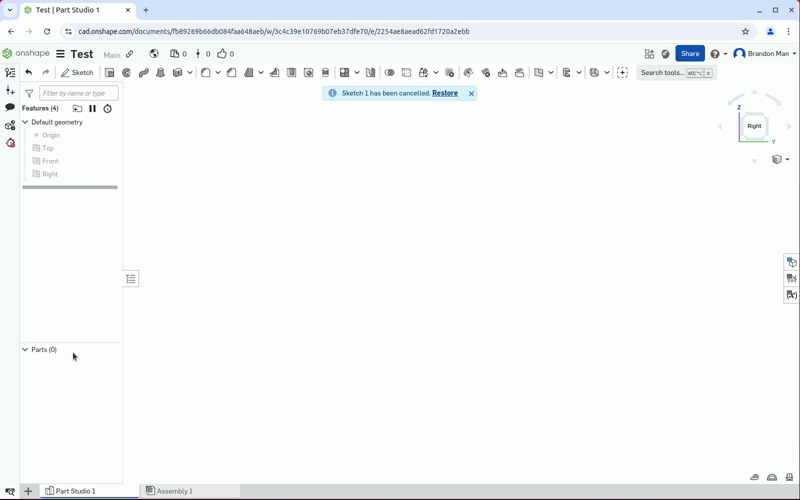
mouse_move(73, 352)
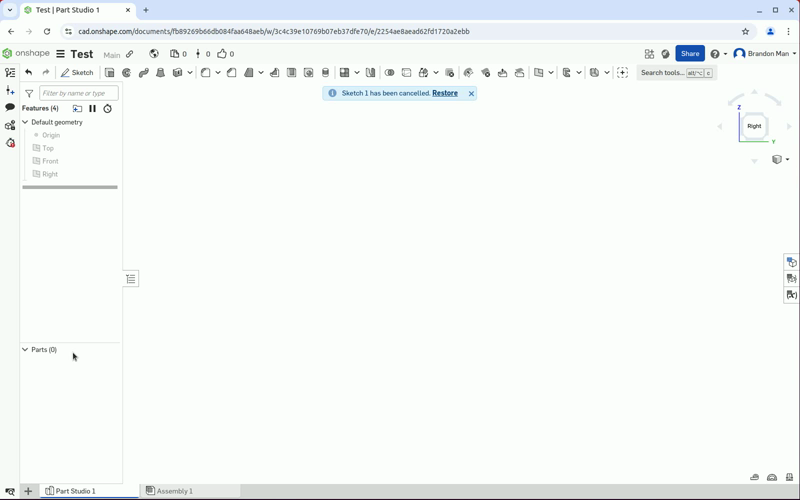
key(shift+y)
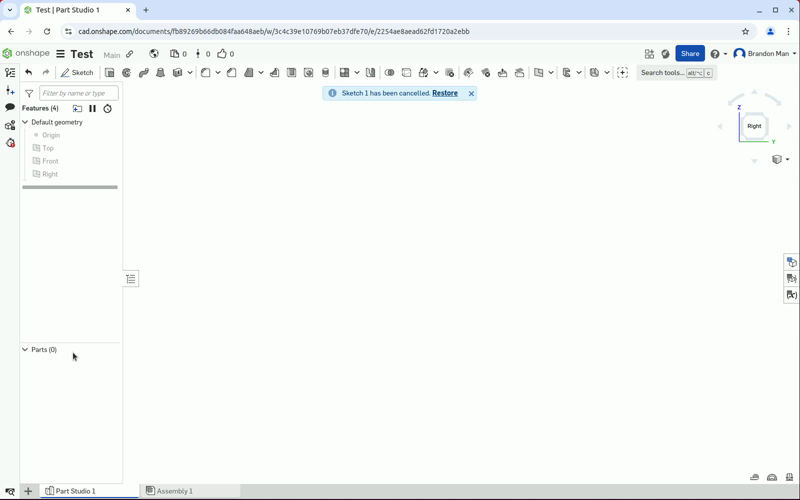
key(shift+s)
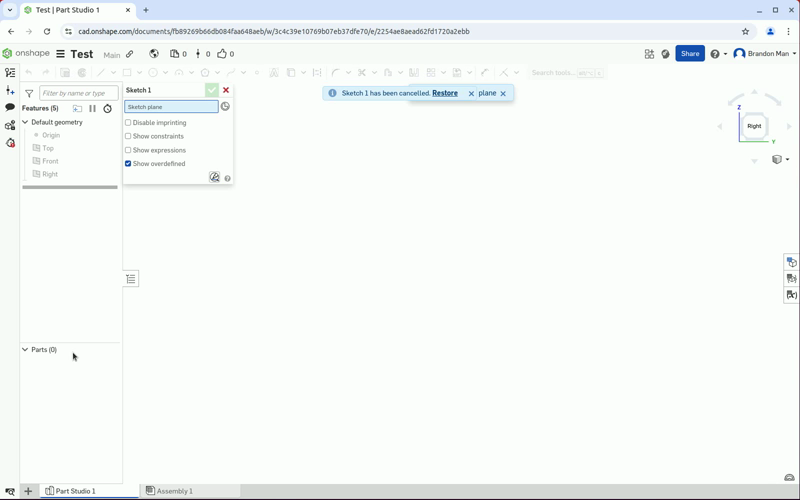
mouse_move(73, 176)
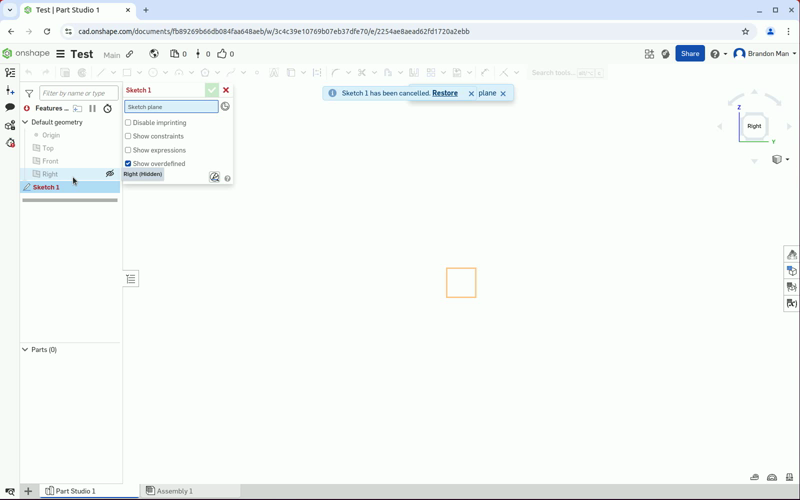
click(73, 176)
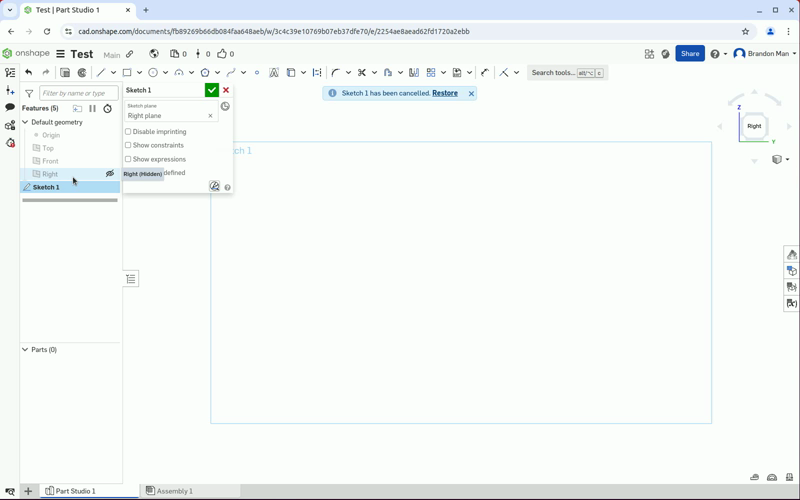
mouse_move(73, 352)
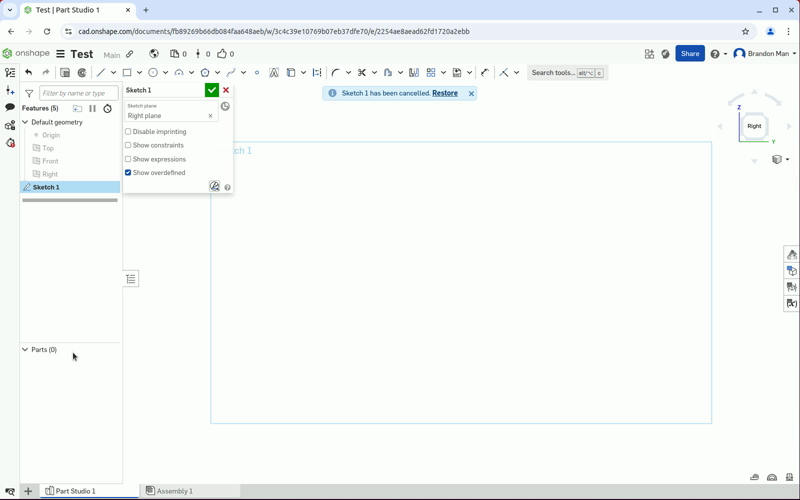
key(y)
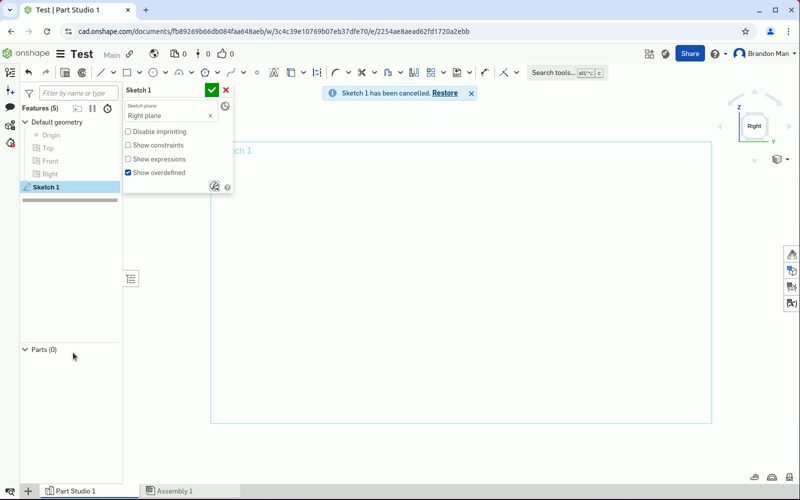
key(l)
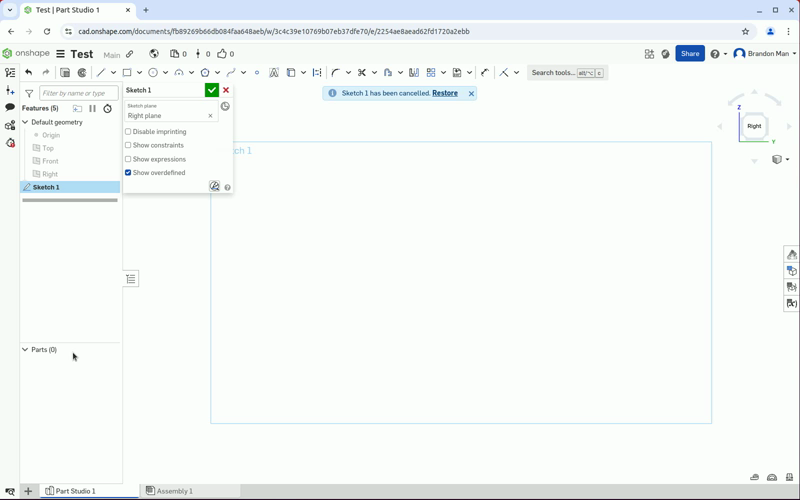
key_down(shift)
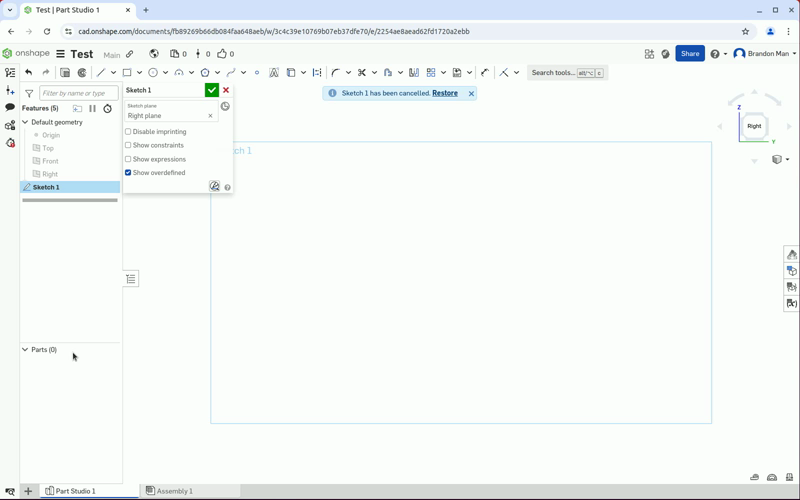
mouse_move(357, 349)
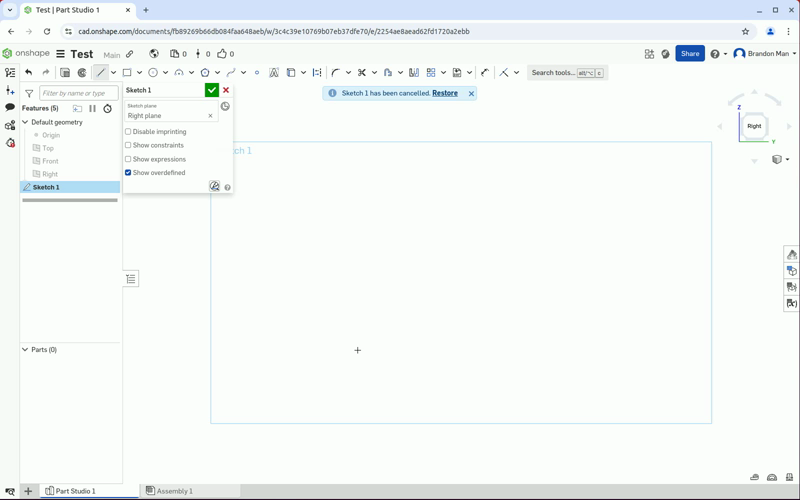
click(357, 349)
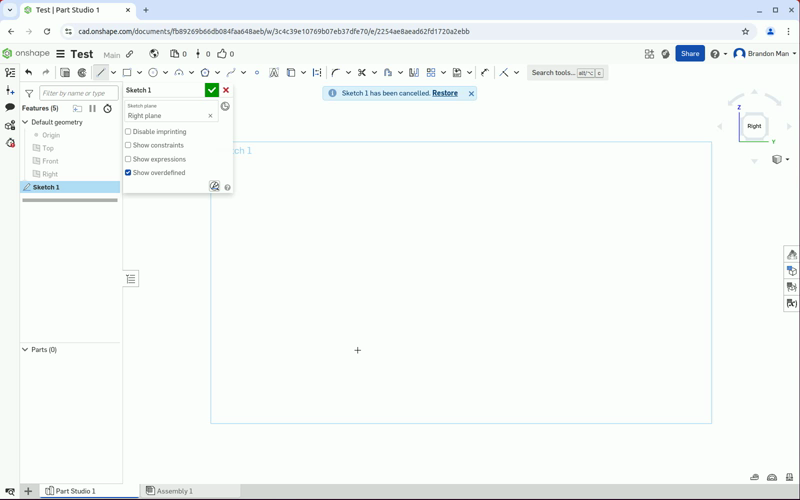
key_up(shift)
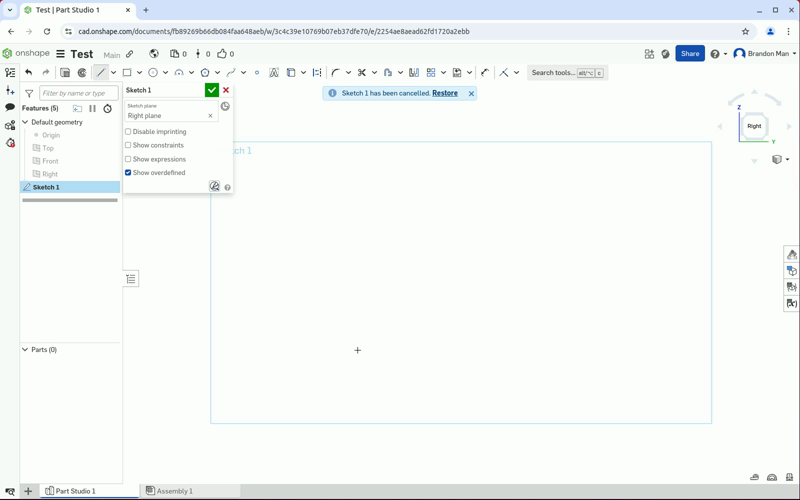
key_down(shift)
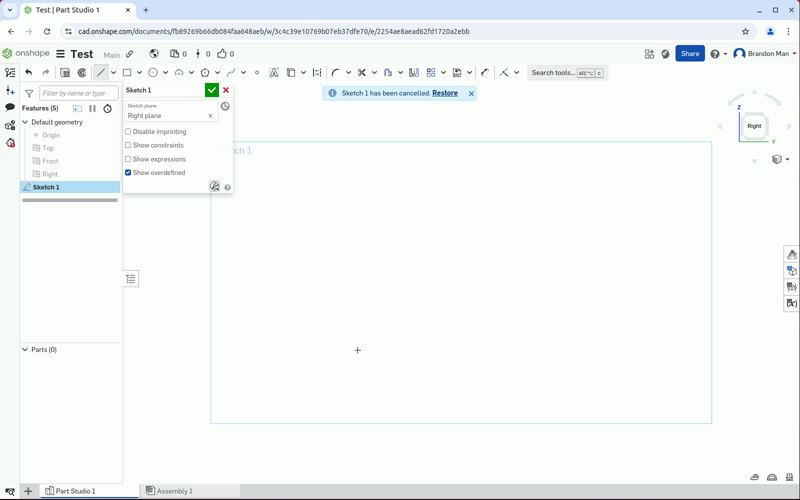
mouse_move(387, 349)
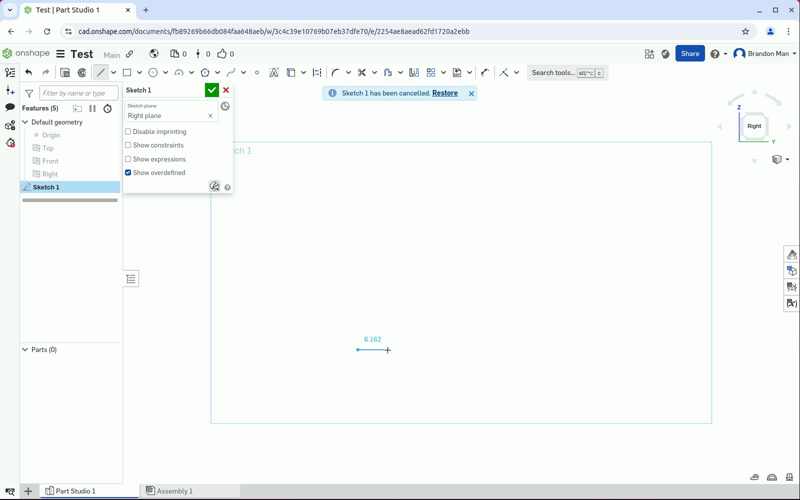
mouse_move(382, 349)
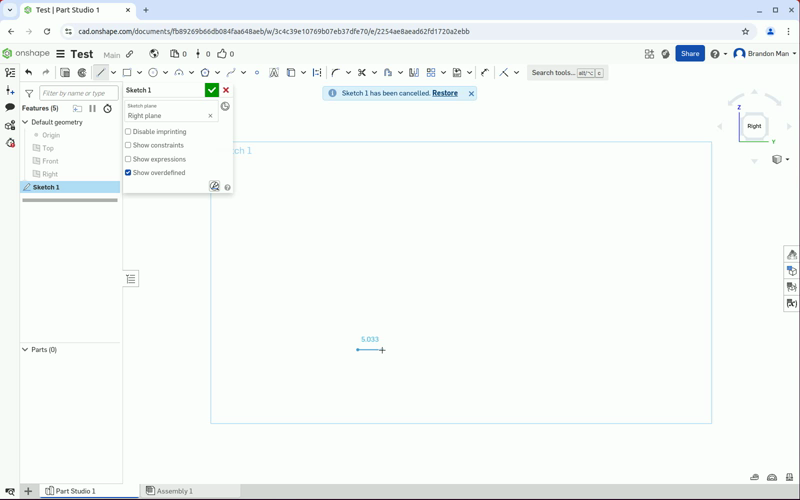
click(382, 349)
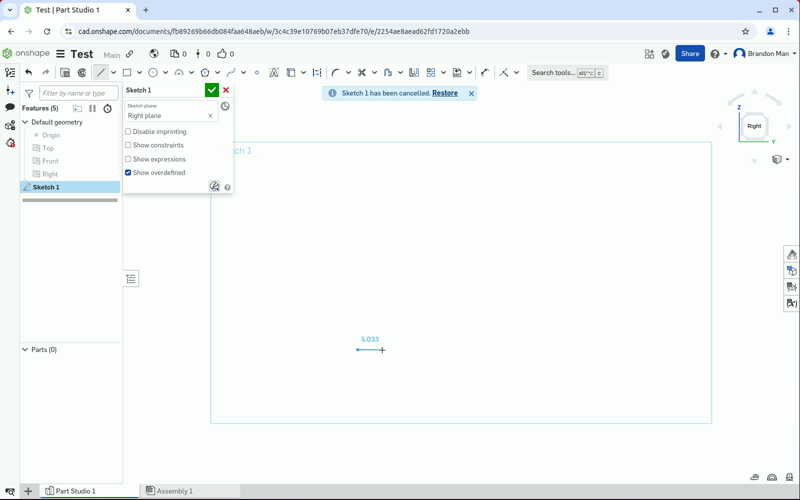
key_up(shift)
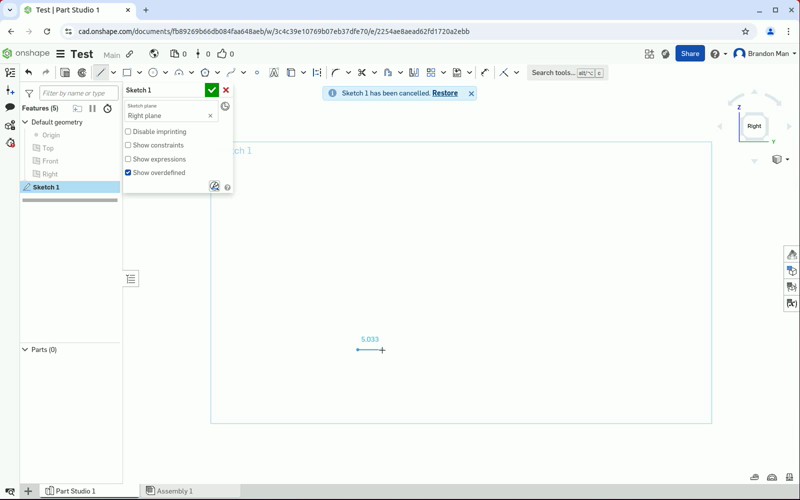
key_down(shift)
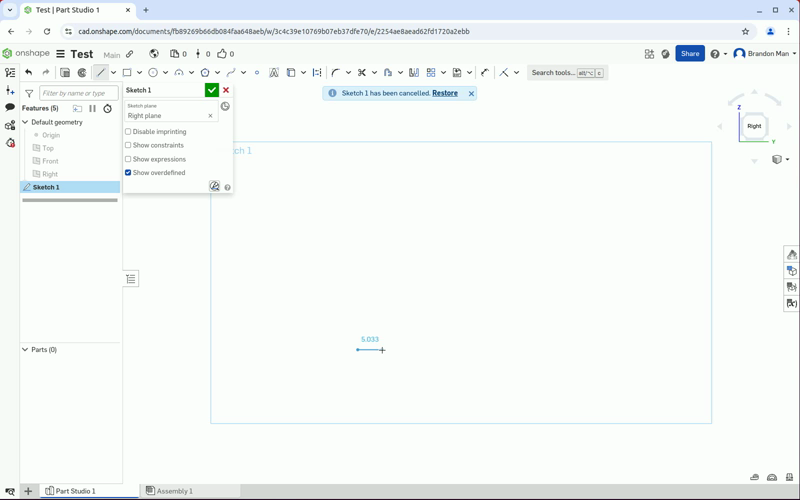
mouse_move(382, 266)
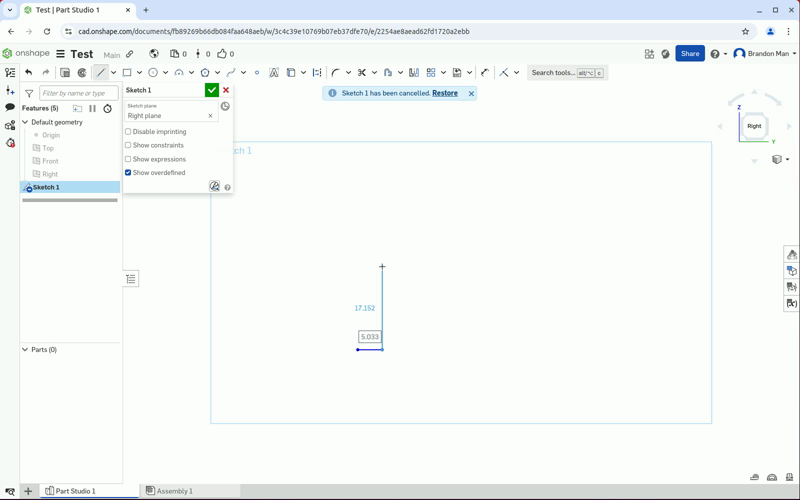
click(382, 266)
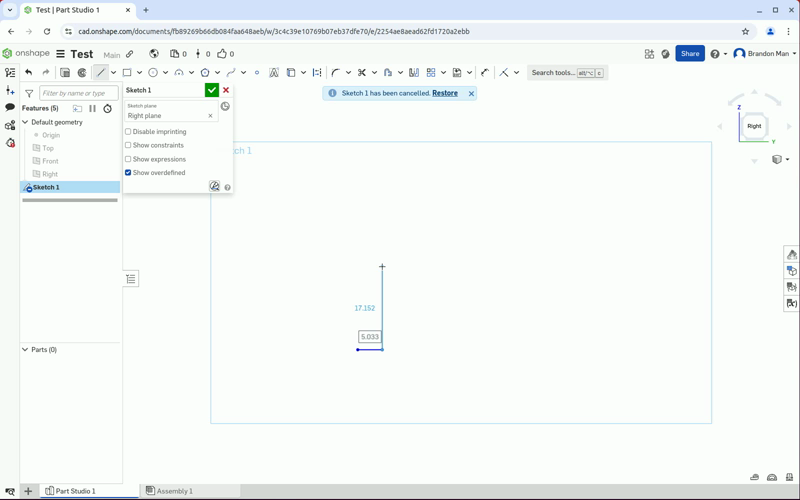
key_up(shift)
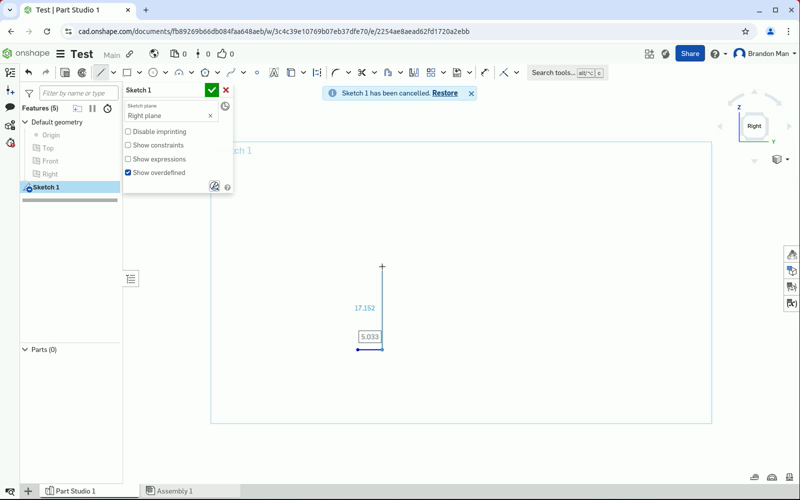
key_down(shift)
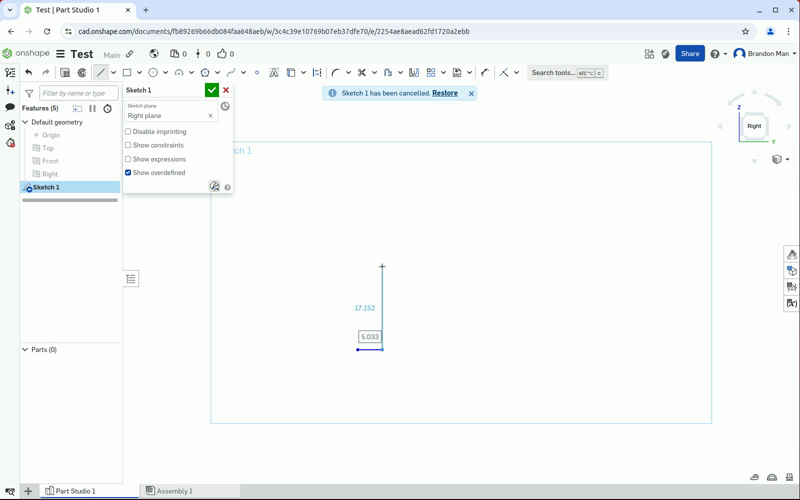
mouse_move(547, 266)
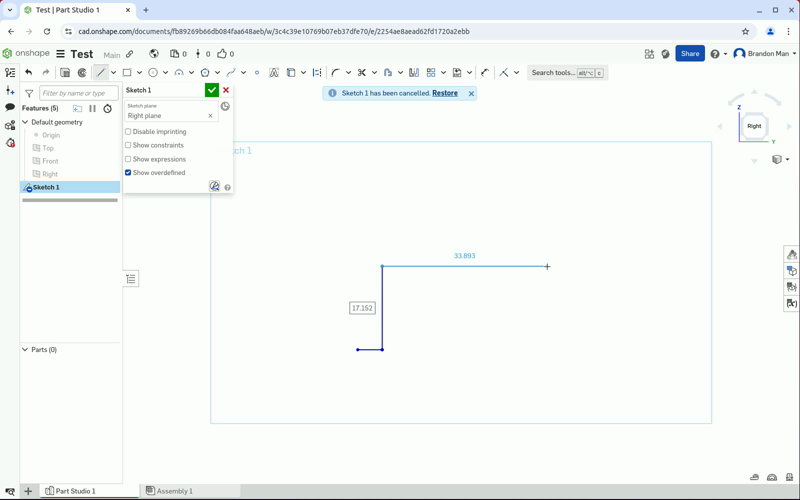
click(547, 266)
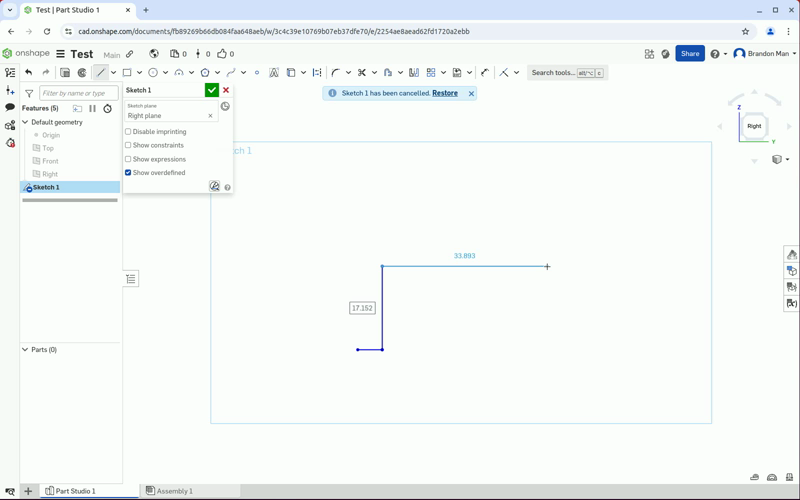
key_up(shift)
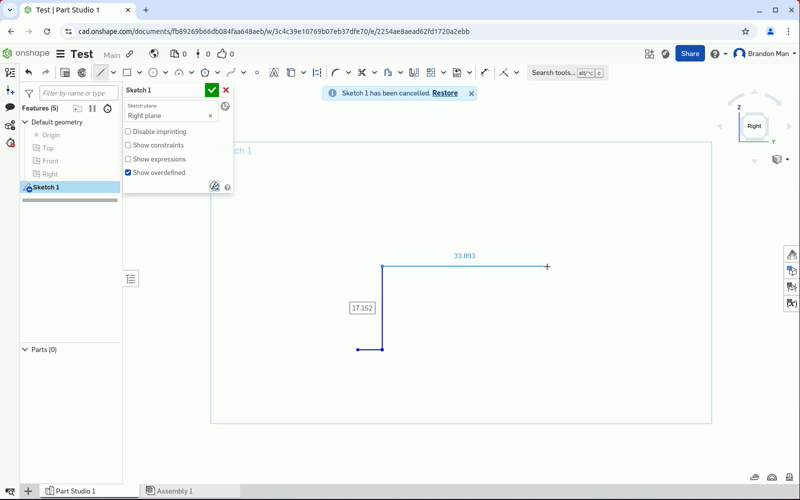
key_down(shift)
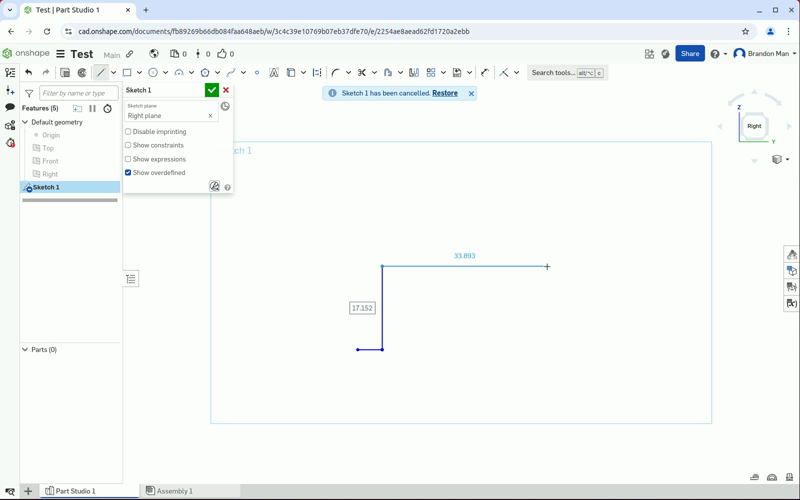
mouse_move(547, 349)
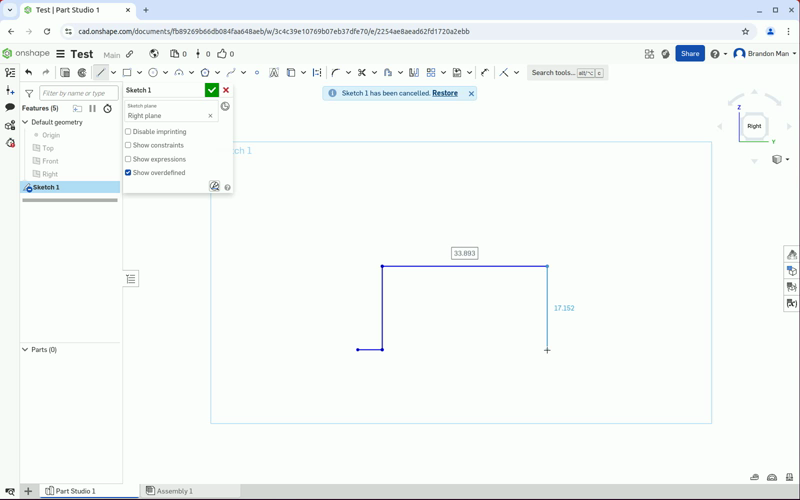
click(547, 349)
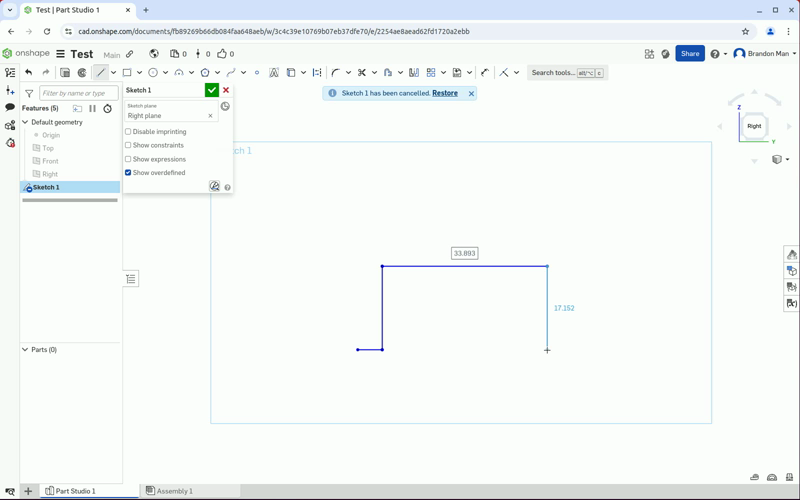
key_up(shift)
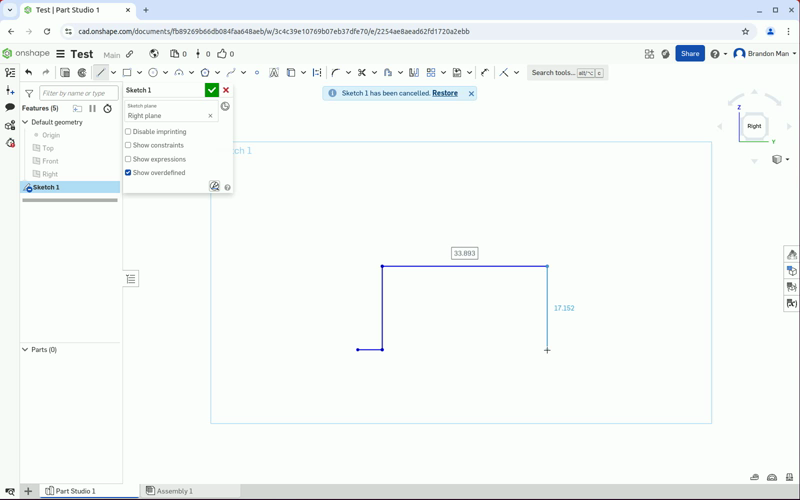
key_down(shift)
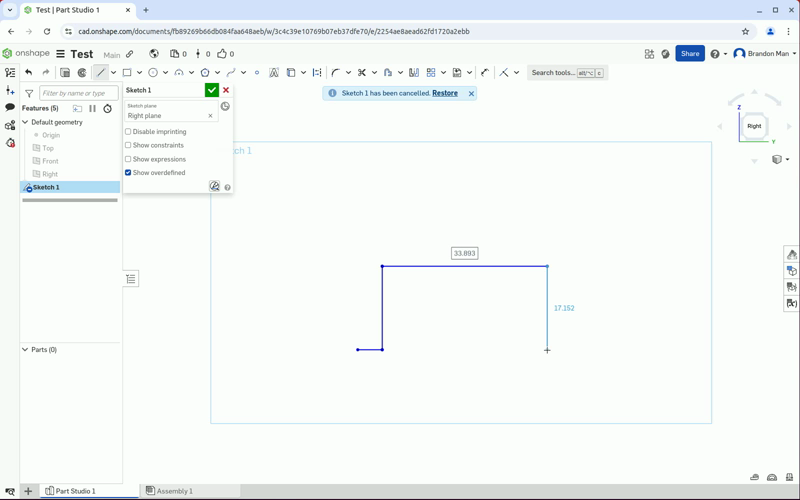
mouse_move(577, 349)
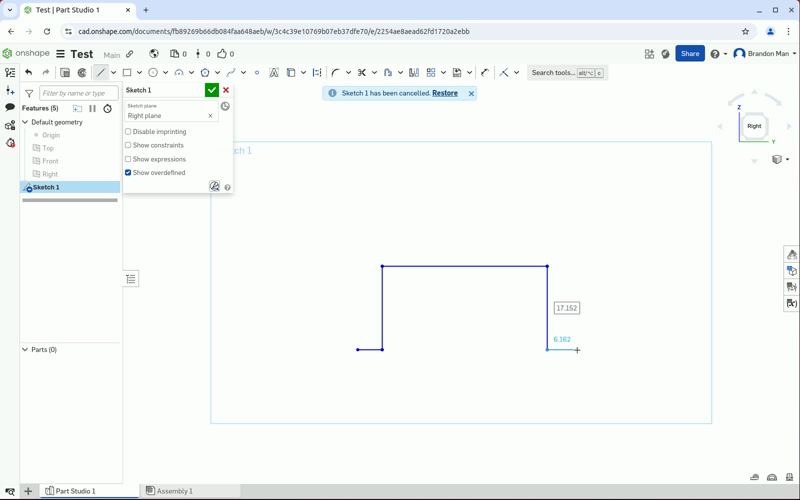
mouse_move(572, 349)
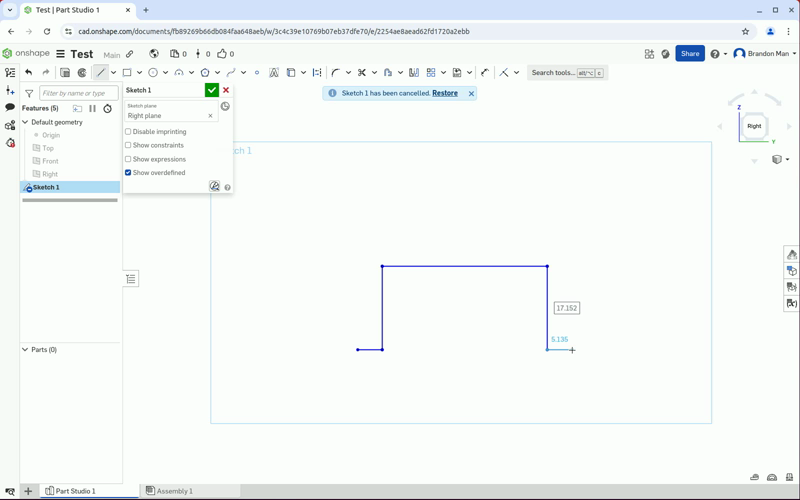
click(572, 349)
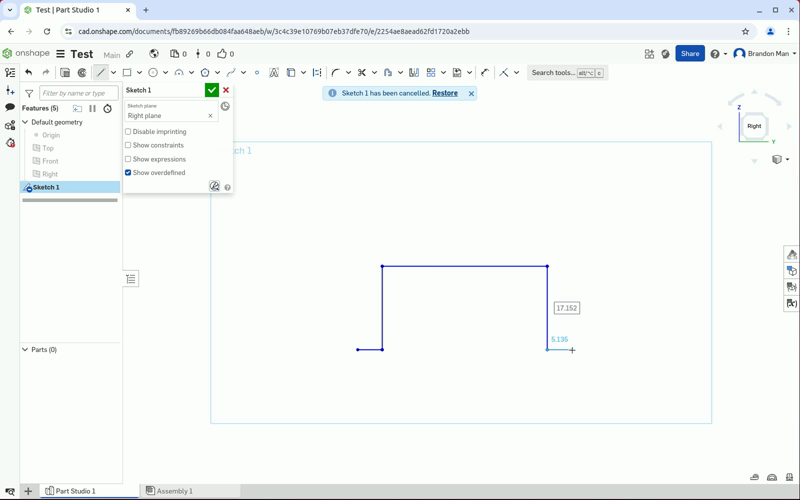
key_up(shift)
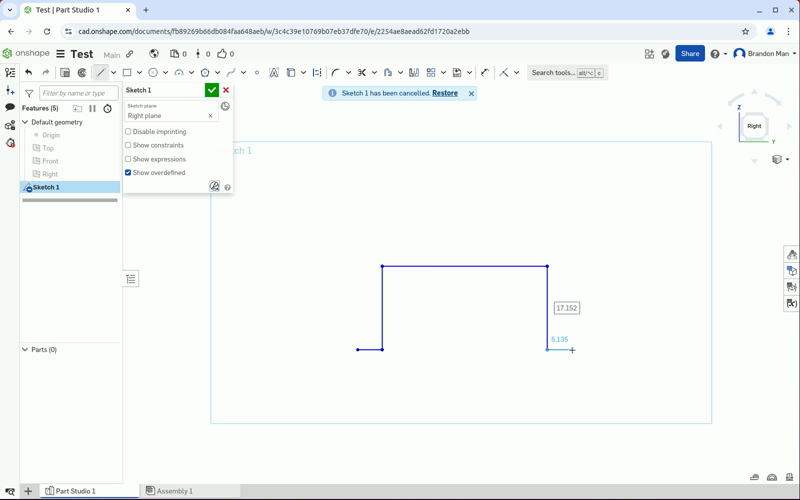
key_down(shift)
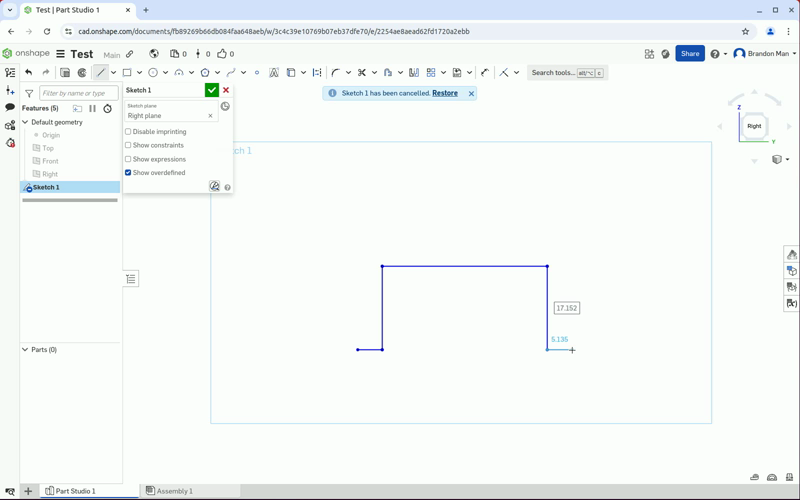
mouse_move(589, 349)
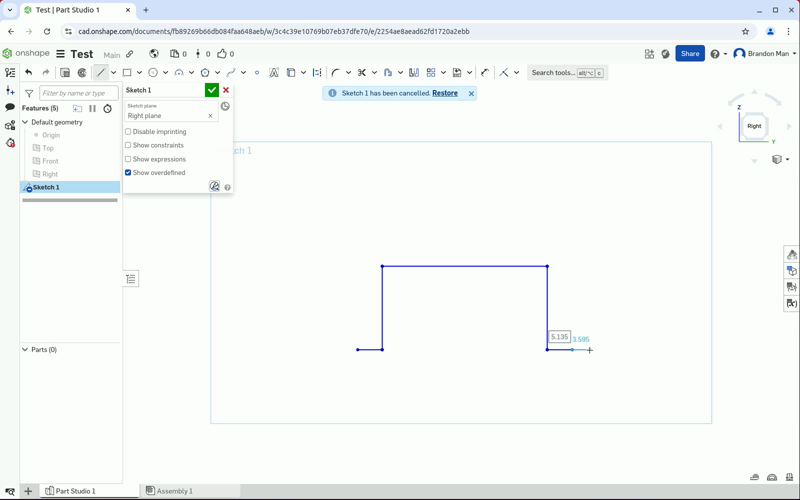
mouse_move(572, 340)
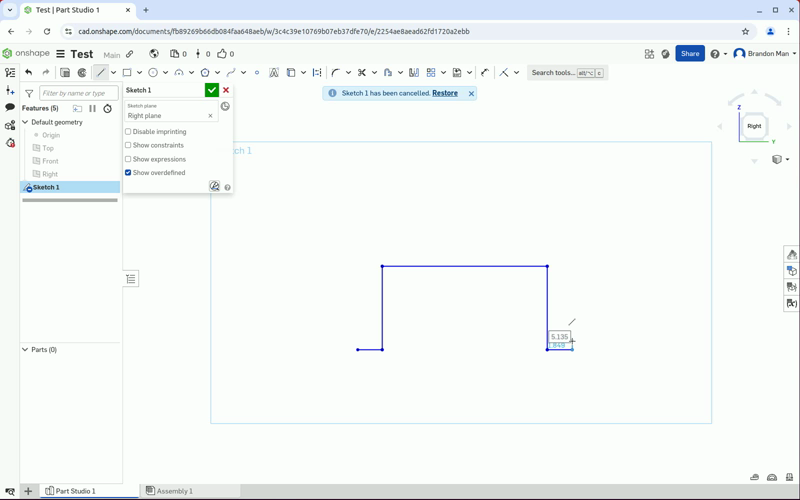
click(572, 340)
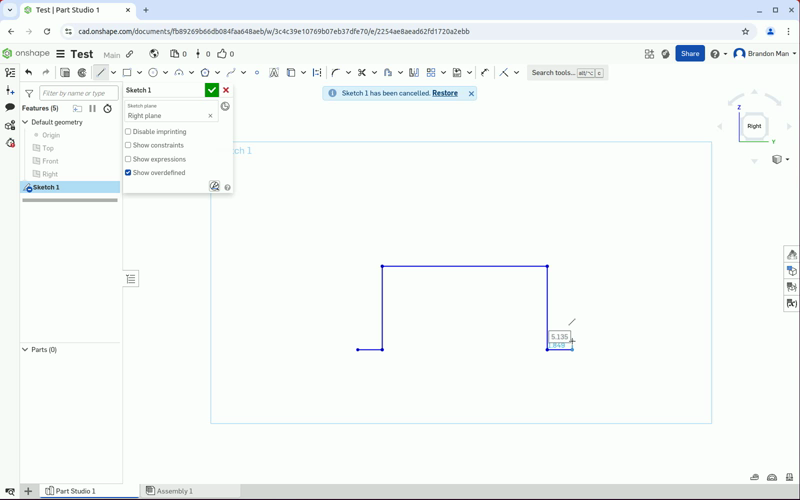
key_up(shift)
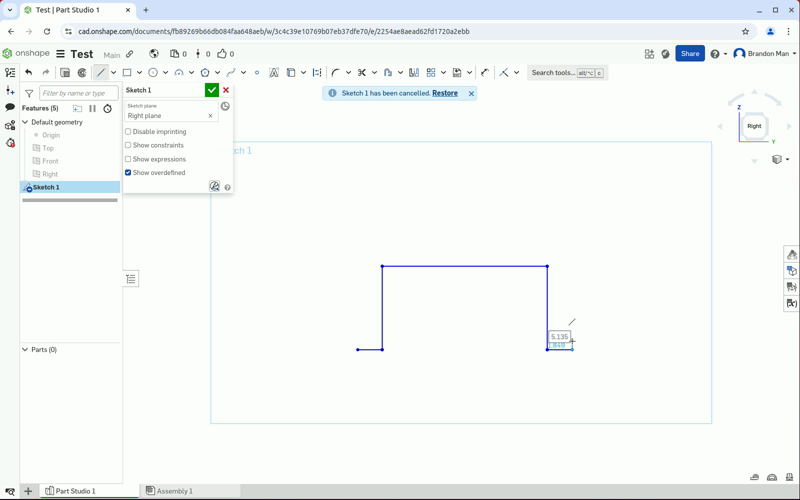
key_down(shift)
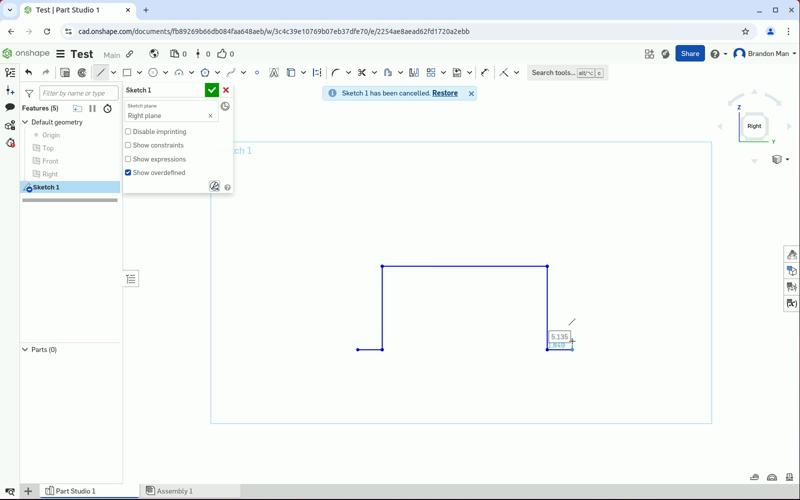
mouse_move(589, 340)
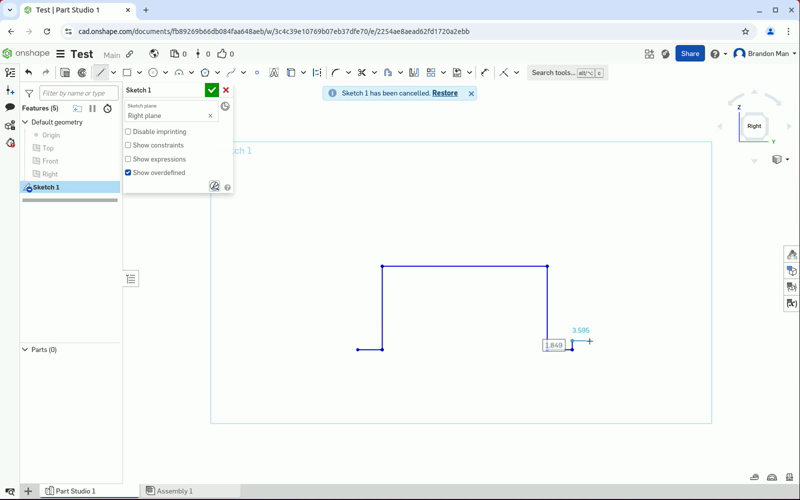
mouse_move(556, 340)
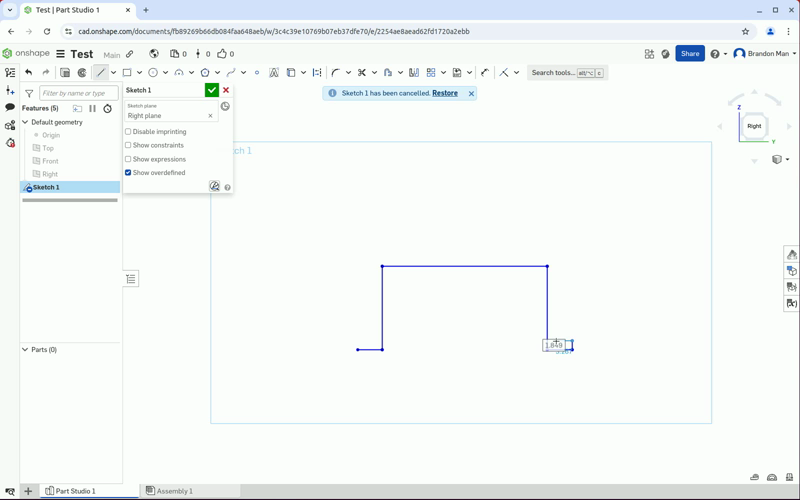
click(556, 340)
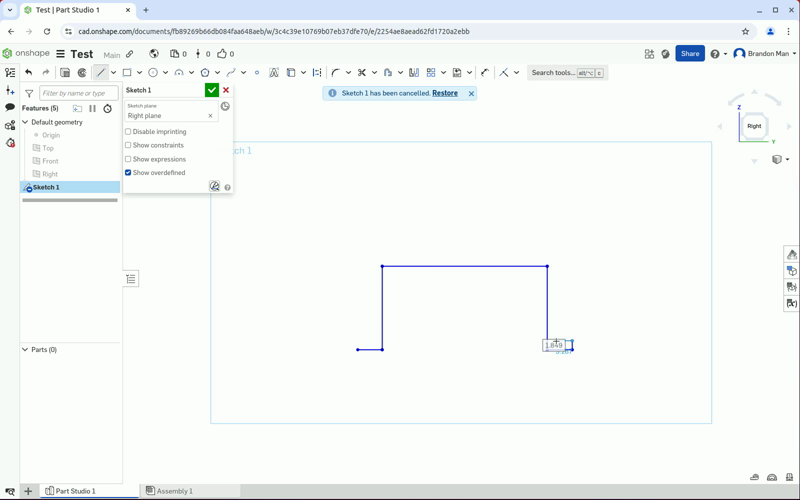
key_up(shift)
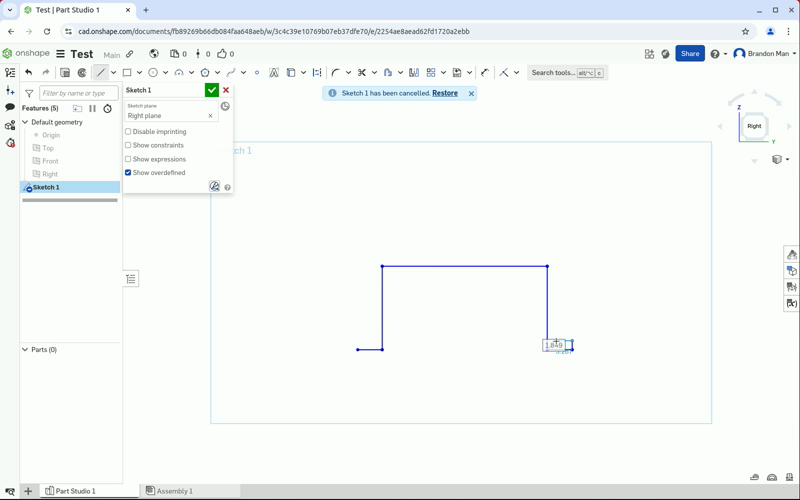
key_down(shift)
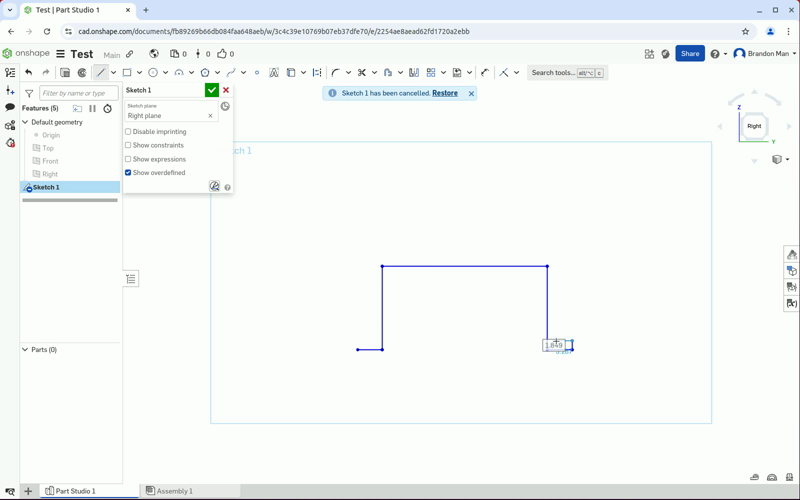
mouse_move(556, 259)
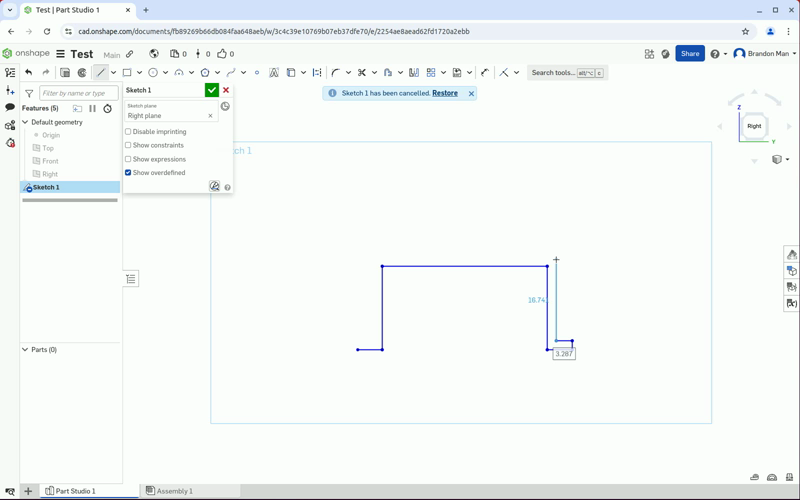
click(556, 259)
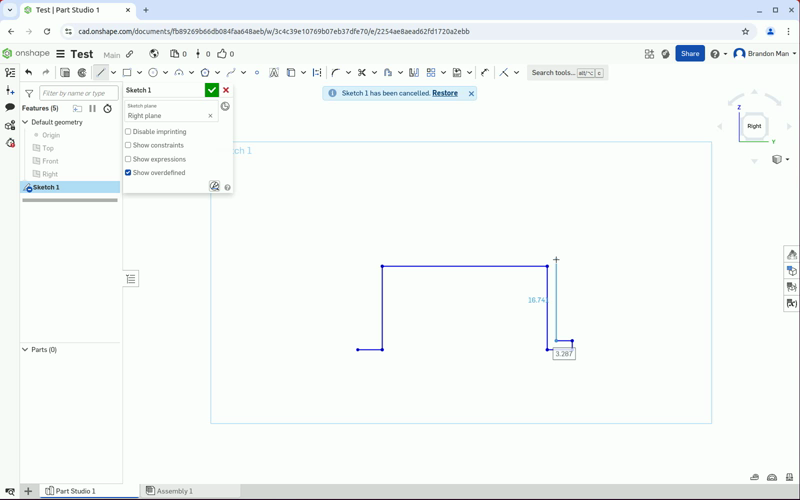
key_up(shift)
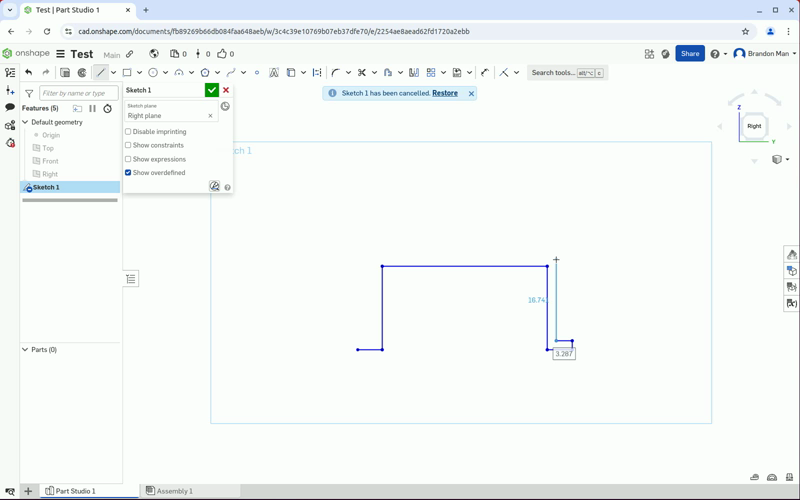
key_down(shift)
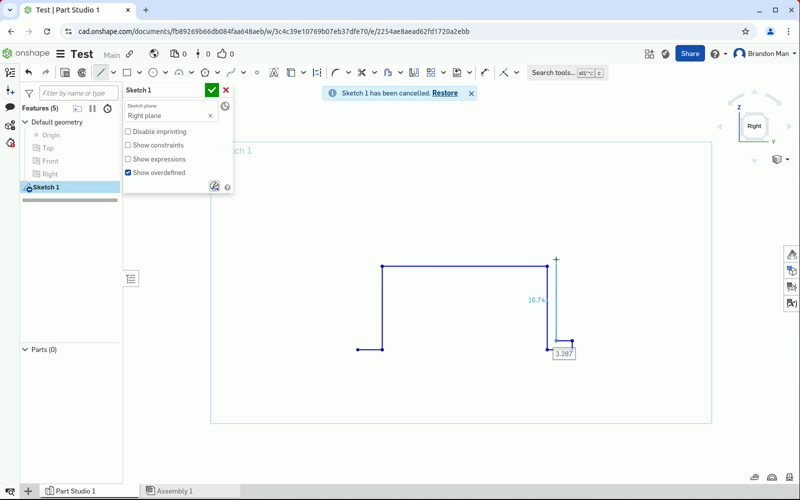
mouse_move(373, 259)
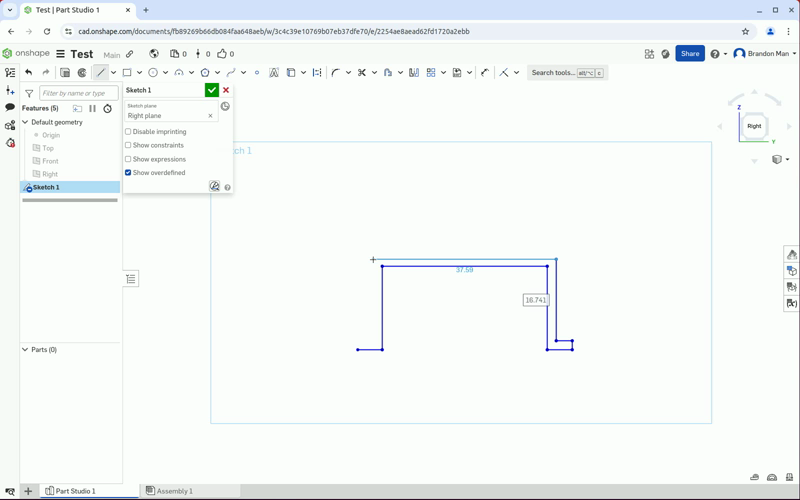
click(373, 259)
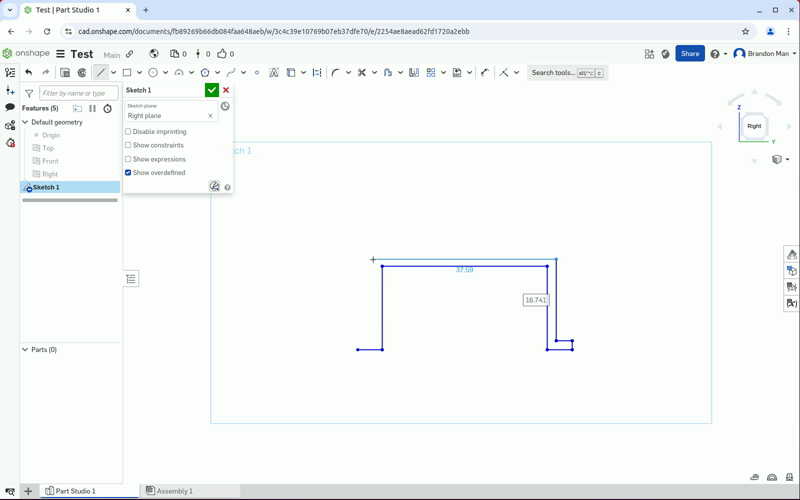
key_up(shift)
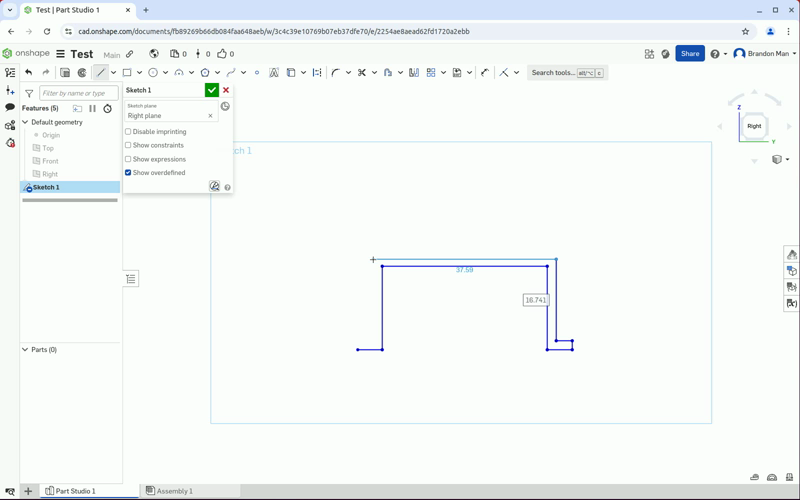
key_down(shift)
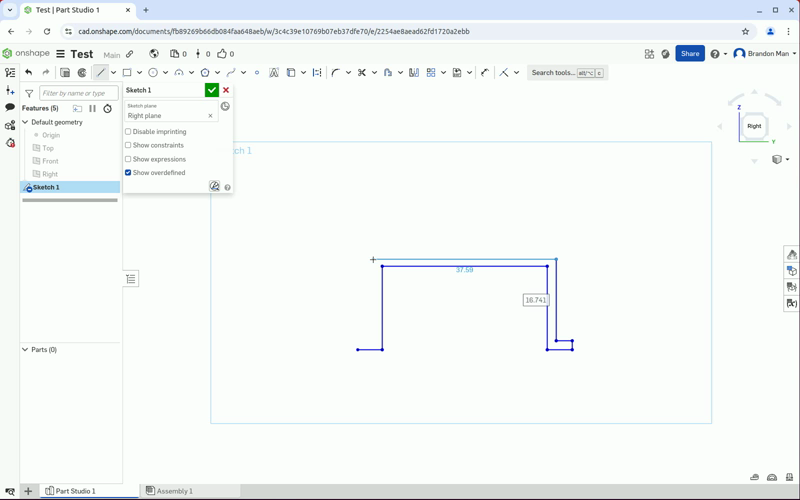
mouse_move(373, 340)
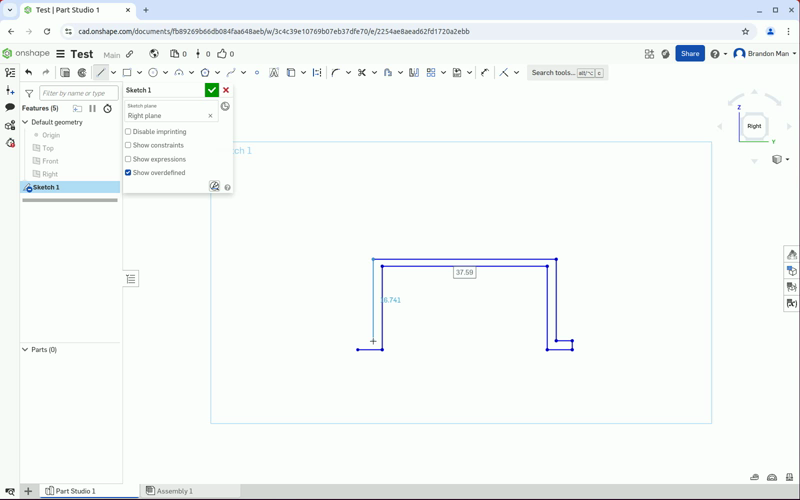
click(373, 340)
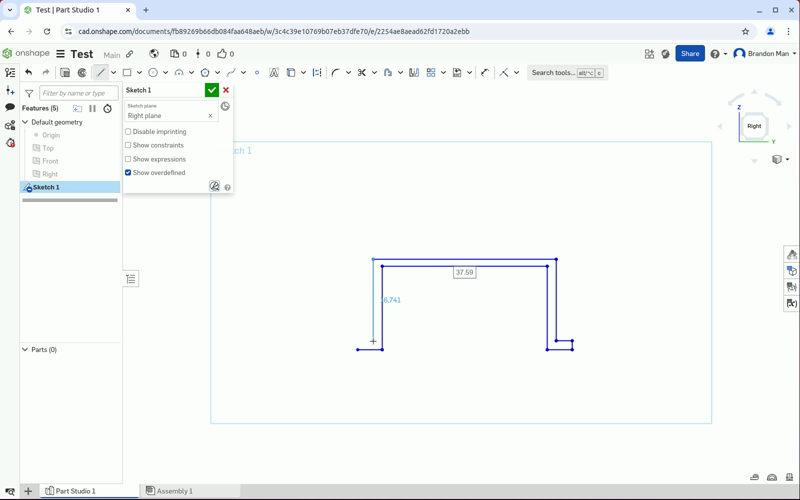
key_up(shift)
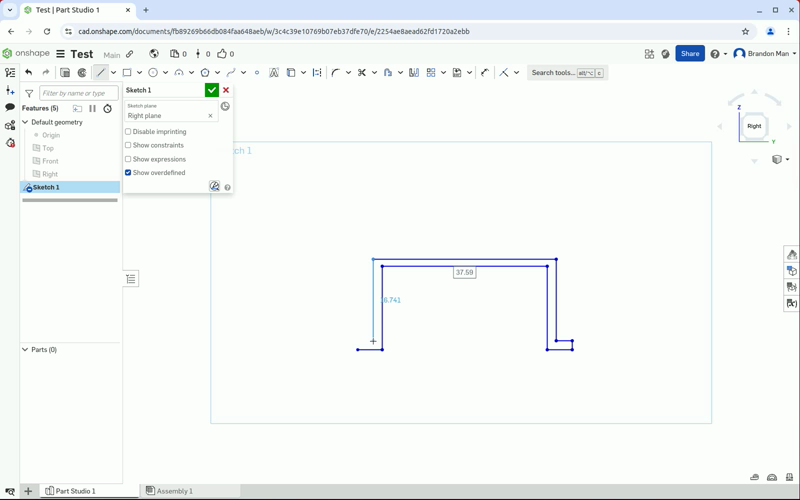
key_down(shift)
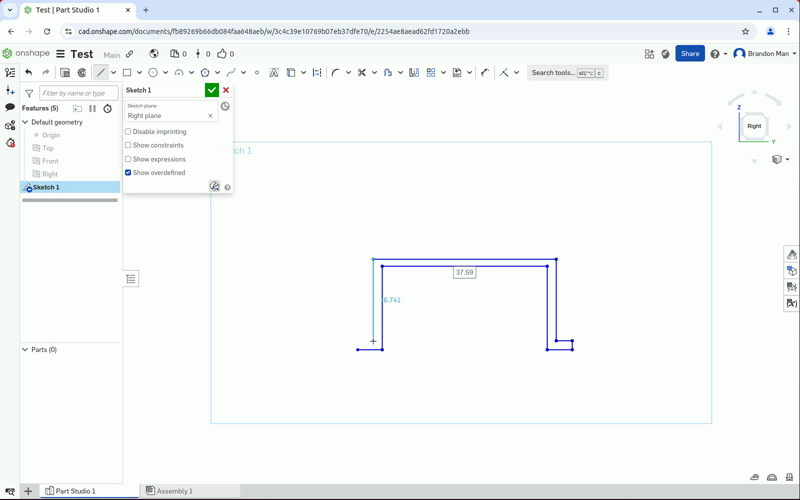
mouse_move(403, 340)
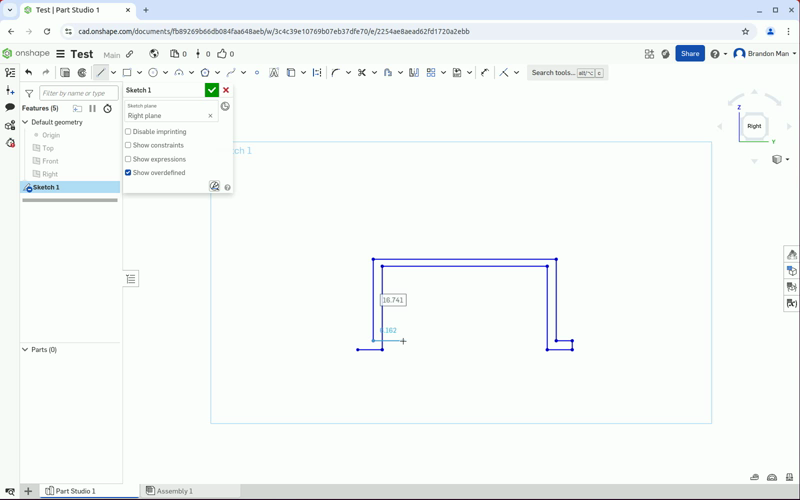
mouse_move(357, 340)
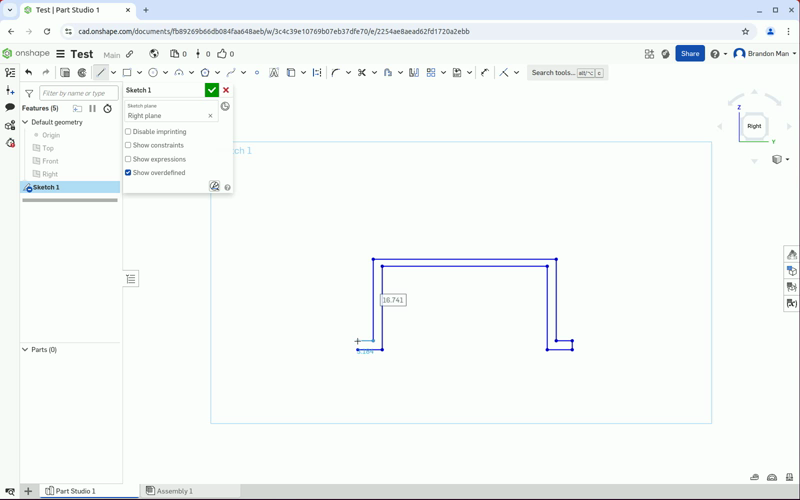
click(357, 340)
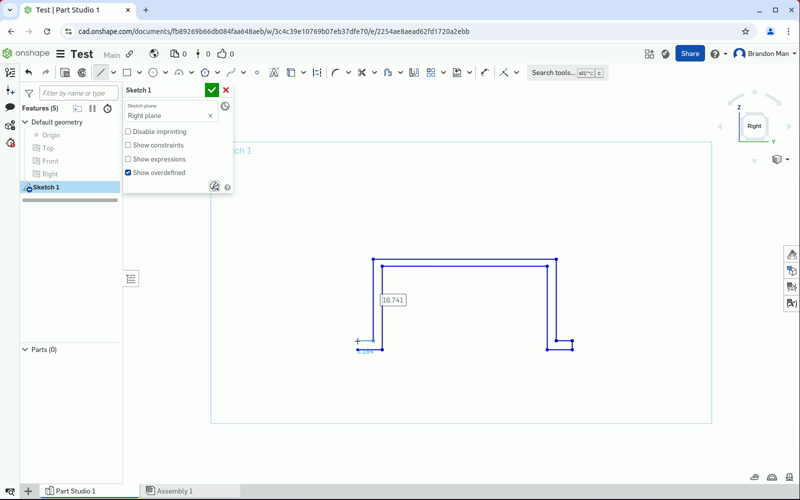
key_up(shift)
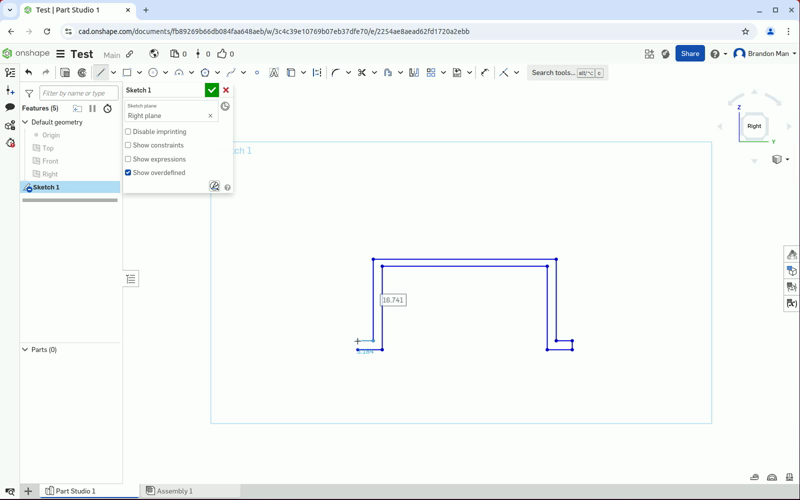
mouse_move(387, 340)
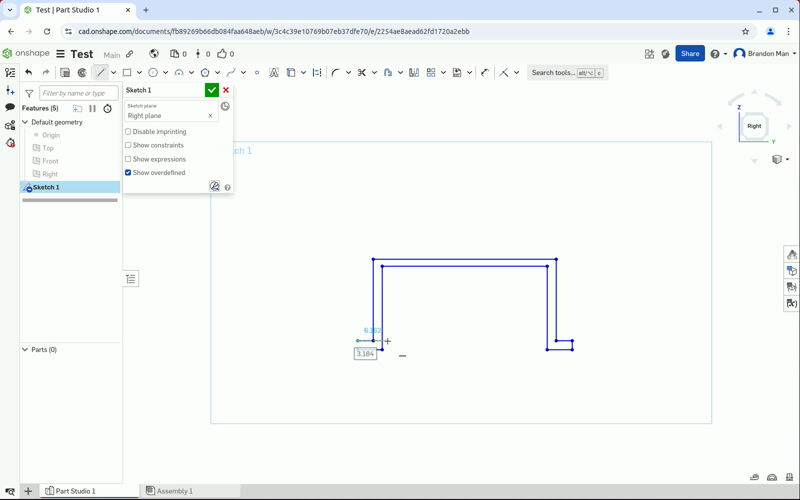
key_down(shift)
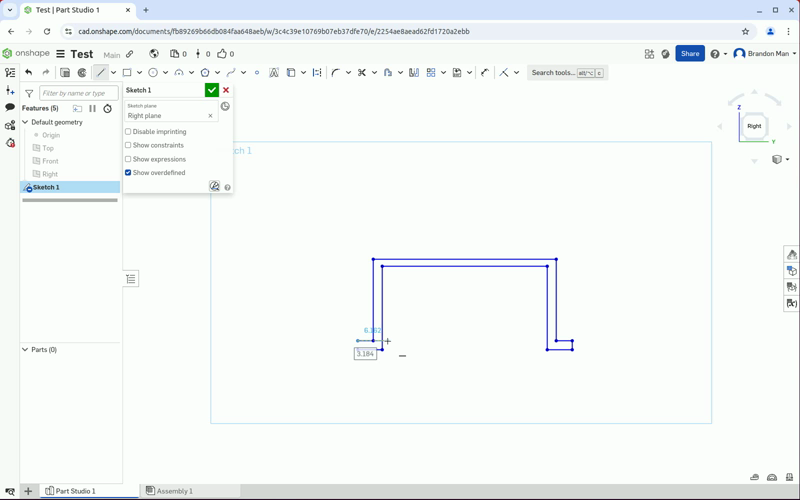
mouse_move(357, 349)
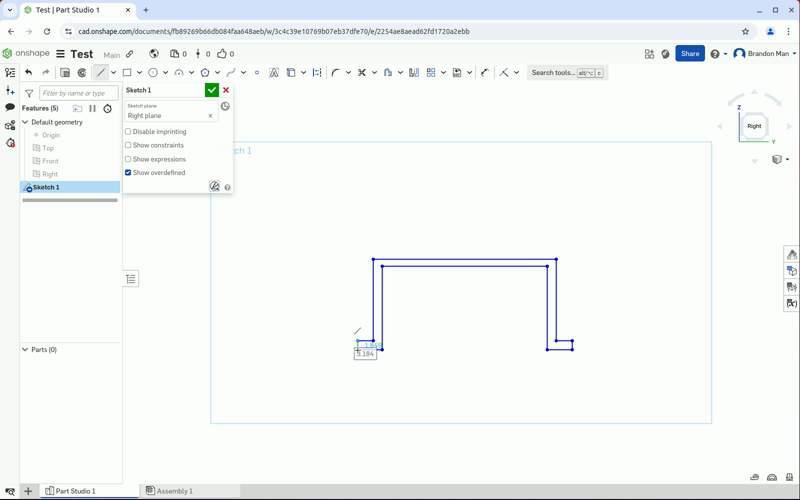
key_up(shift)
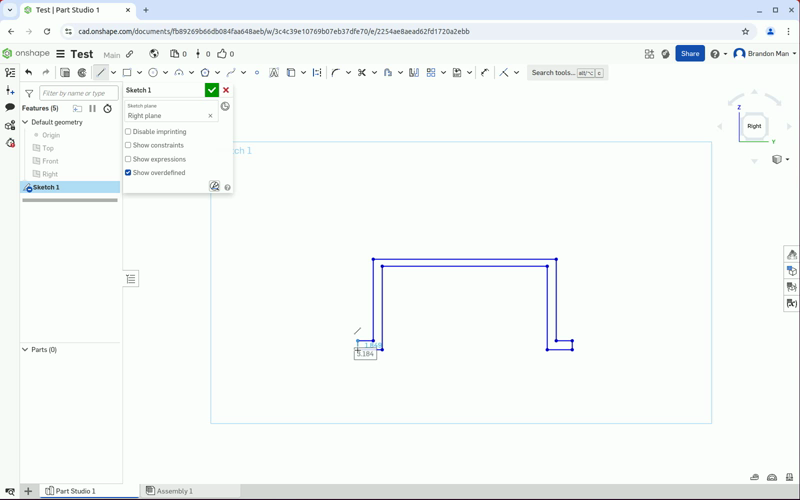
click(357, 349)
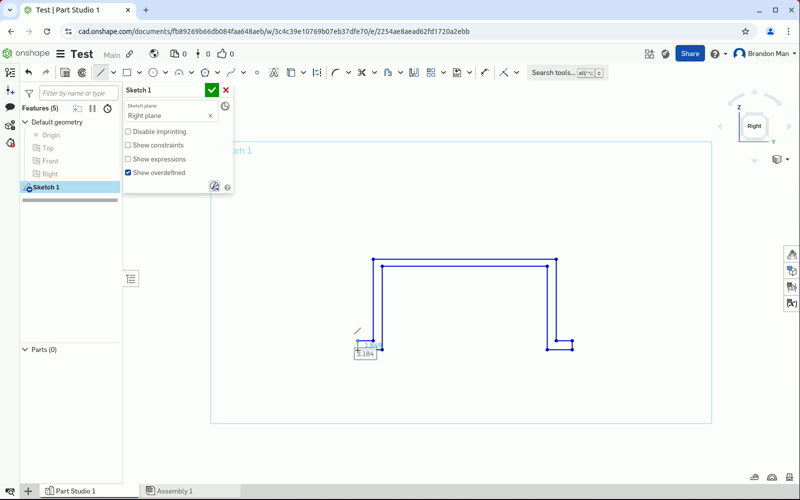
key(esc)
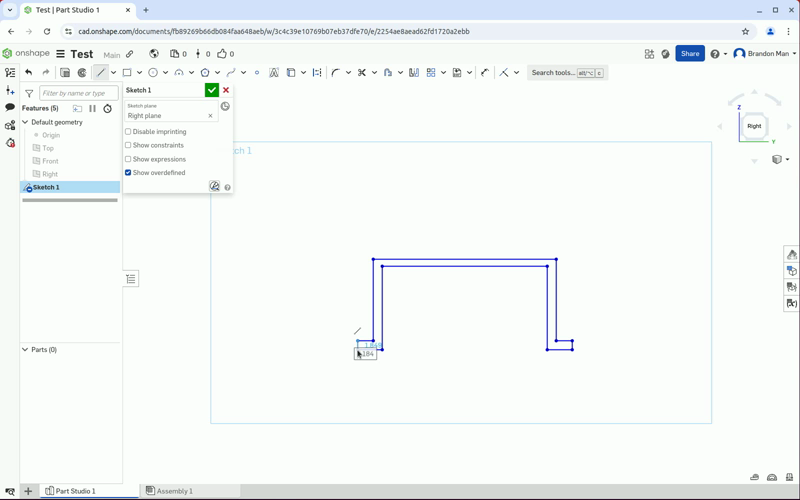
mouse_move(551, 333)
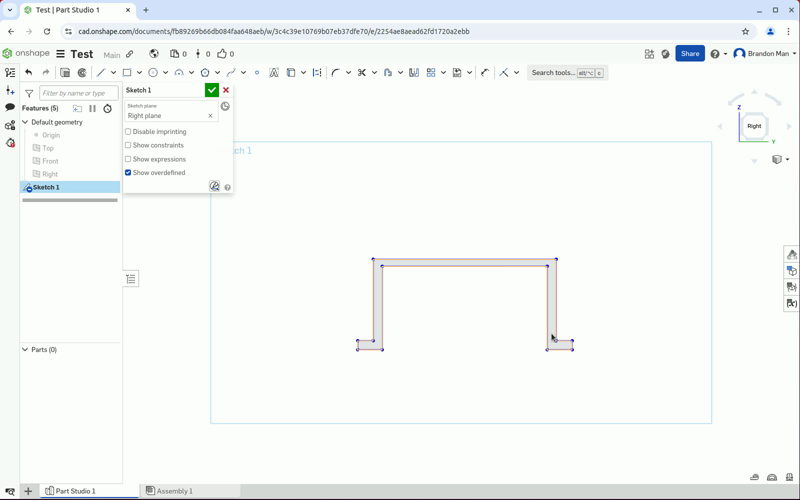
click(551, 333)
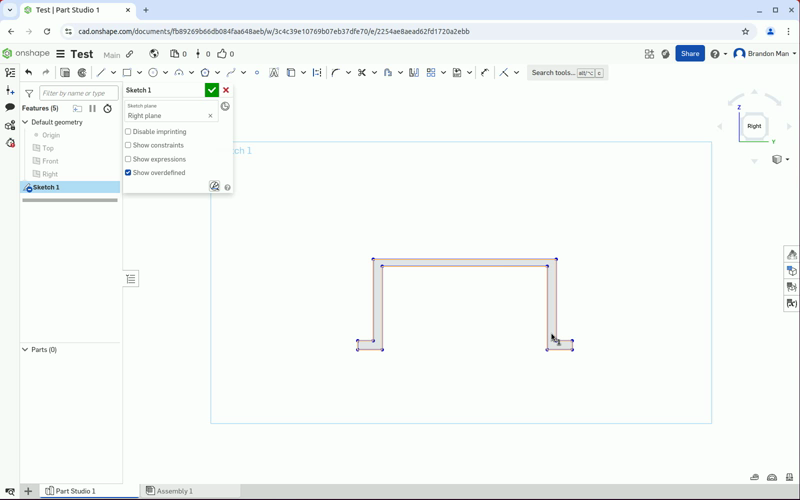
mouse_move(73, 352)
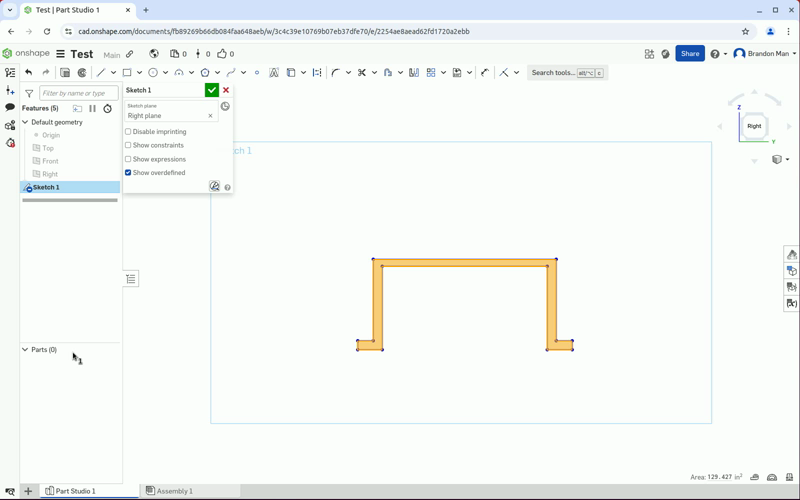
key(shift+y)
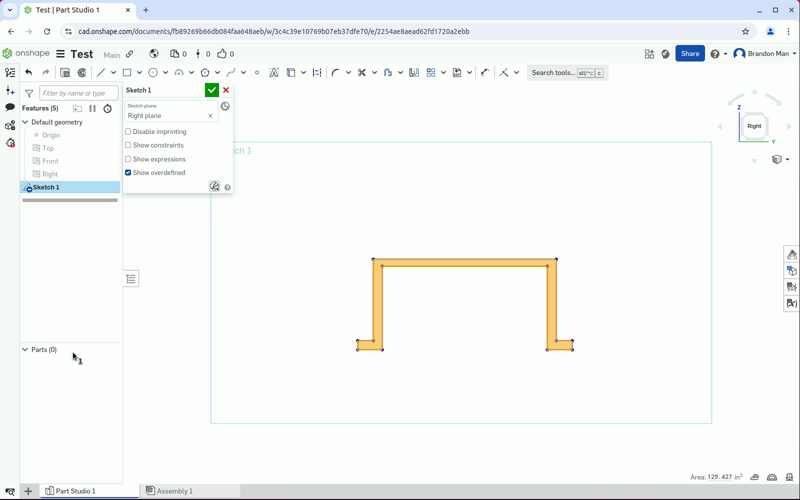
key(shift+e)
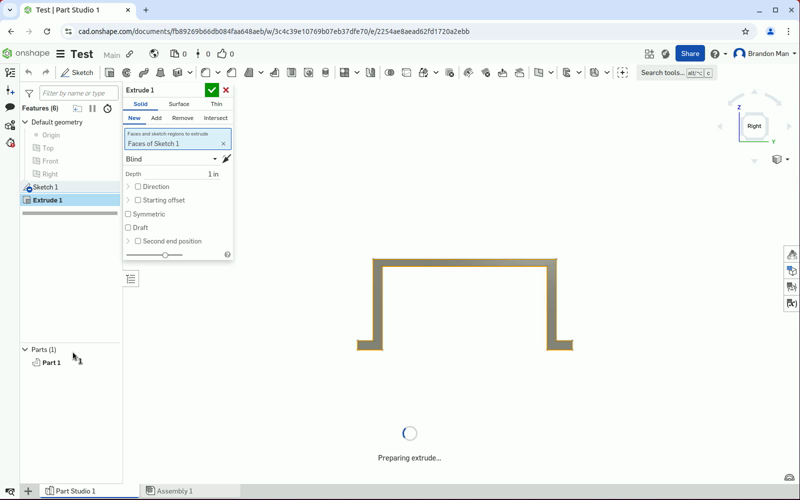
mouse_move(143, 106)
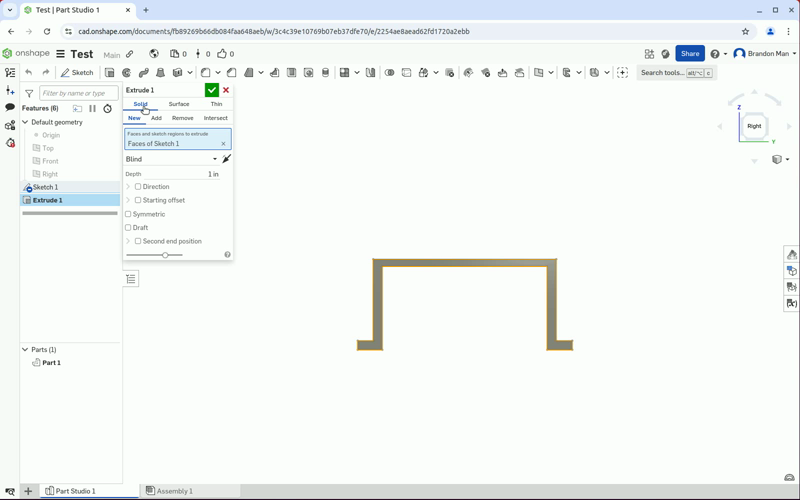
click(143, 106)
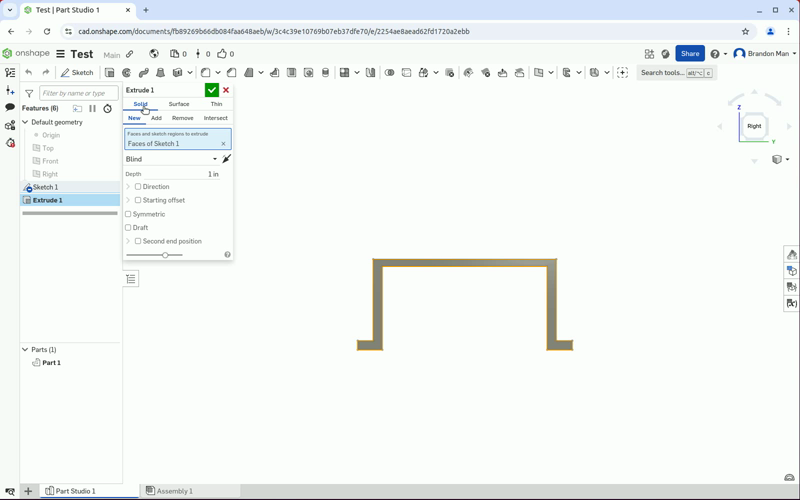
mouse_move(137, 120)
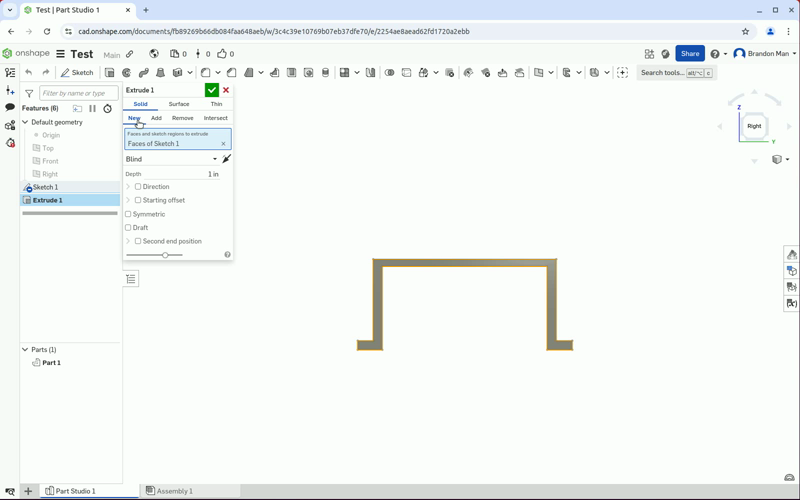
click(137, 120)
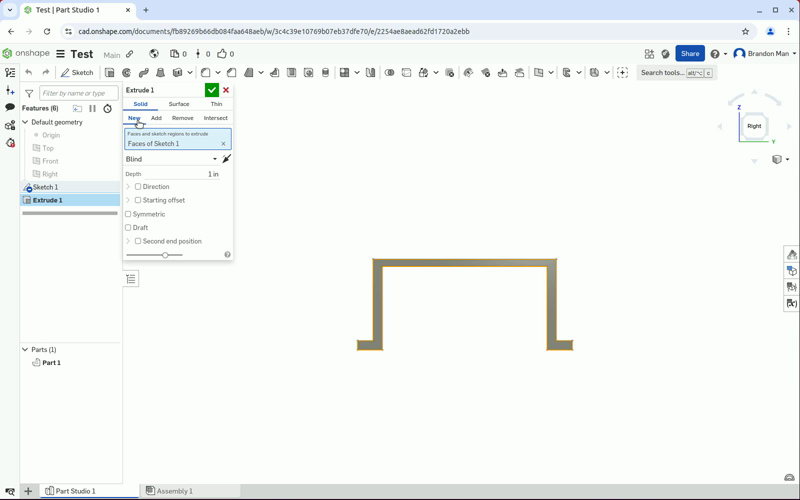
key(tab, 4)
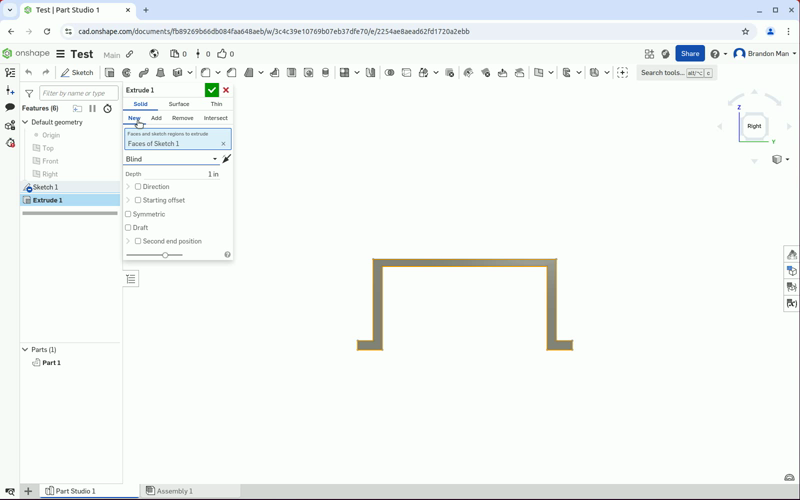
text(4.333)
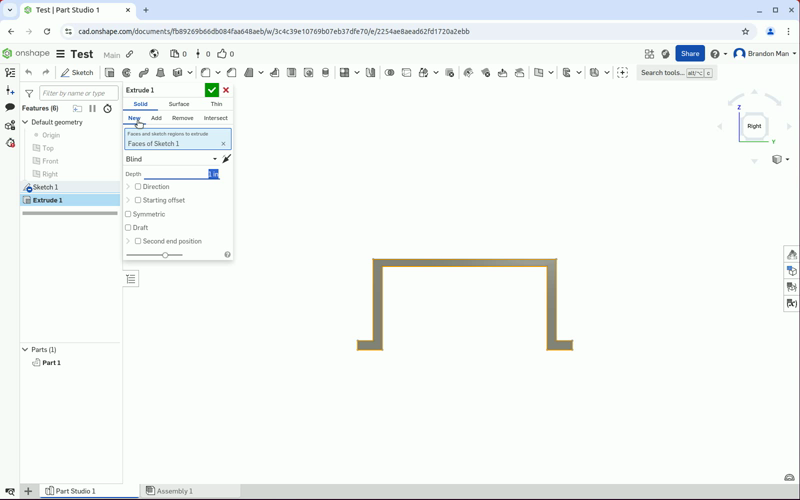
key(enter)
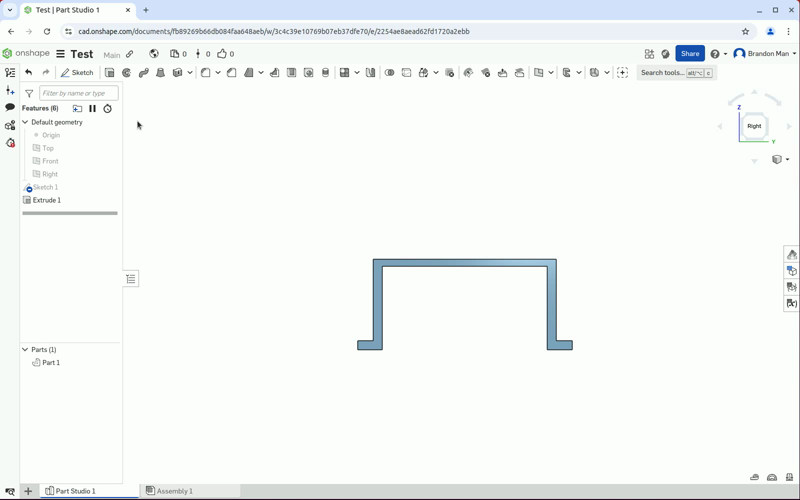
key(shift+h)
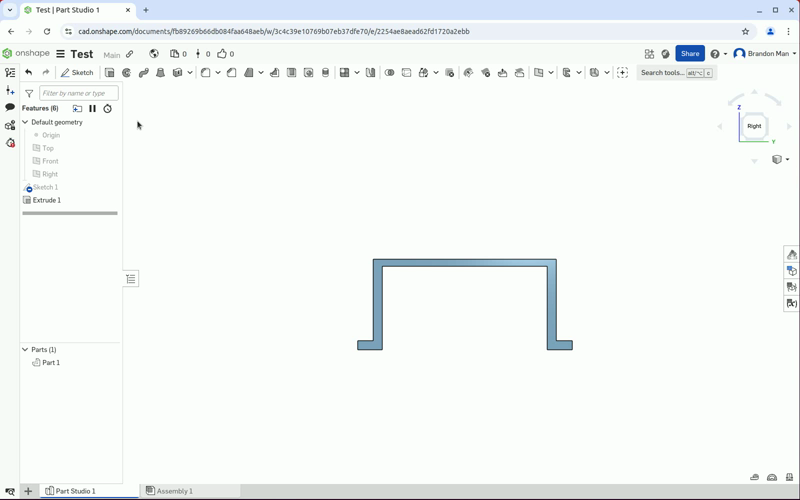
key(shift+h)
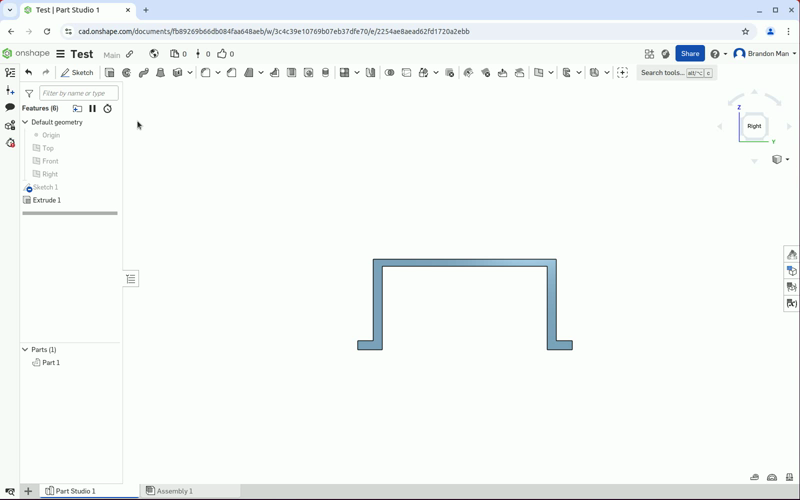
mouse_move(73, 189)
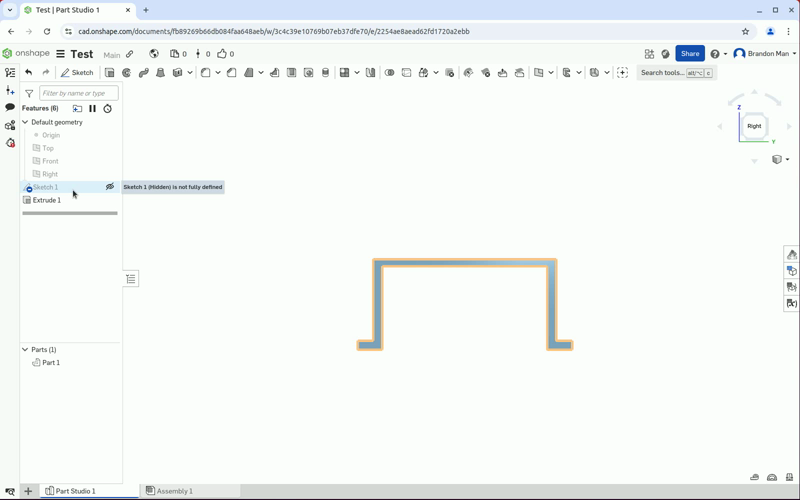
click(73, 189)
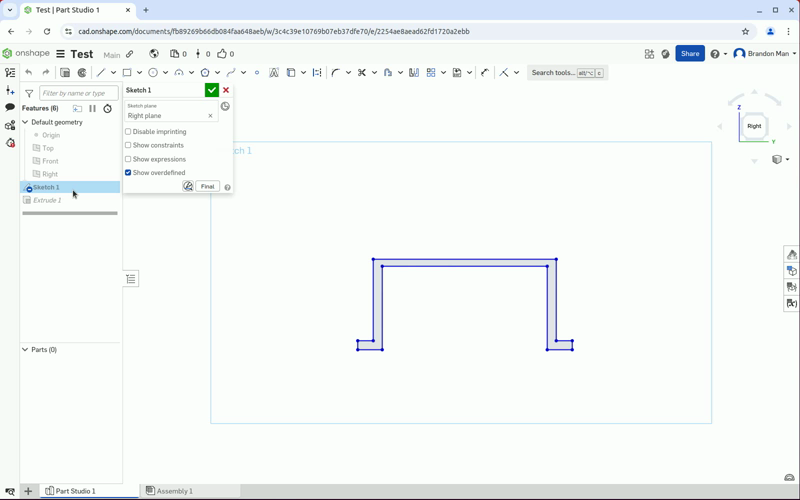
mouse_move(229, 92)
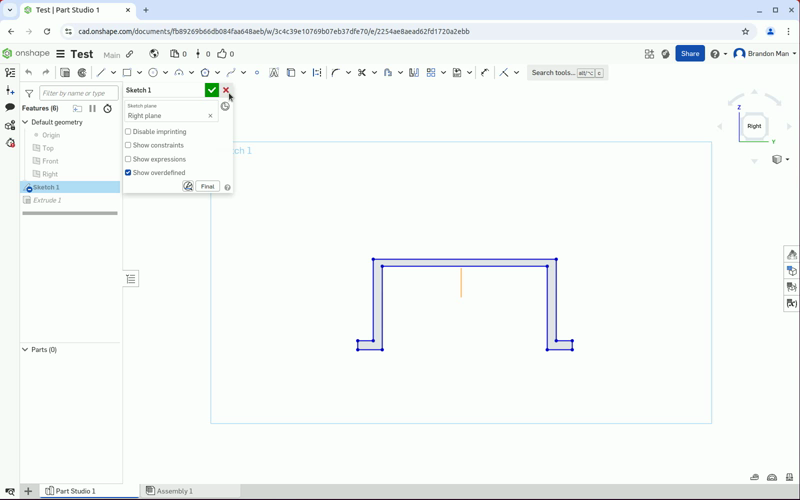
click(229, 92)
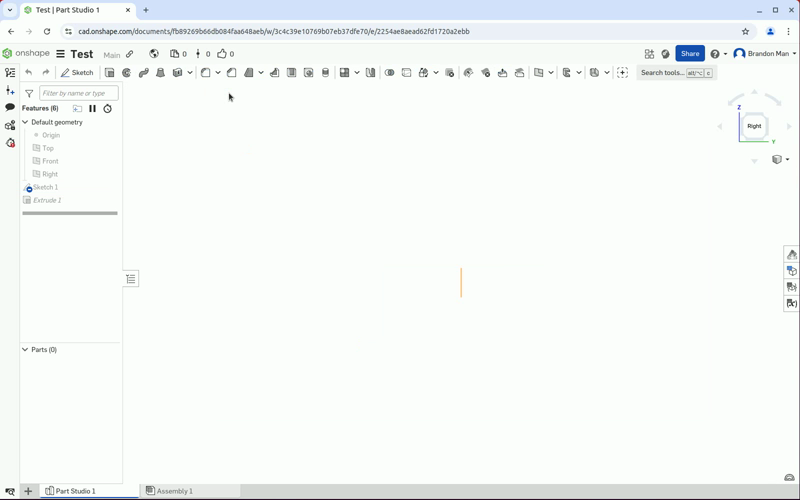
mouse_move(73, 352)
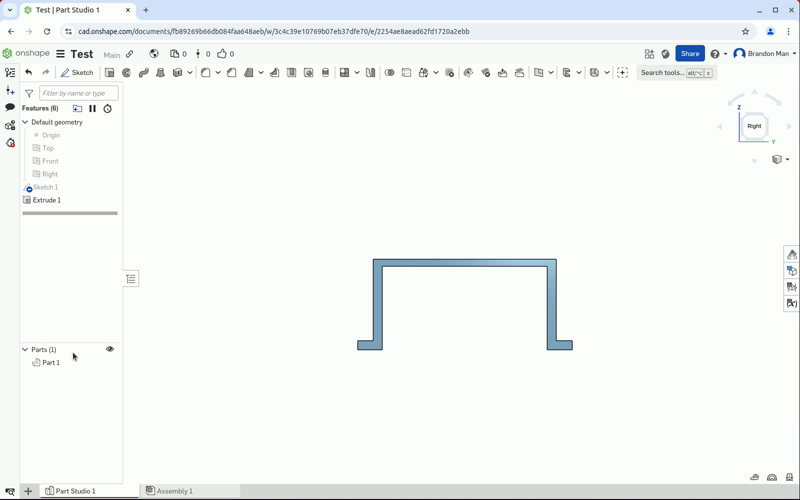
key(y)
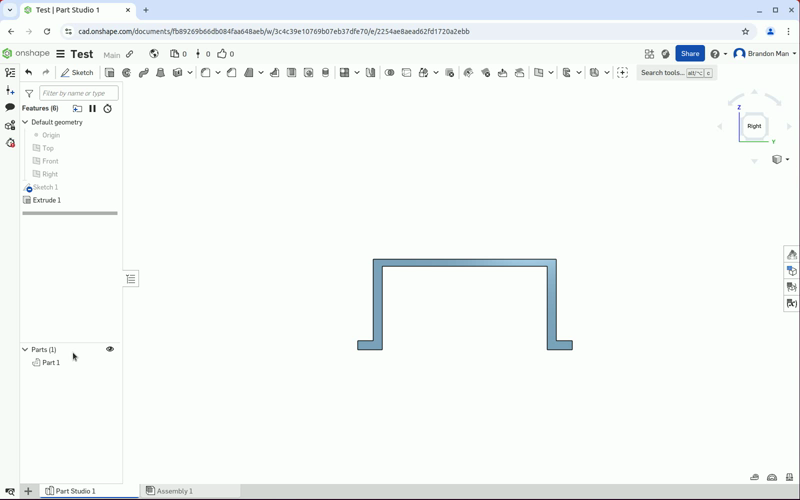
key(shift+p)
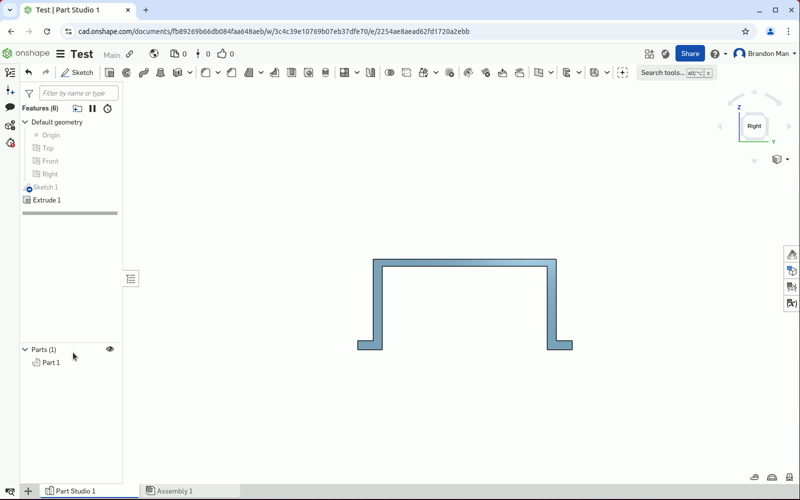
key(space)
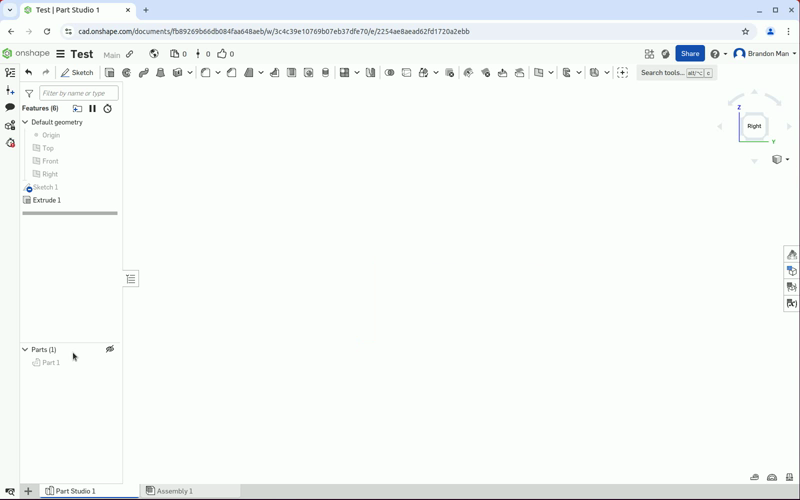
key_down(shift)
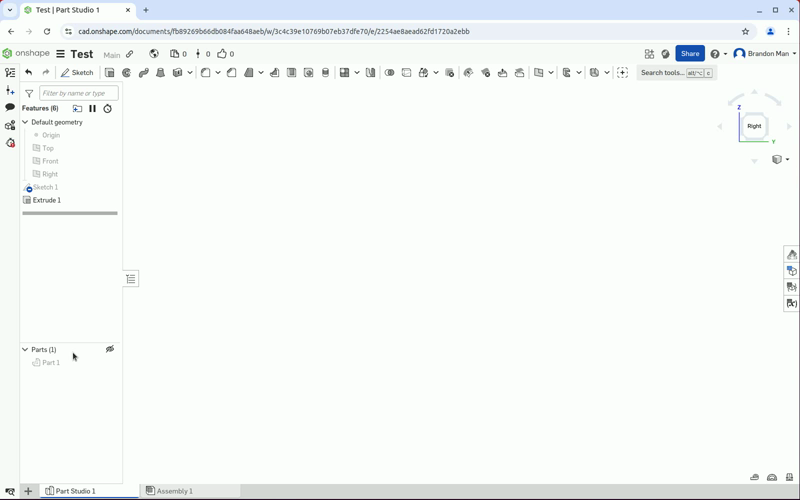
key(right)
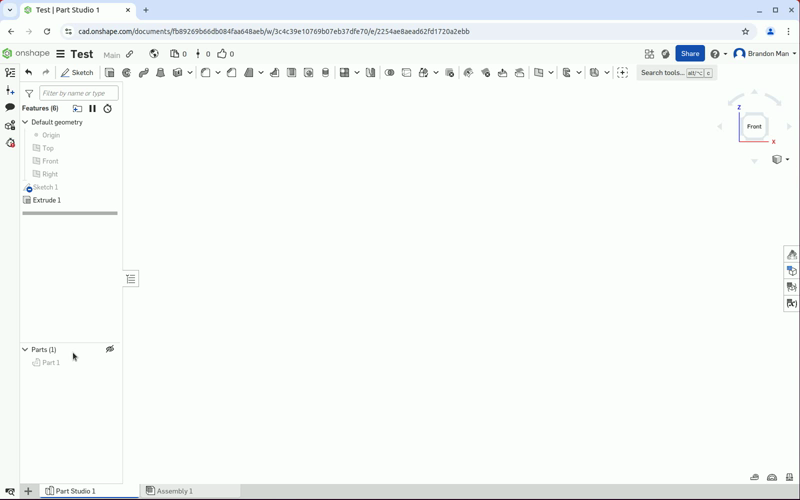
key_up(shift)
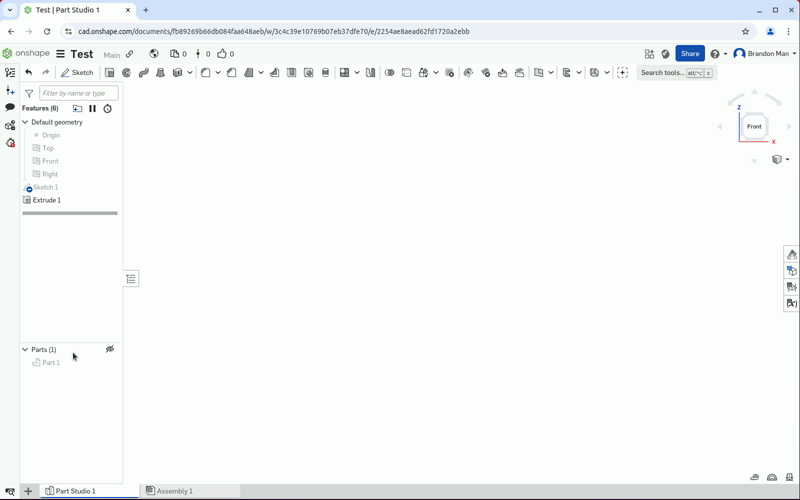
key(space)
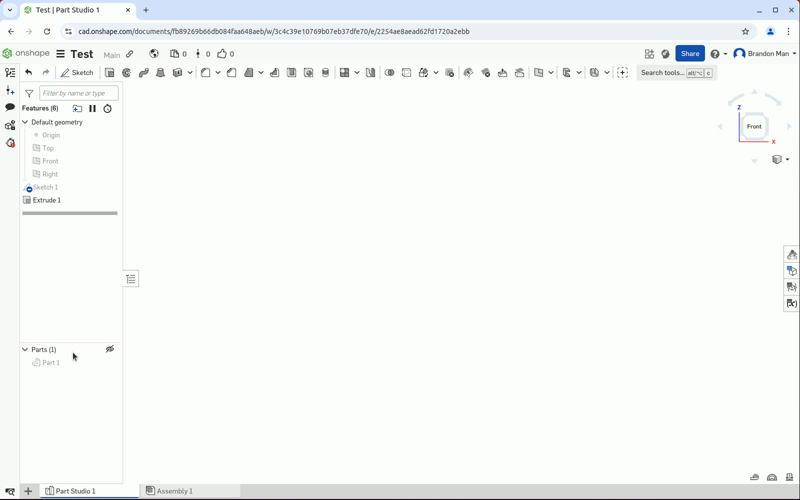
key_down(shift)
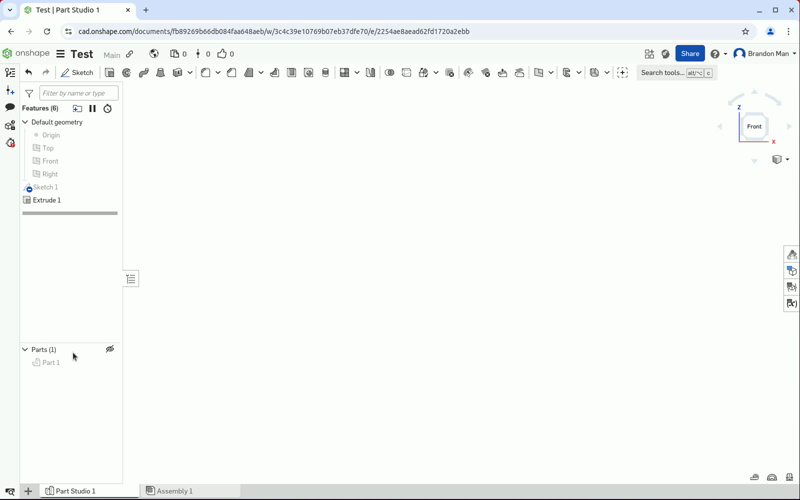
key(down)
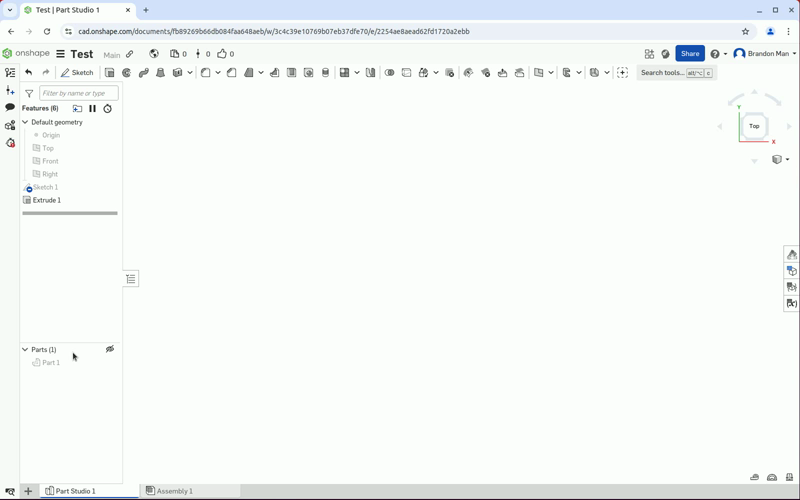
key_up(shift)
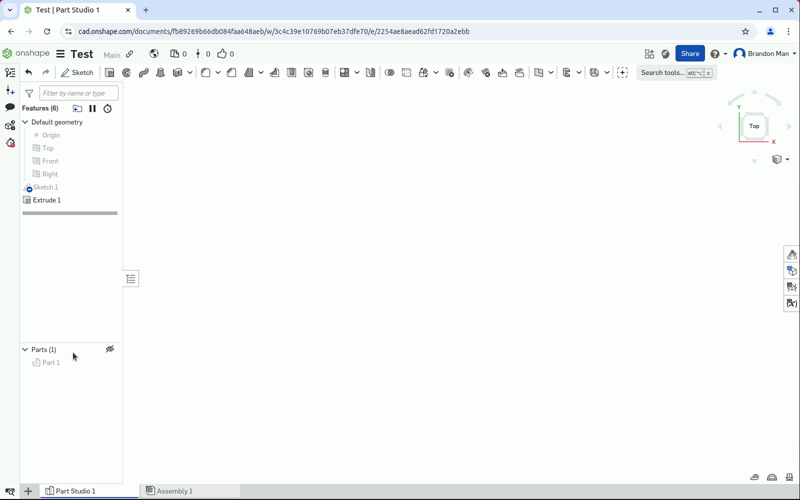
mouse_move(73, 352)
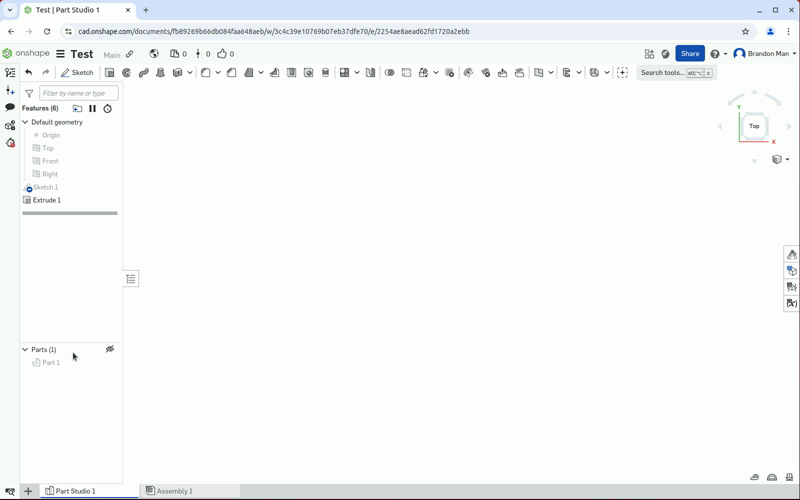
key(shift+y)
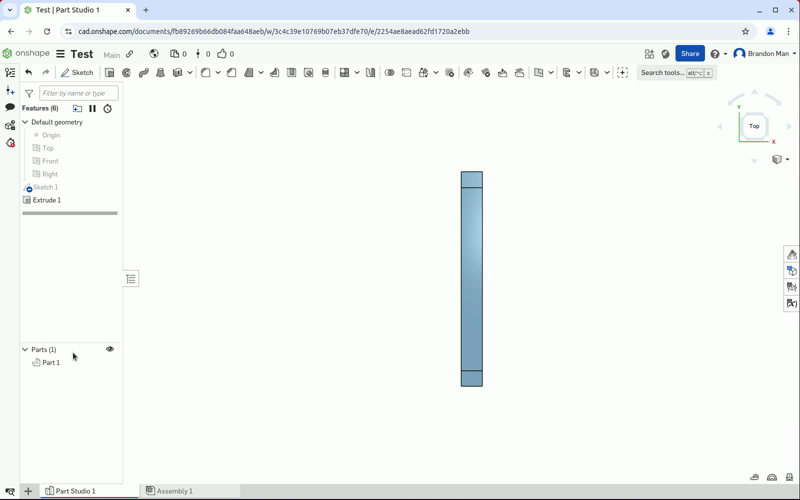
mouse_move(541, 75)
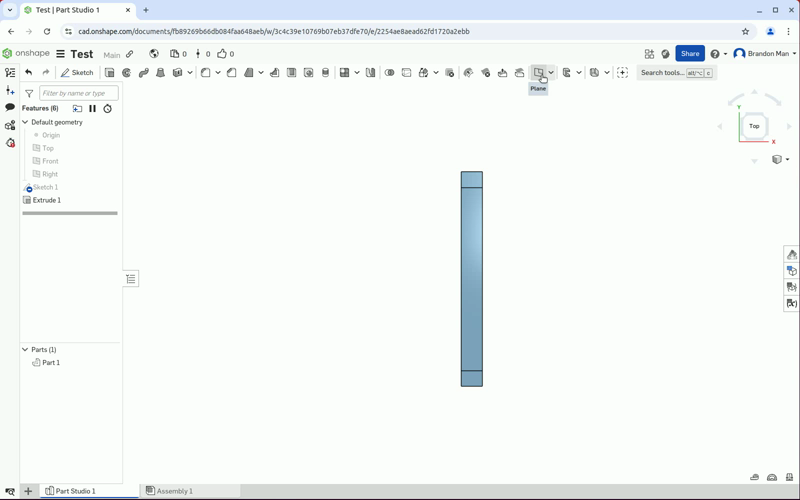
click(541, 75)
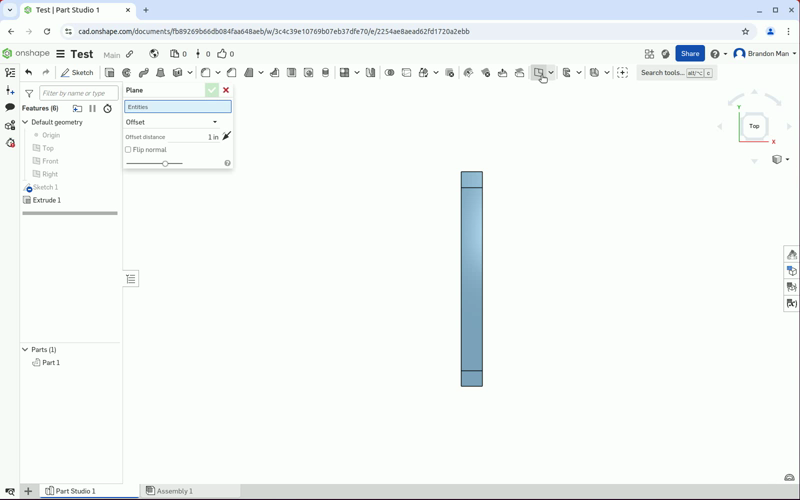
mouse_move(73, 150)
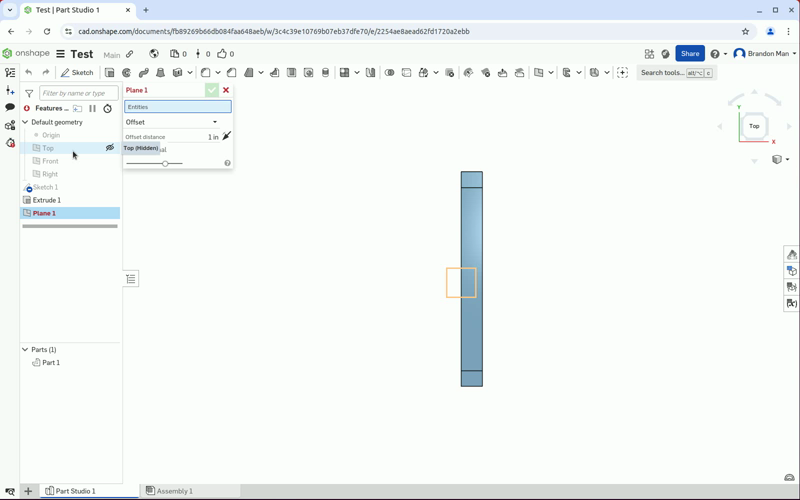
click(73, 150)
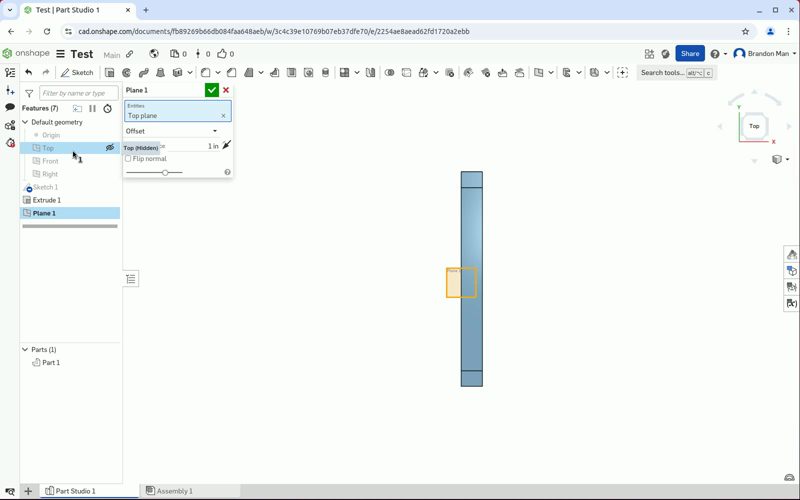
key(tab, 2)
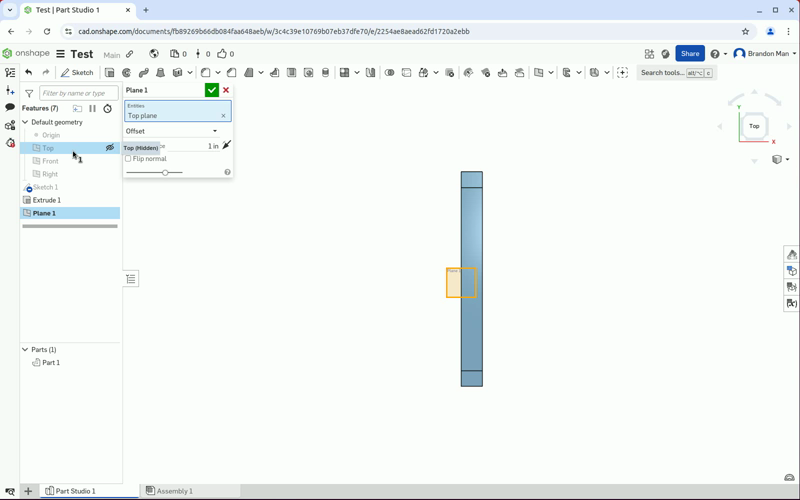
text(11.801)
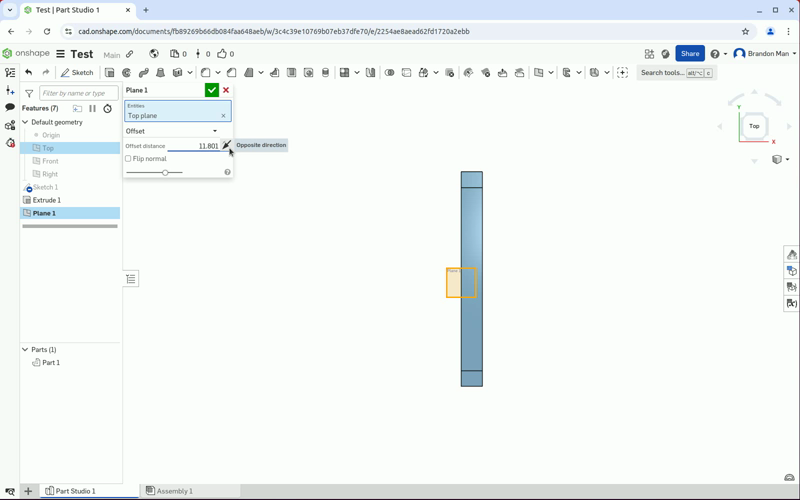
mouse_move(229, 147)
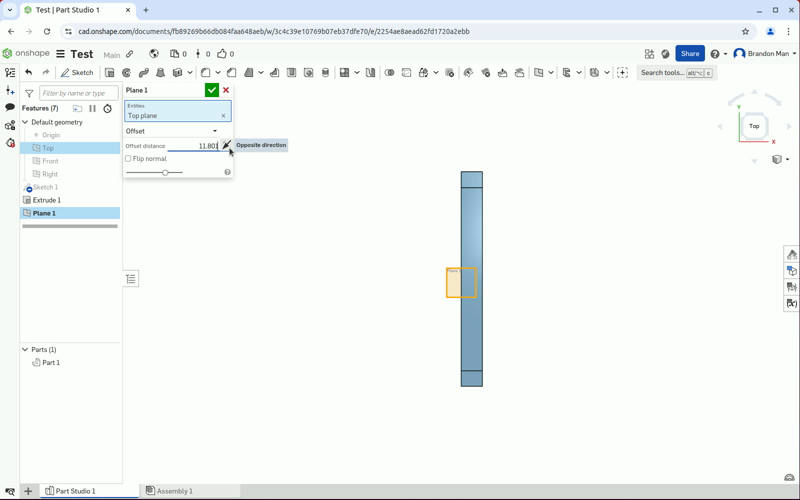
click(229, 147)
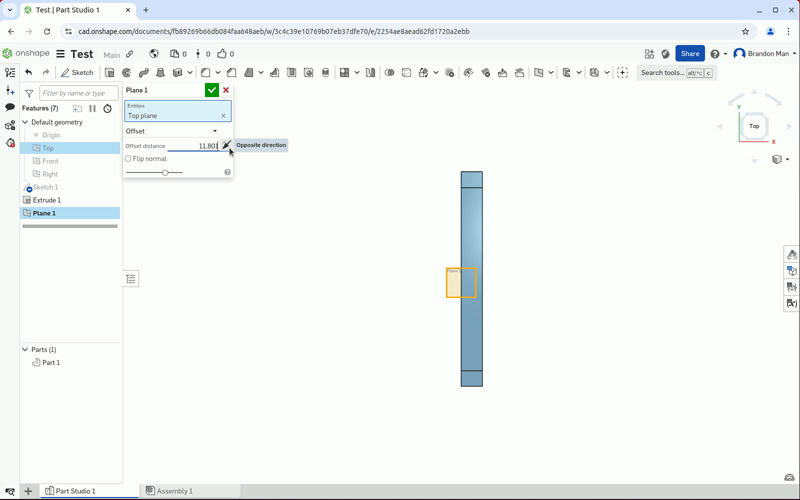
key(enter, 2)
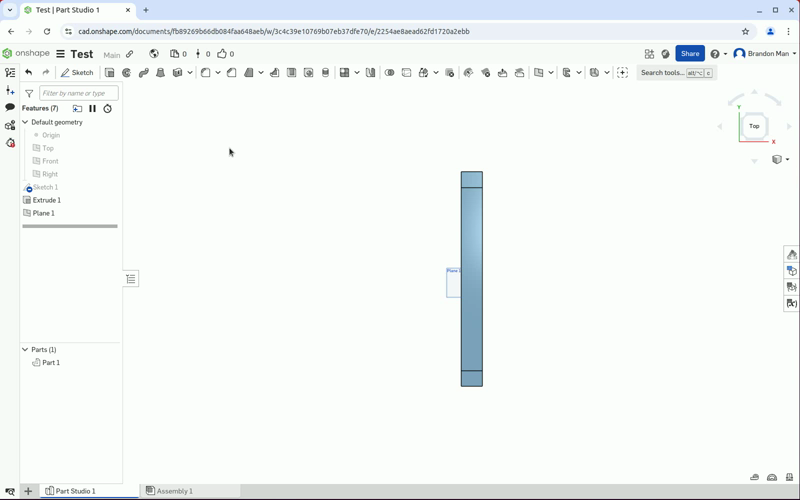
key(shift+s)
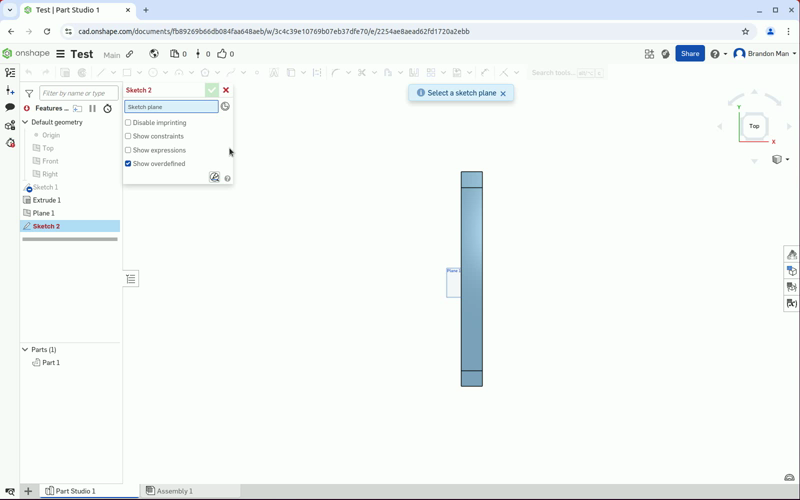
mouse_move(73, 215)
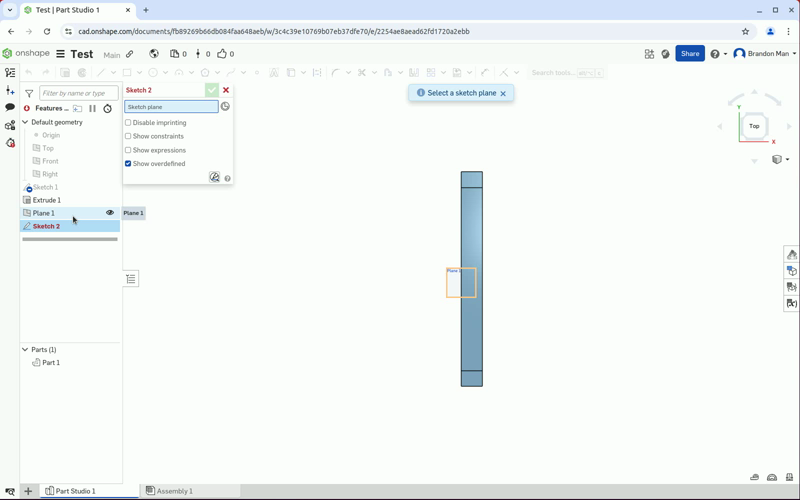
click(73, 215)
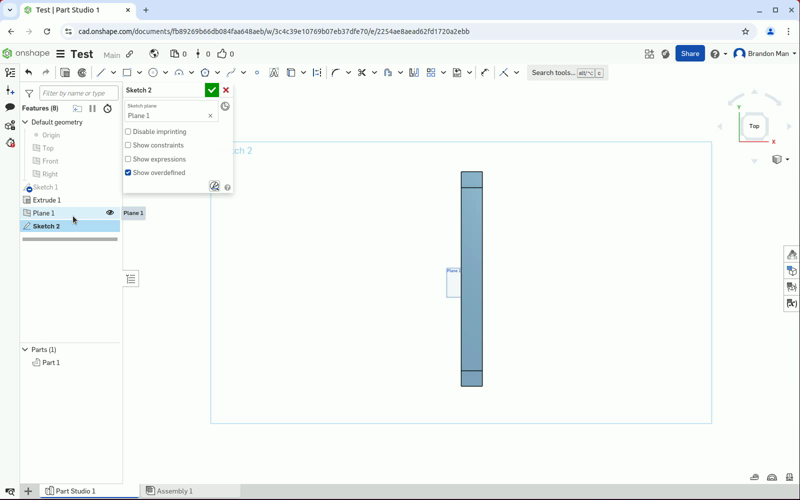
mouse_move(73, 352)
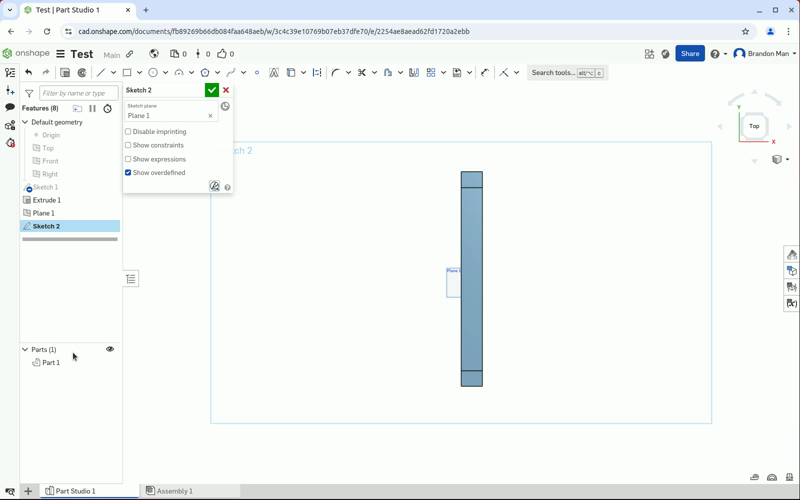
key(y)
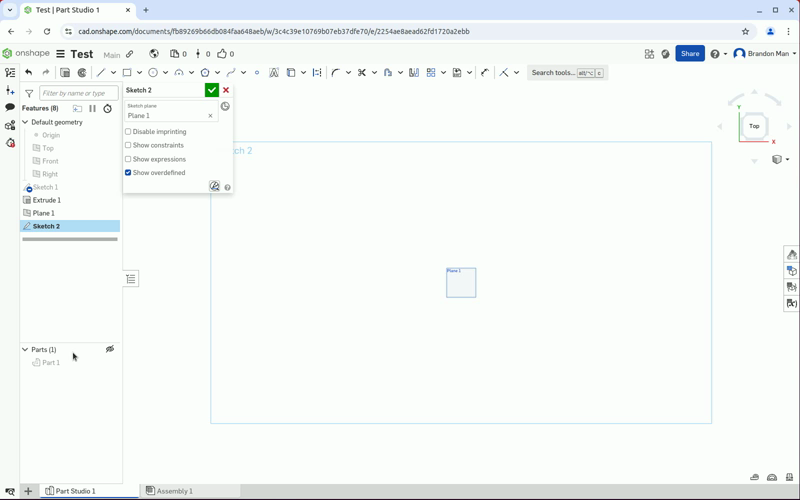
key(c)
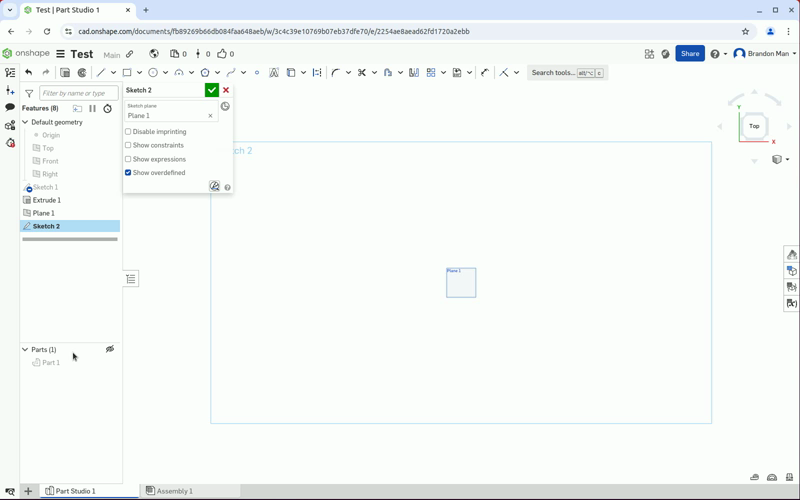
key_down(shift)
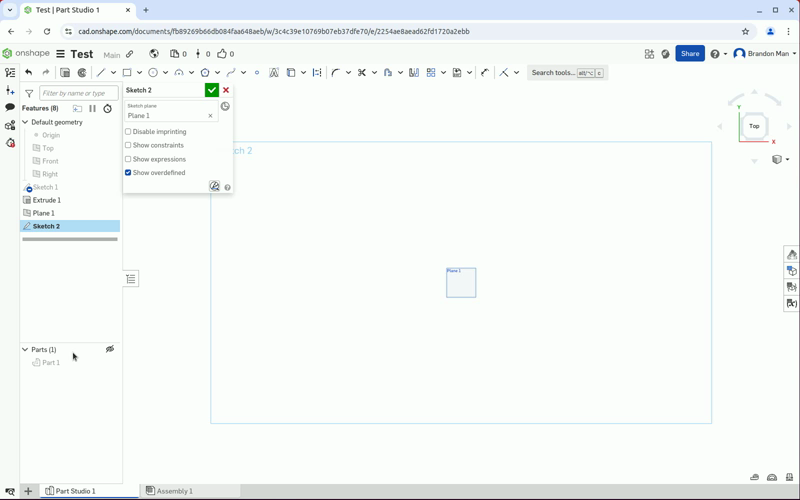
mouse_move(471, 178)
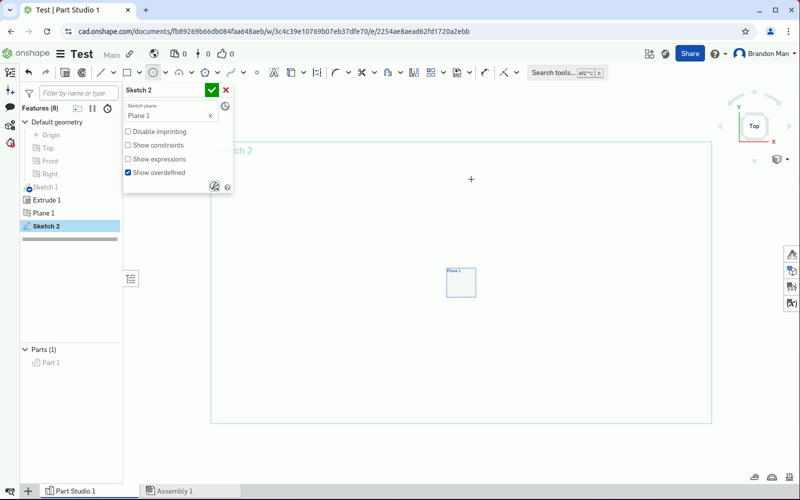
click(471, 178)
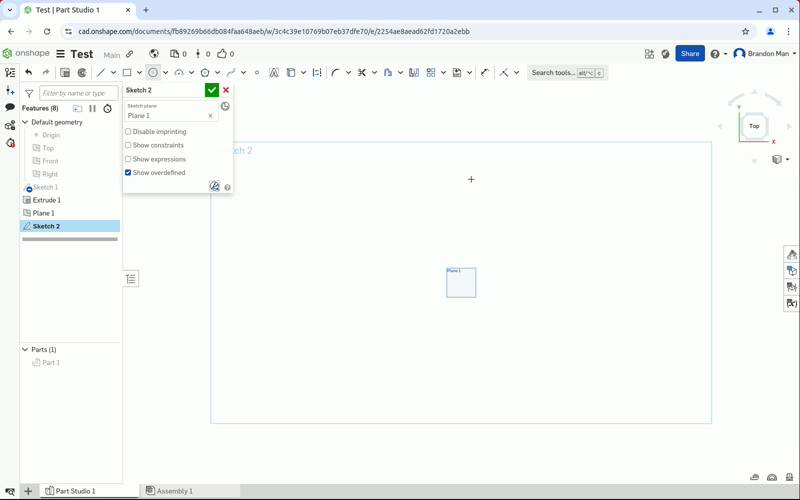
key_up(shift)
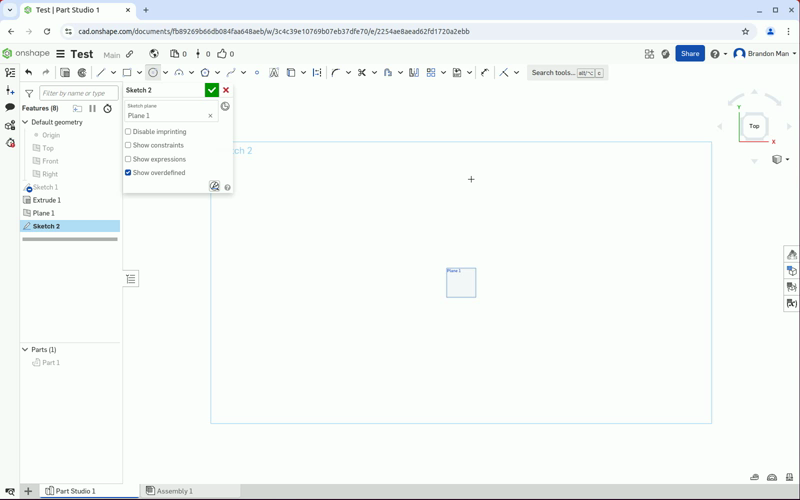
mouse_move(476, 178)
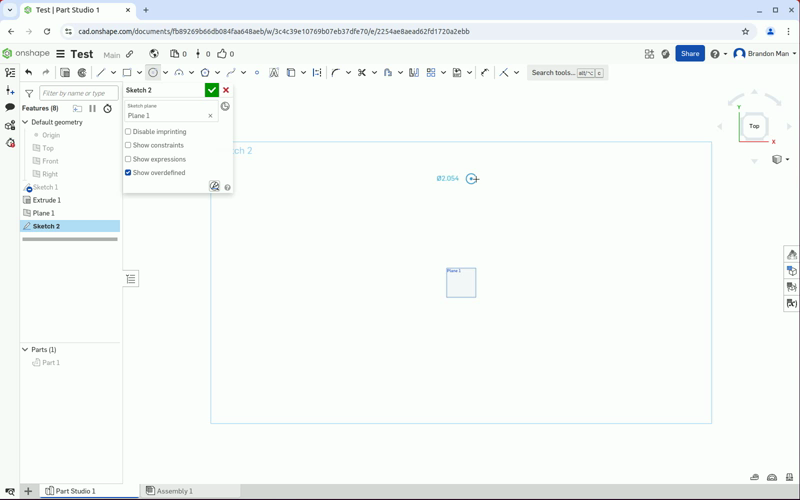
click(476, 178)
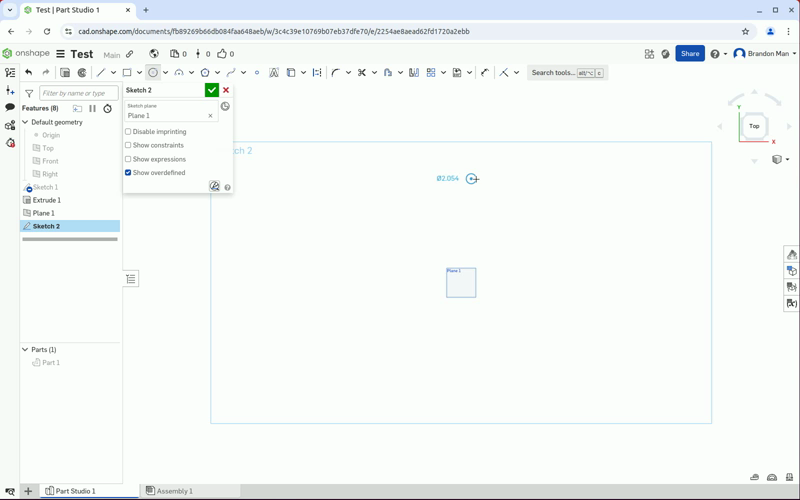
key(esc)
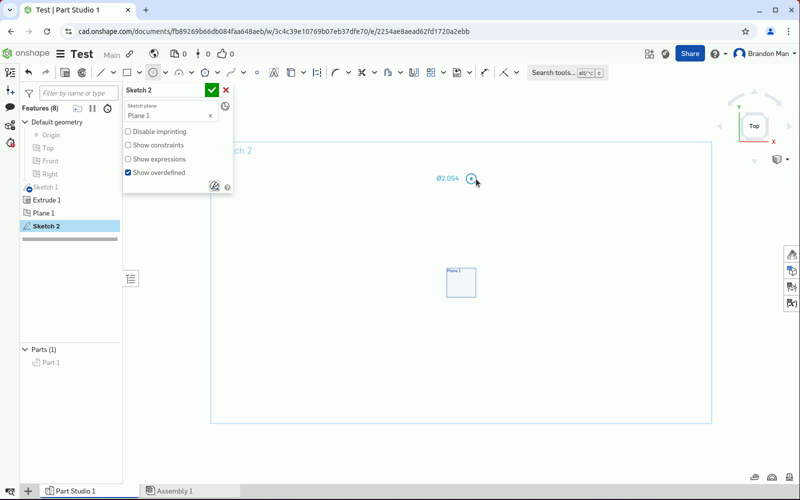
mouse_move(468, 175)
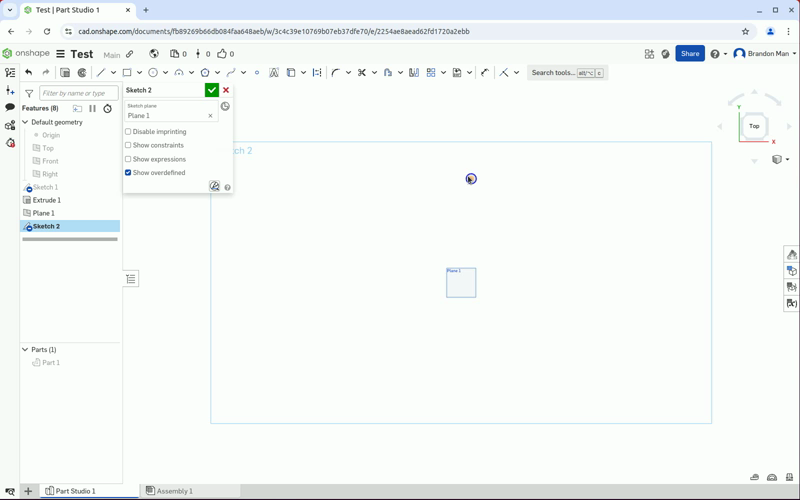
scroll(6)
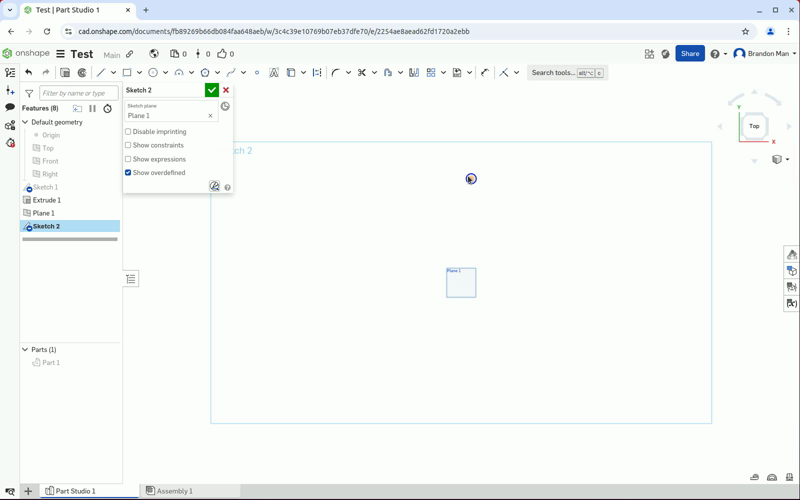
scroll(6)
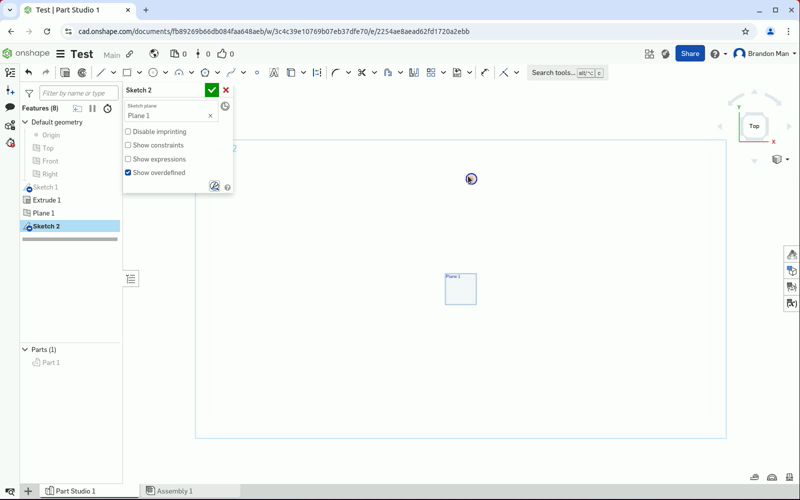
scroll(6)
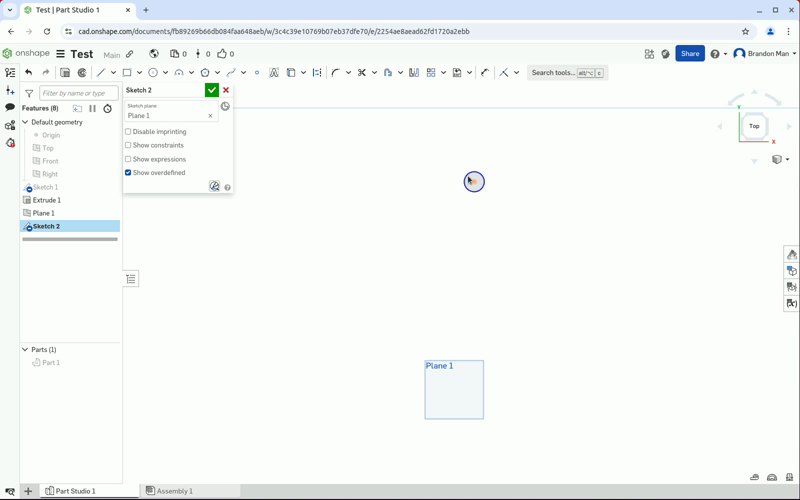
scroll(6)
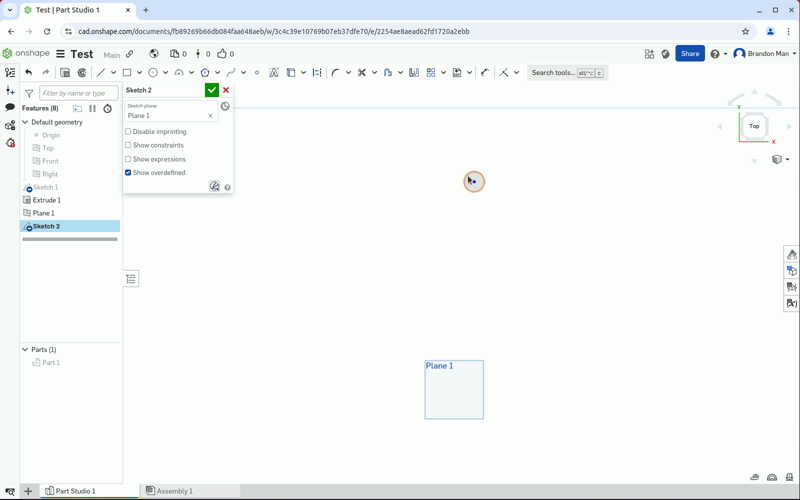
scroll(6)
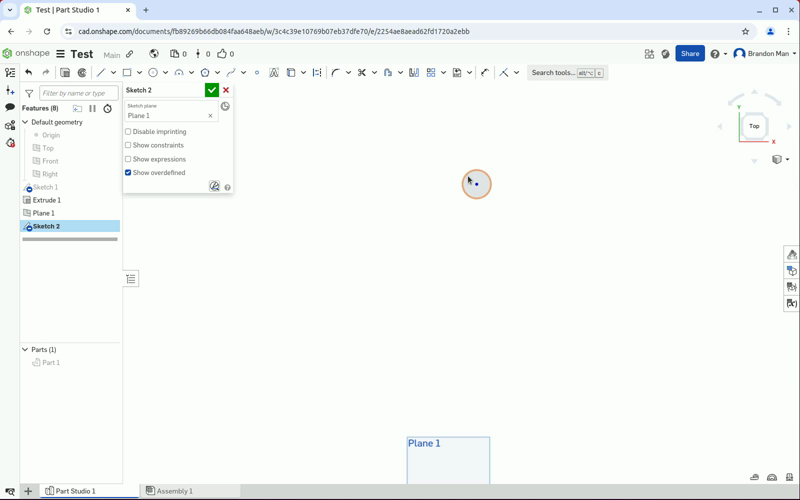
scroll(6)
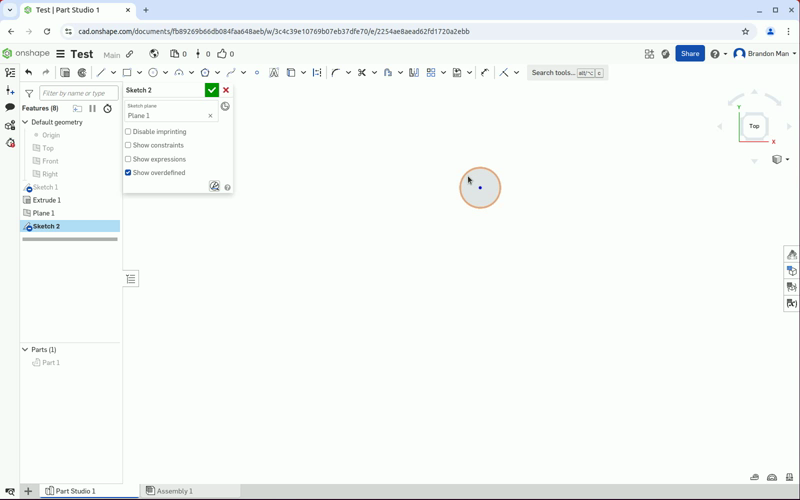
scroll(6)
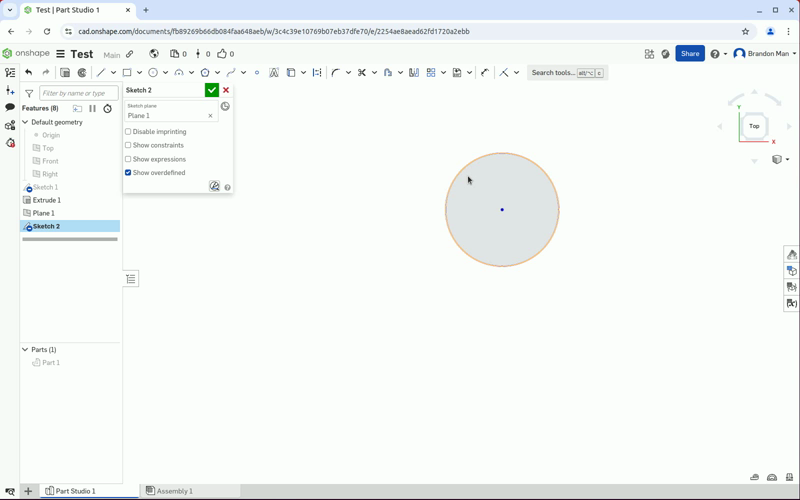
click(468, 175)
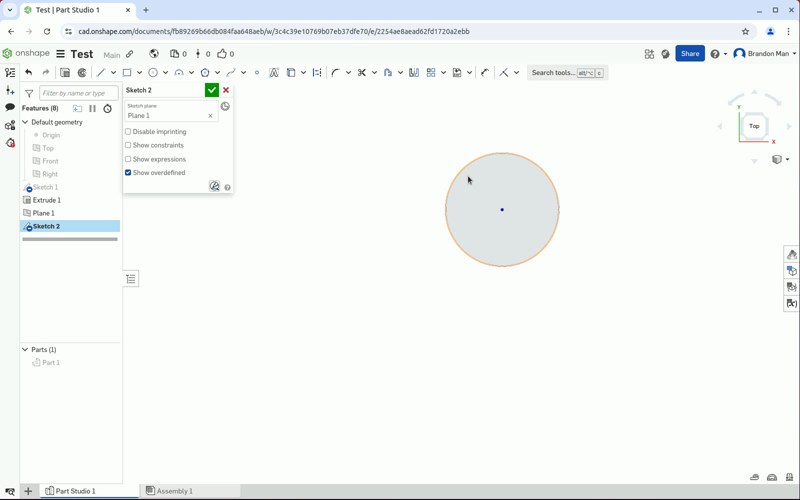
scroll(-6)
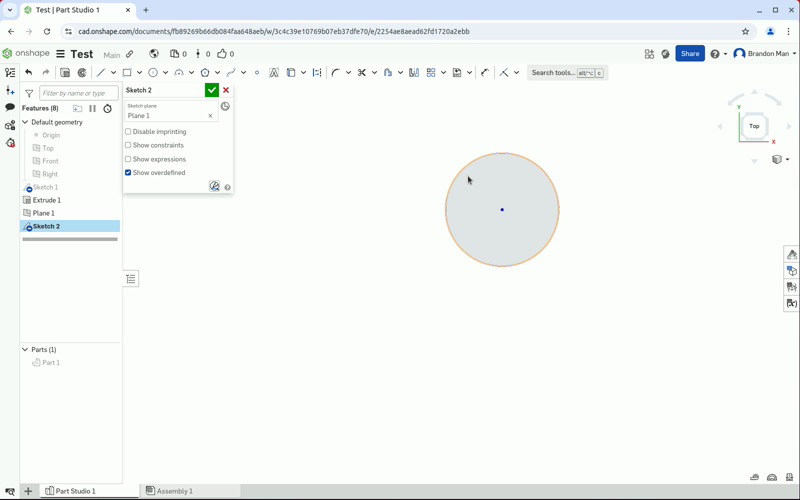
scroll(-6)
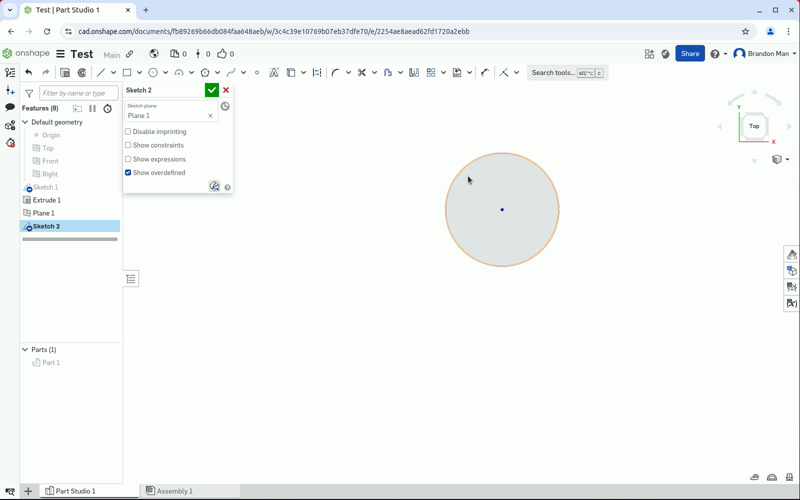
scroll(-6)
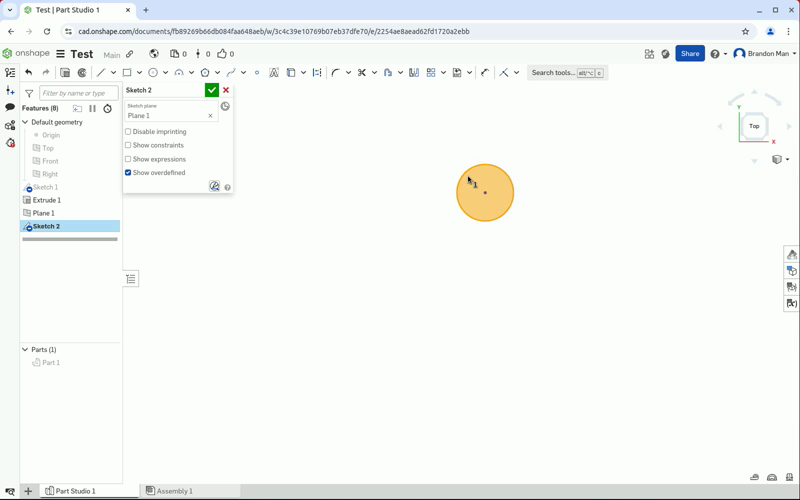
scroll(-6)
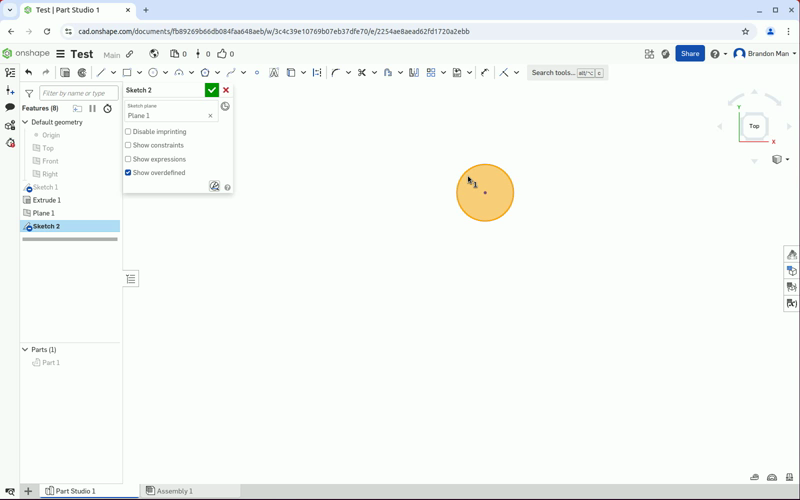
scroll(-6)
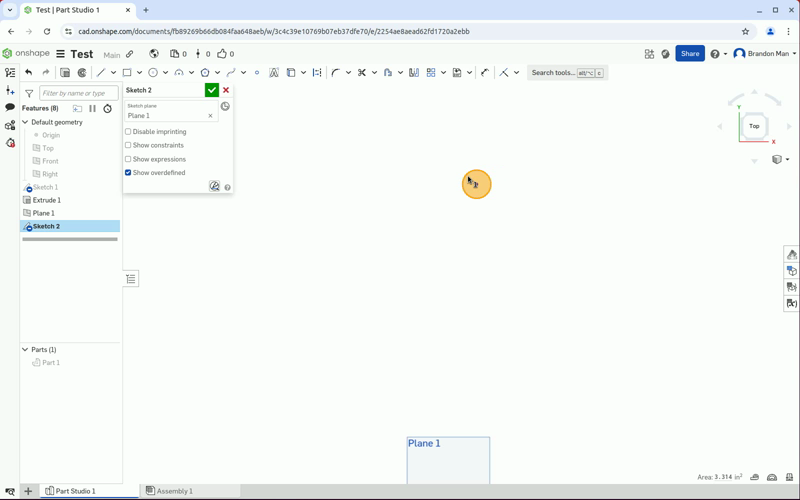
scroll(-6)
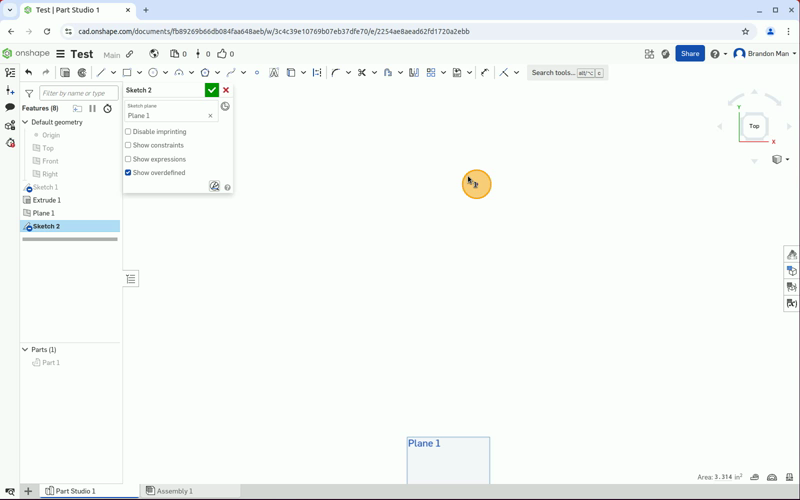
scroll(-6)
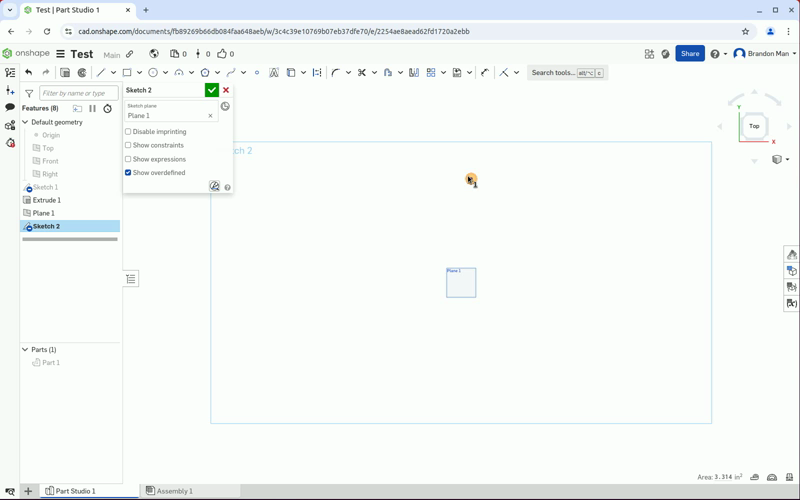
mouse_move(73, 352)
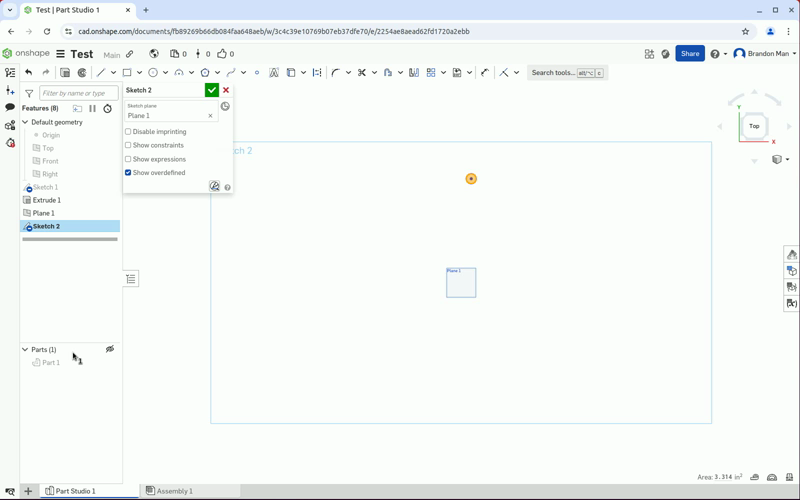
key(shift+y)
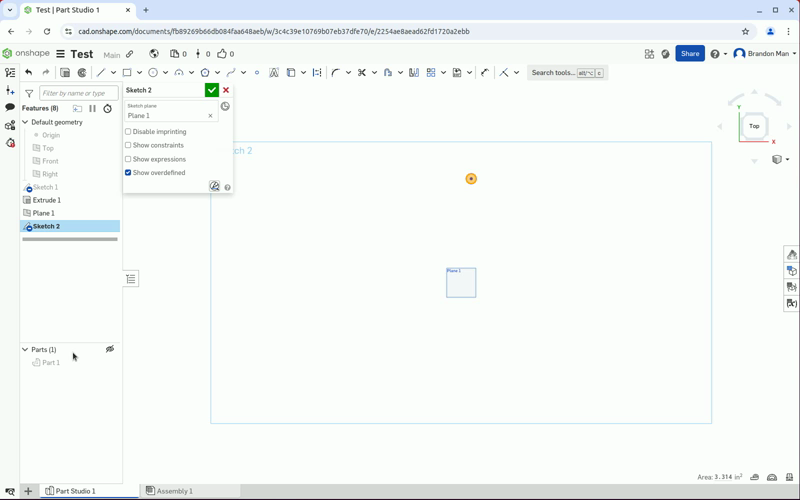
key(shift+e)
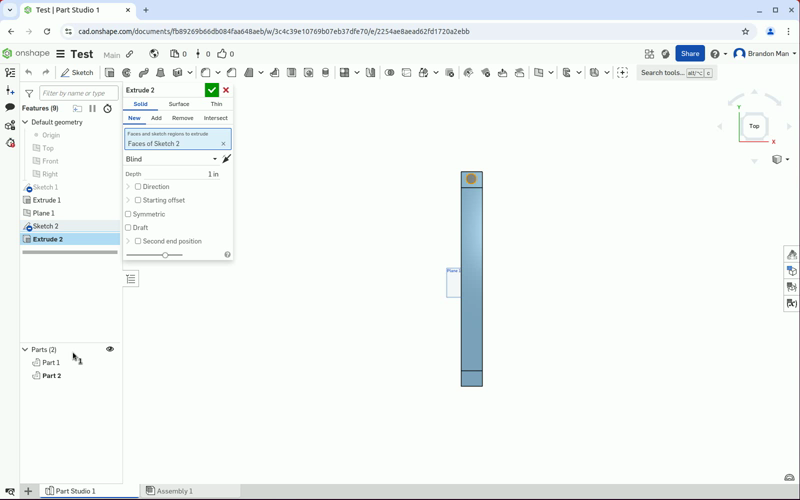
mouse_move(143, 106)
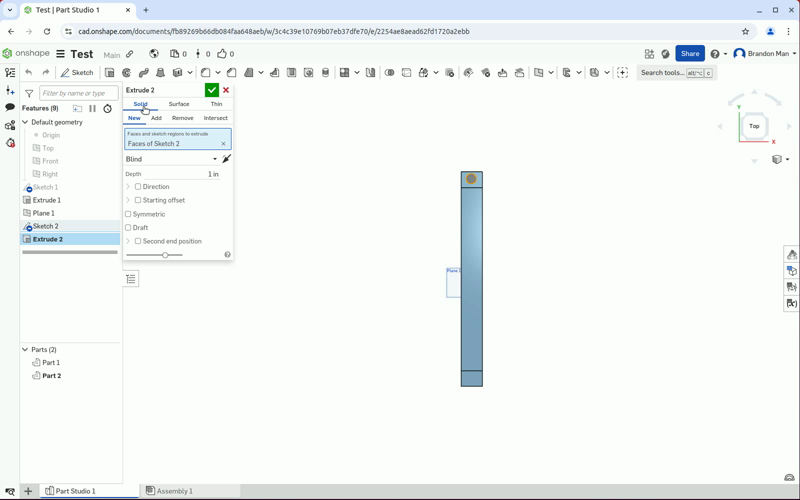
click(143, 106)
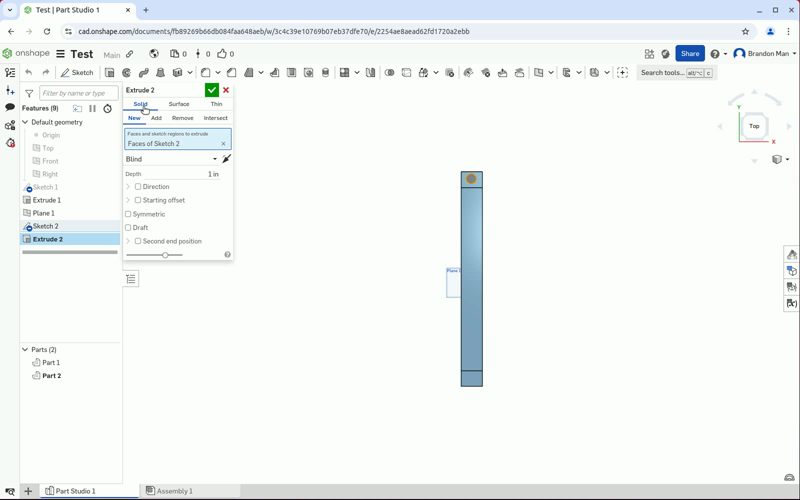
mouse_move(186, 120)
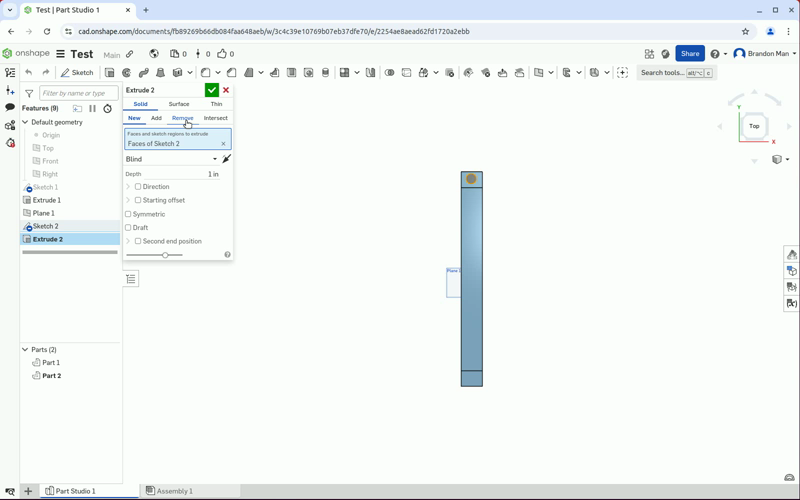
click(186, 120)
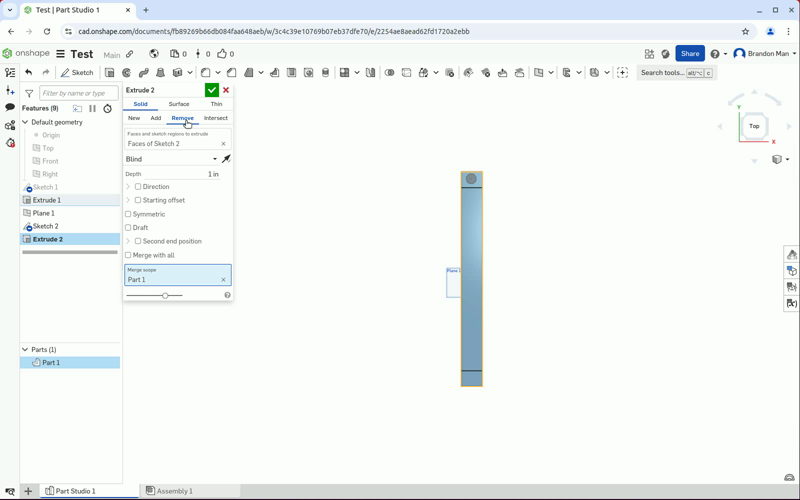
key(tab, 4)
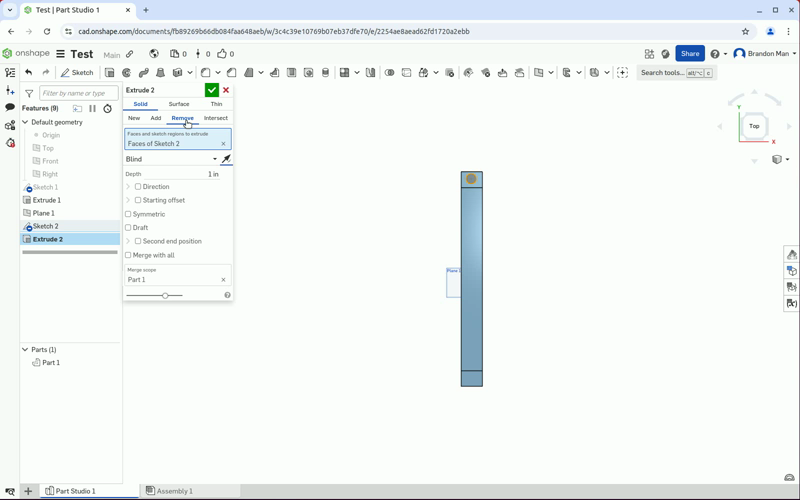
text(10.832)
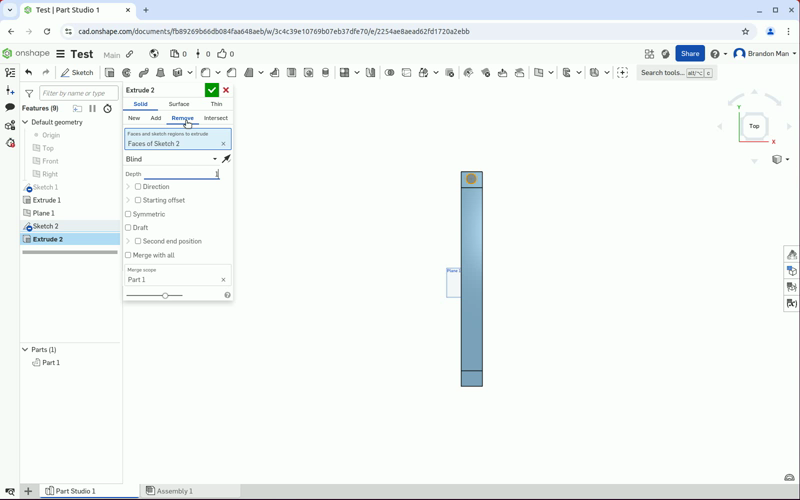
key(tab, 6)
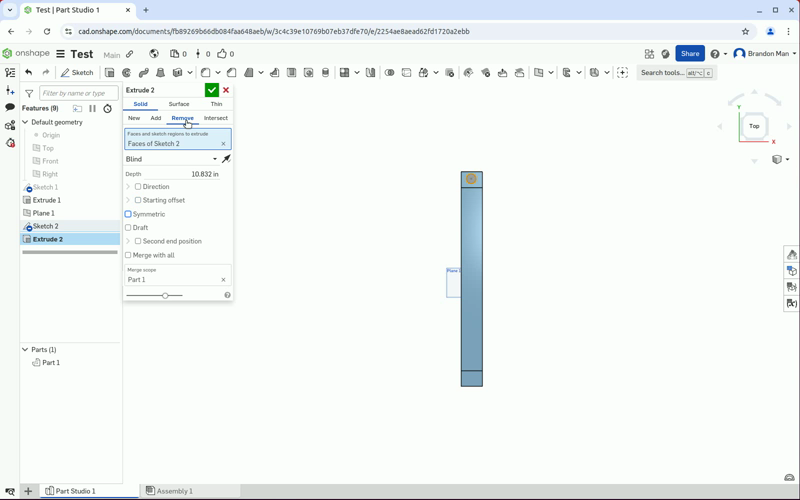
key(space)
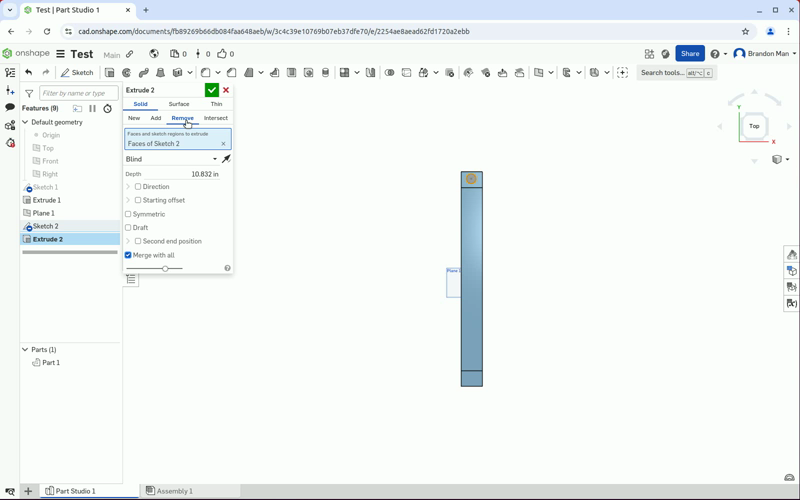
key(enter)
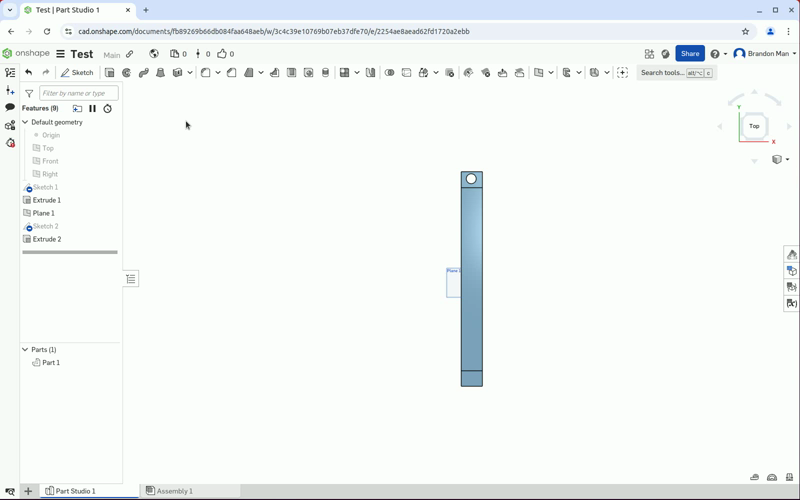
key(shift+h)
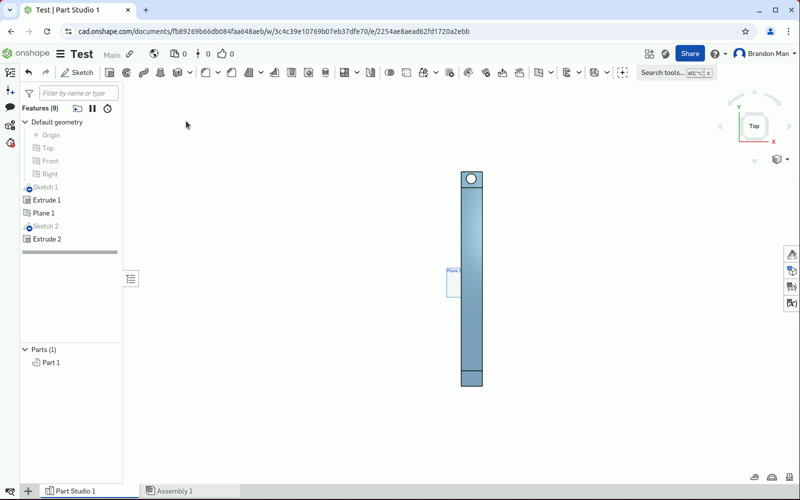
key(shift+h)
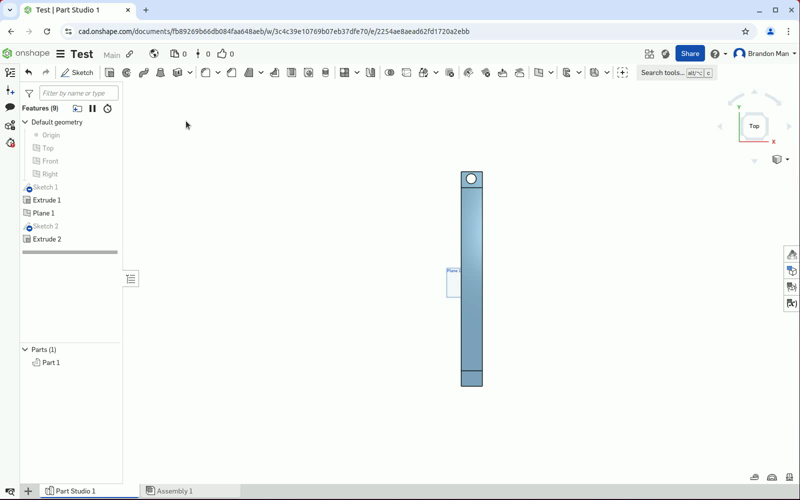
mouse_move(73, 189)
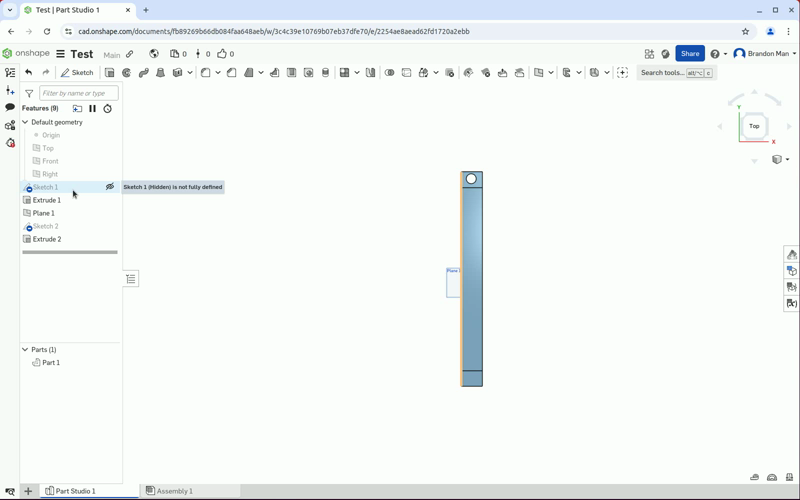
click(73, 189)
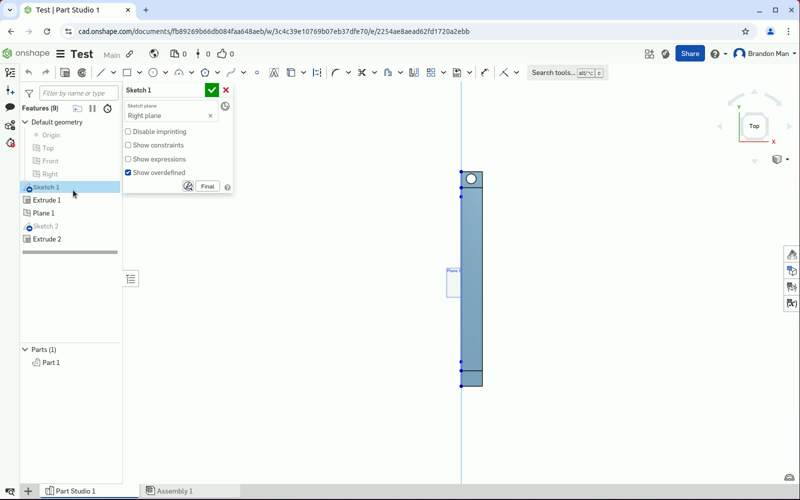
mouse_move(229, 92)
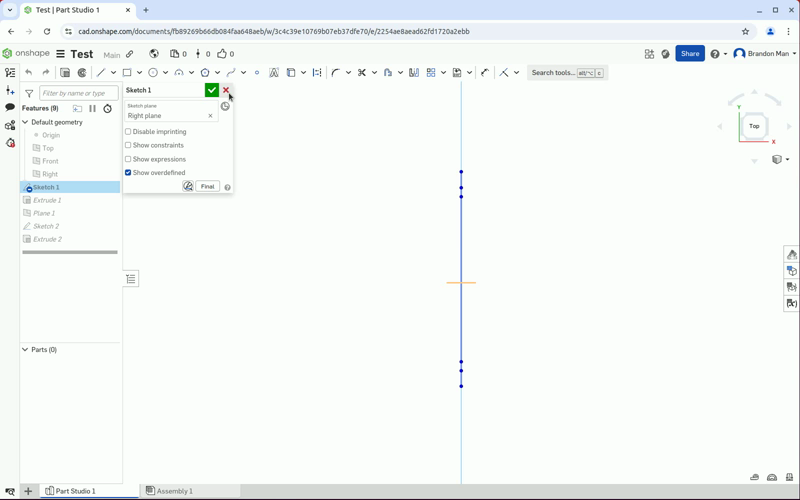
click(229, 92)
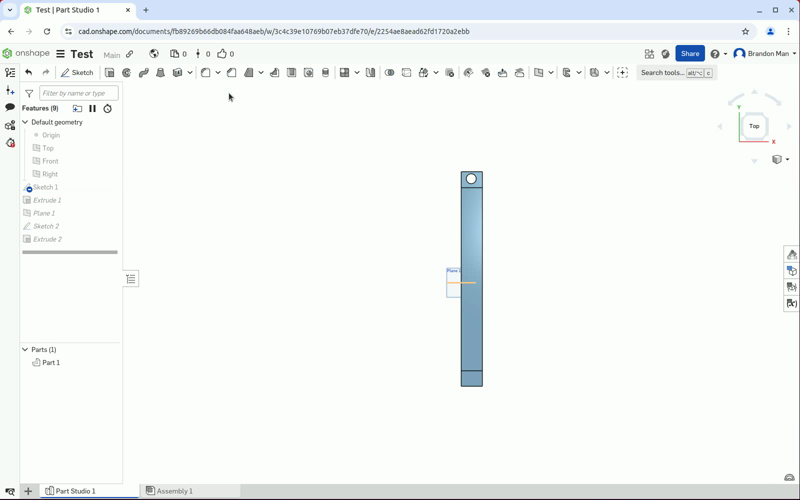
key(shift+s)
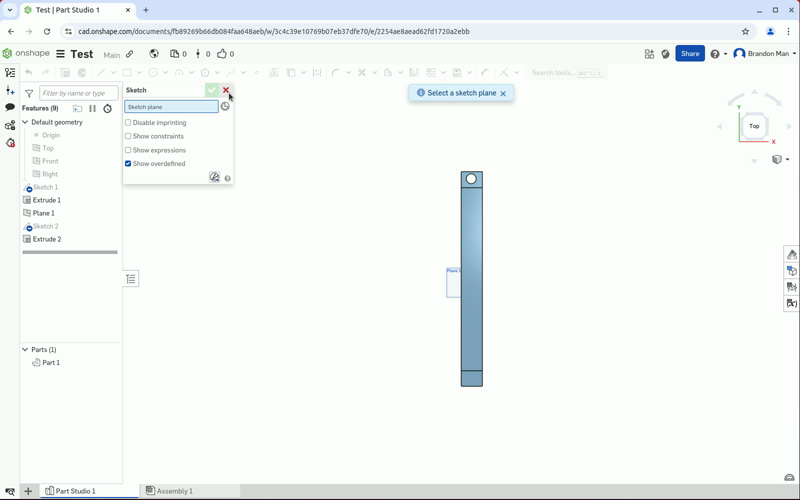
mouse_move(73, 215)
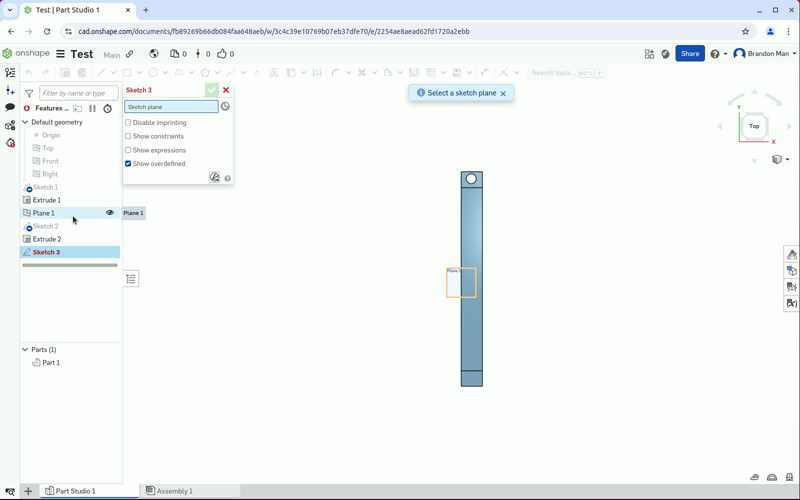
click(73, 215)
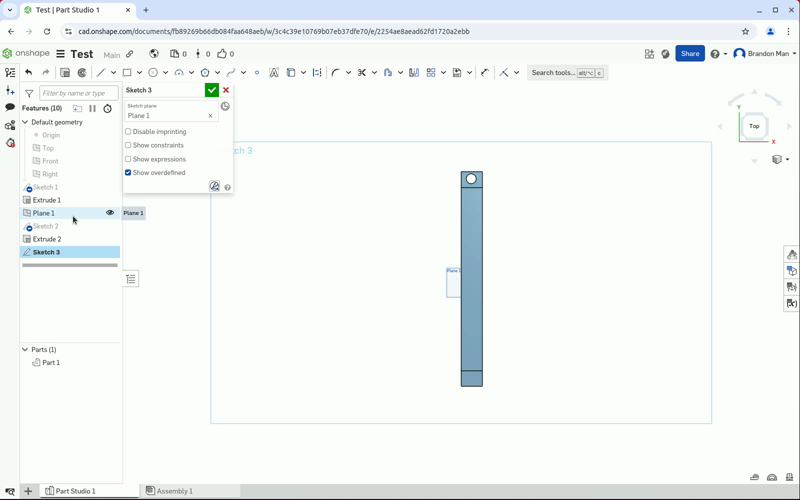
mouse_move(73, 352)
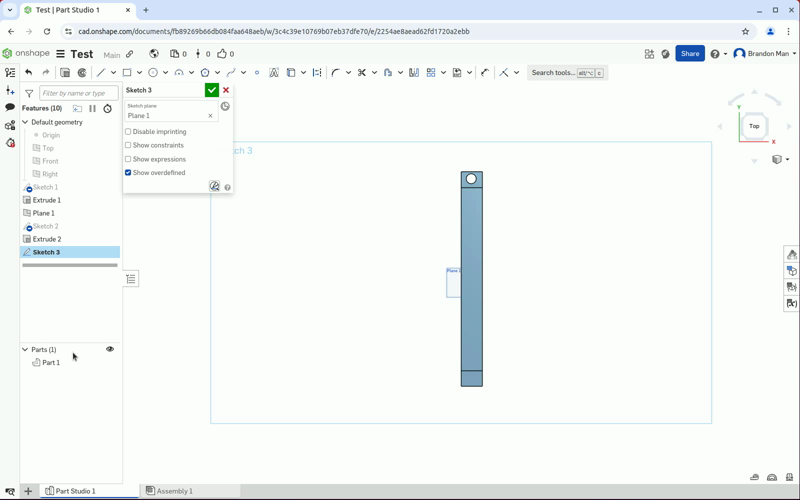
key(y)
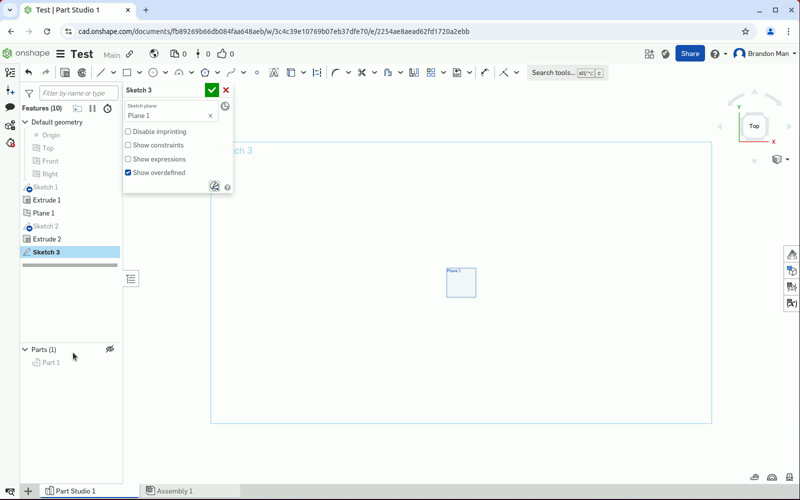
key(c)
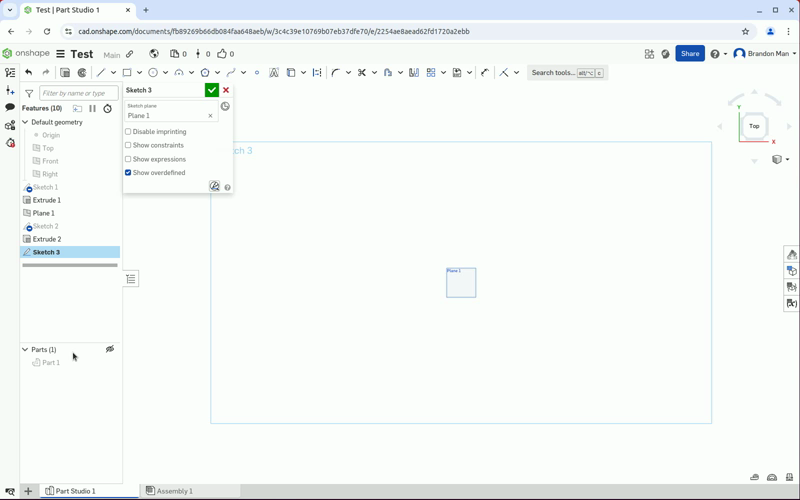
key_down(shift)
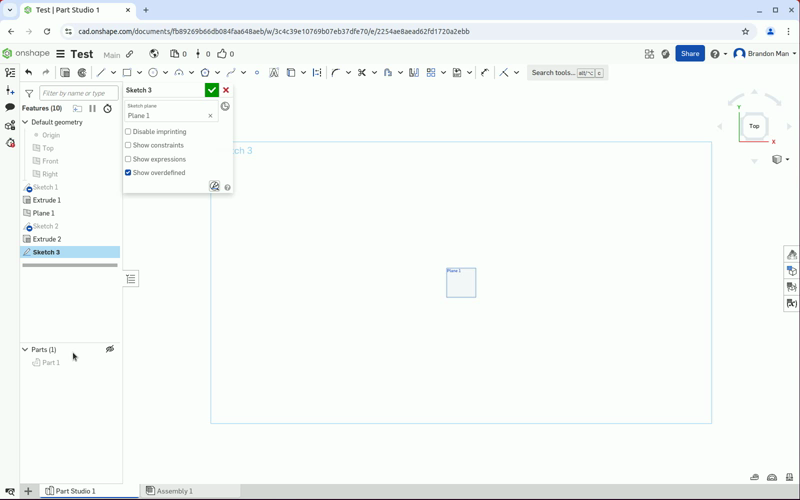
mouse_move(471, 378)
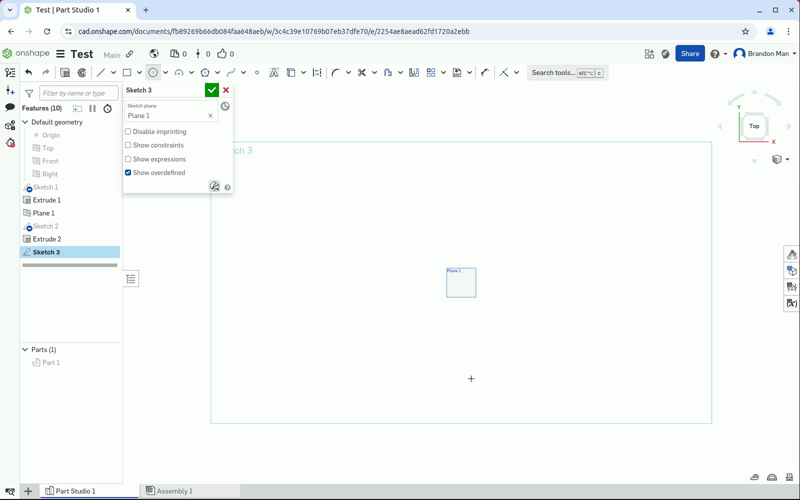
click(471, 378)
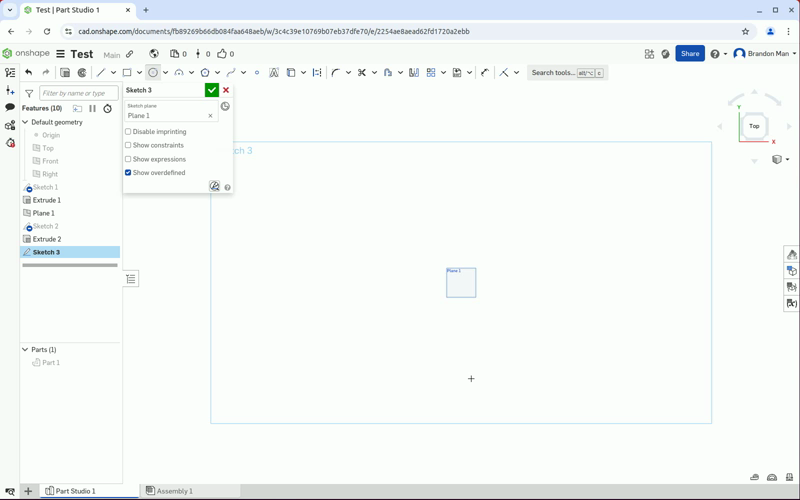
key_up(shift)
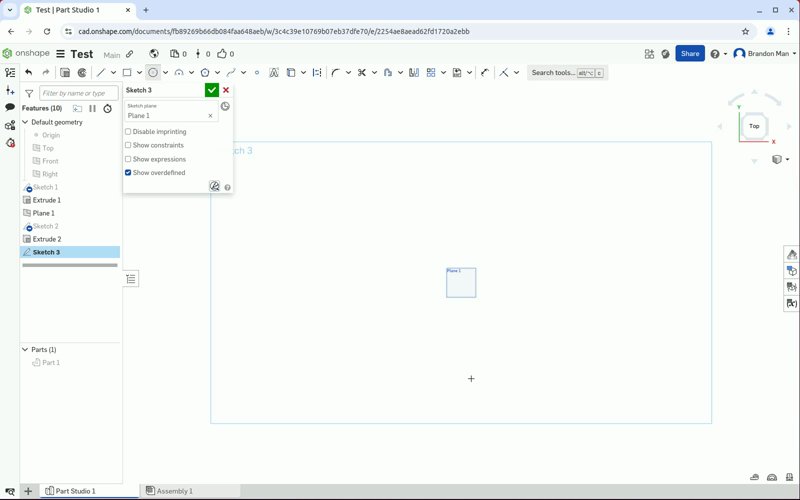
mouse_move(476, 378)
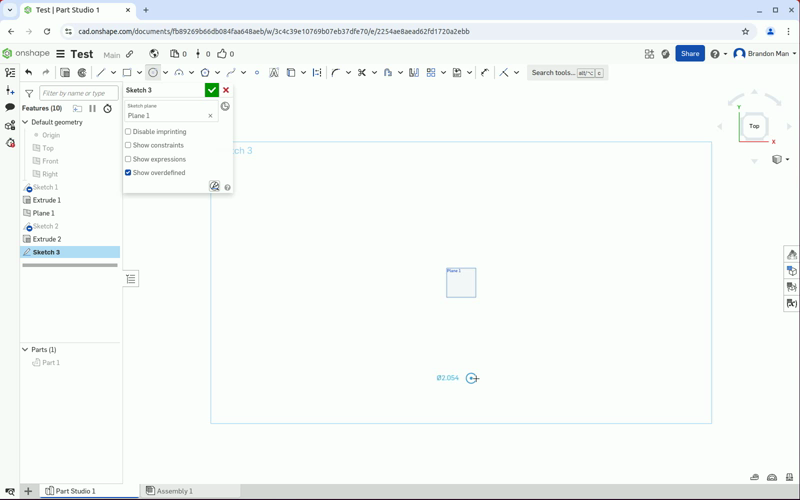
click(476, 378)
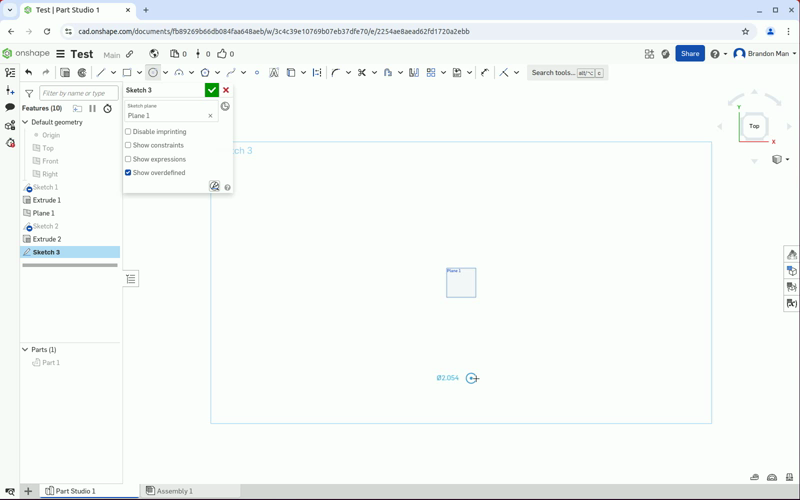
key(esc)
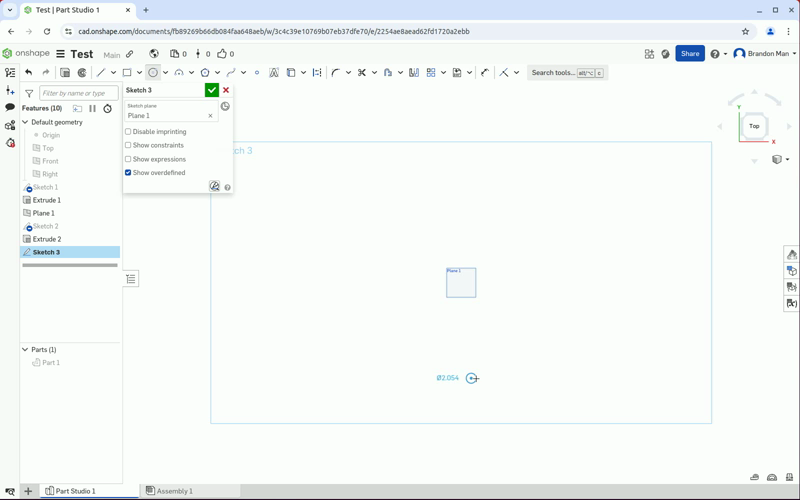
mouse_move(467, 378)
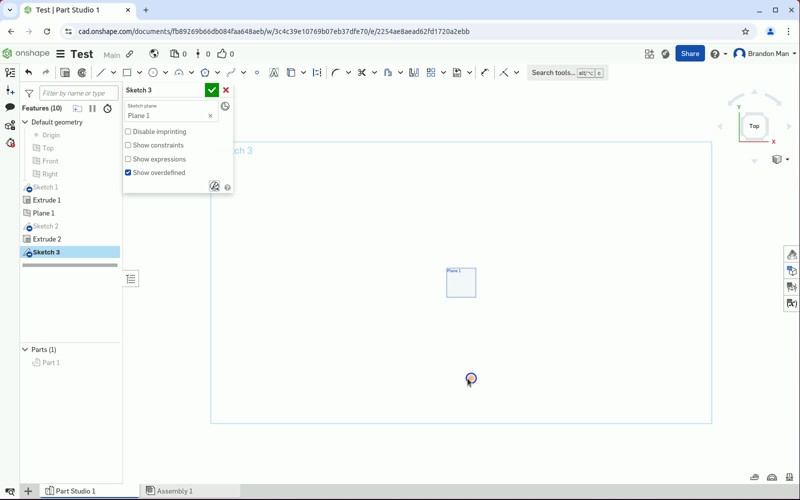
scroll(6)
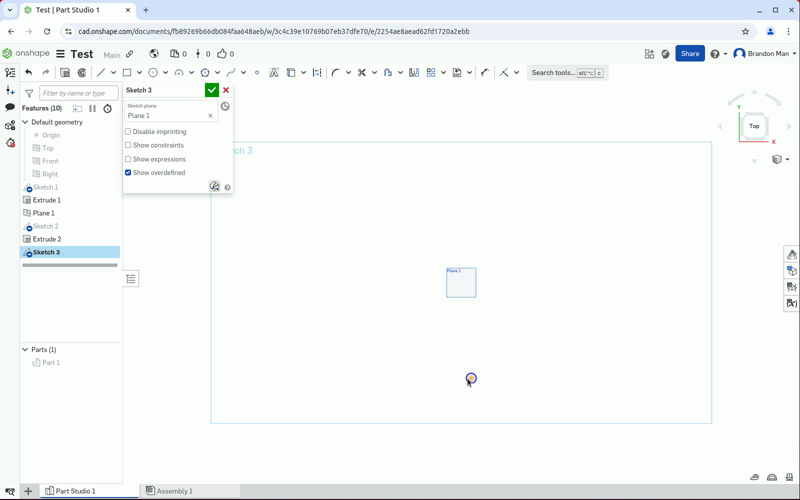
scroll(6)
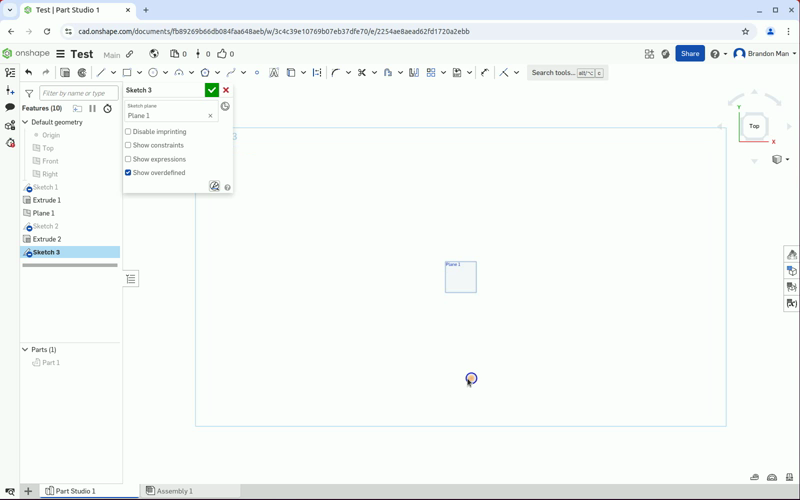
scroll(6)
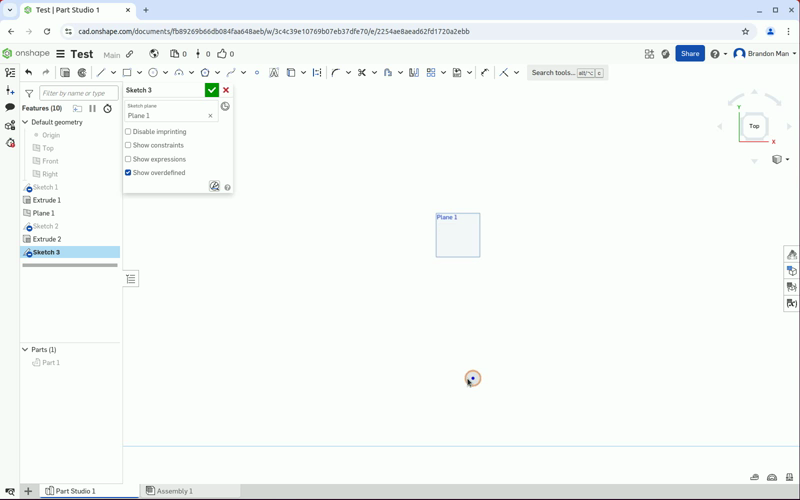
scroll(6)
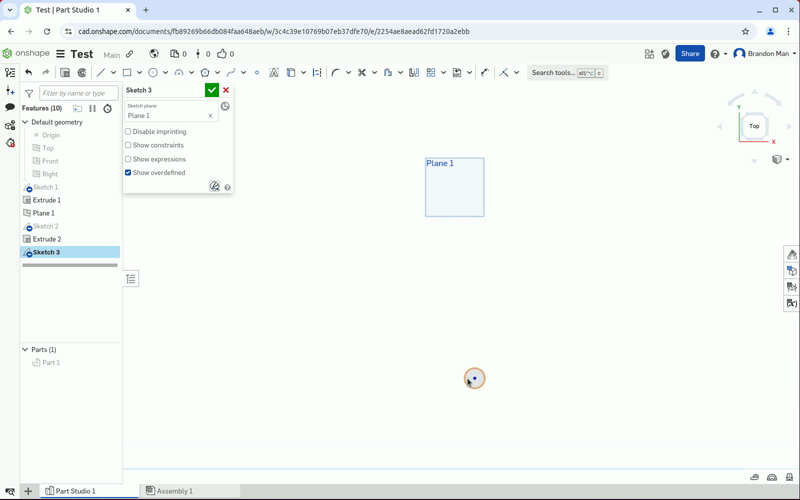
scroll(6)
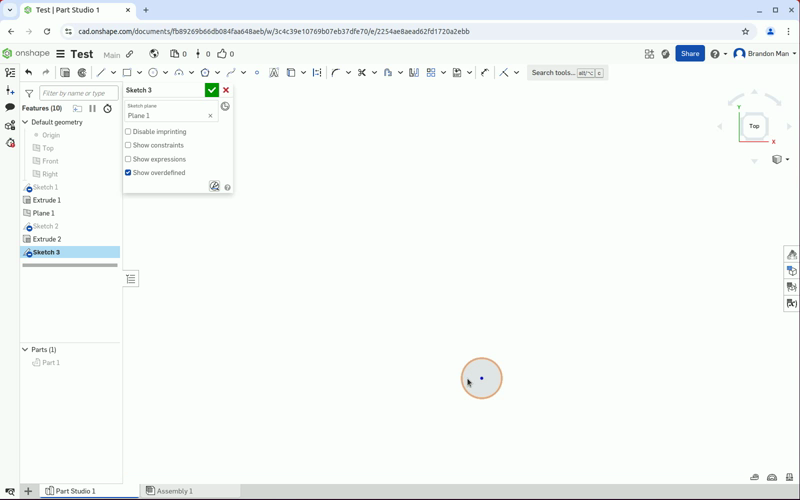
scroll(6)
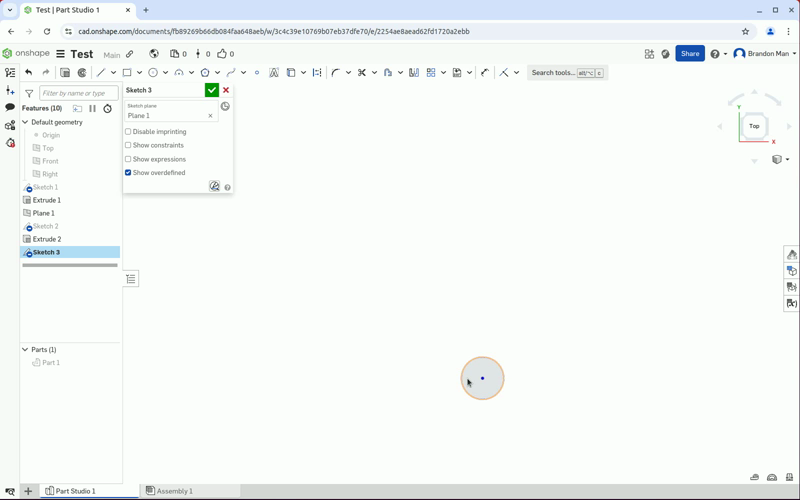
scroll(6)
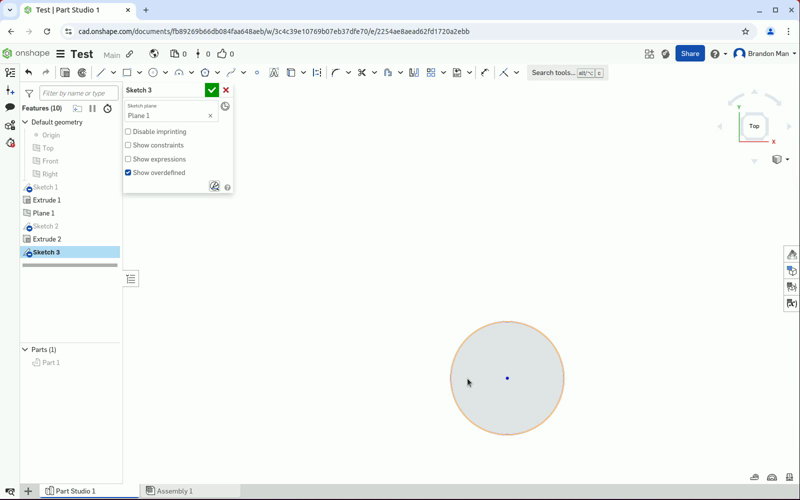
click(467, 378)
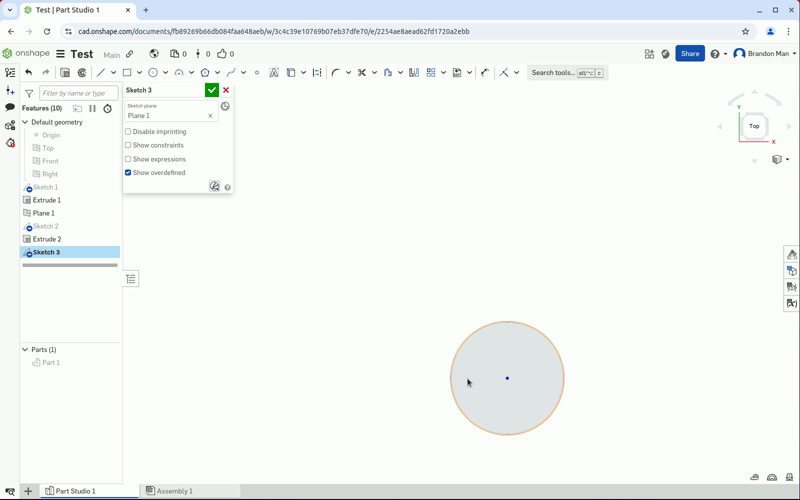
scroll(-6)
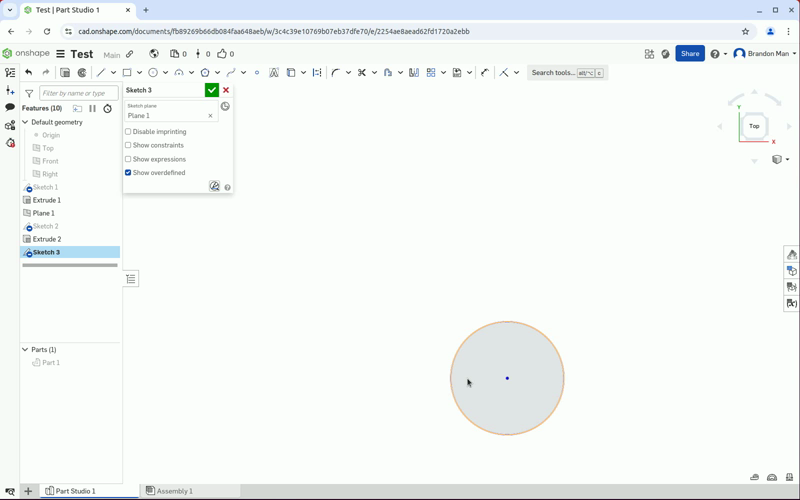
scroll(-6)
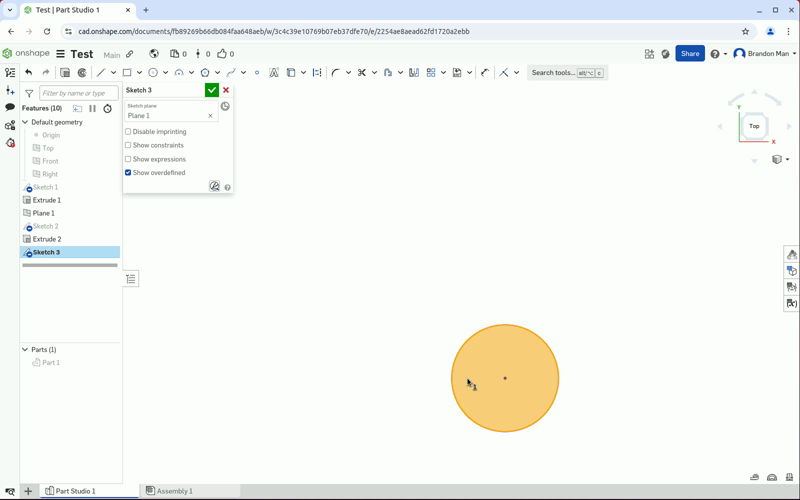
scroll(-6)
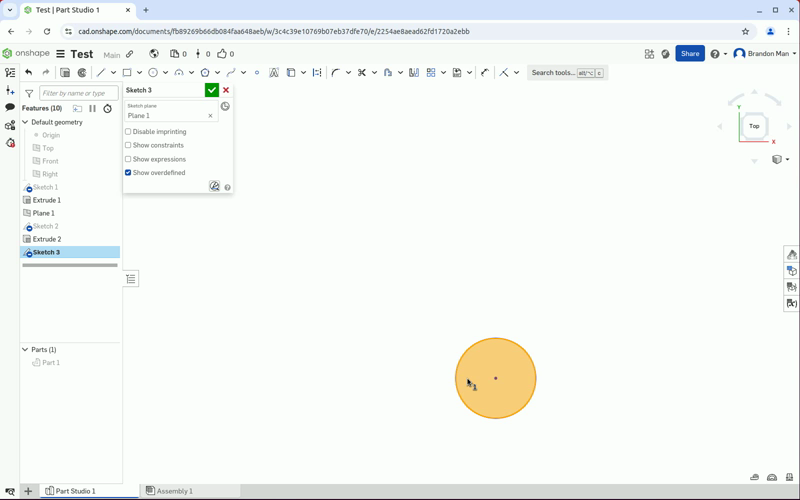
scroll(-6)
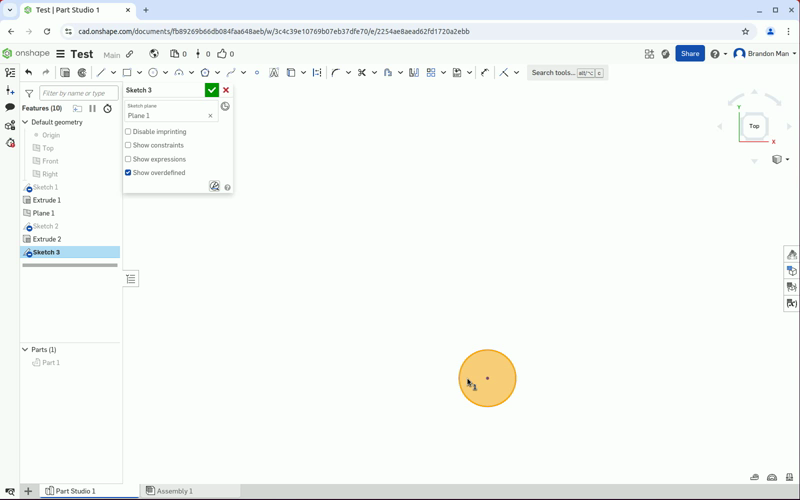
scroll(-6)
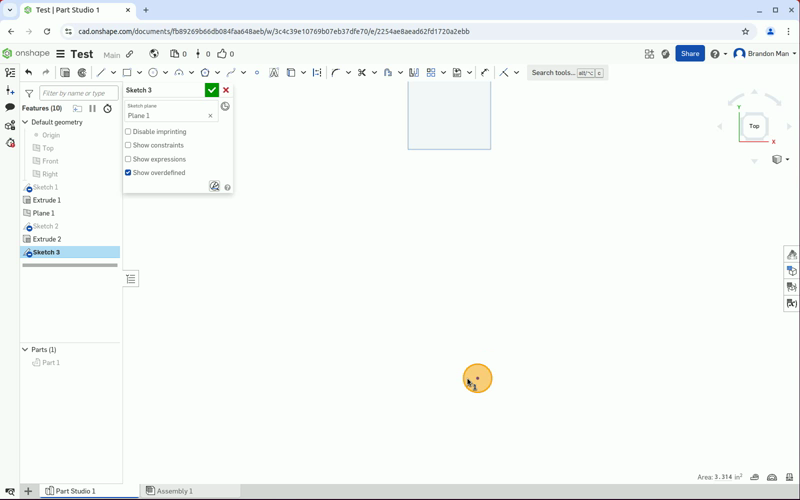
scroll(-6)
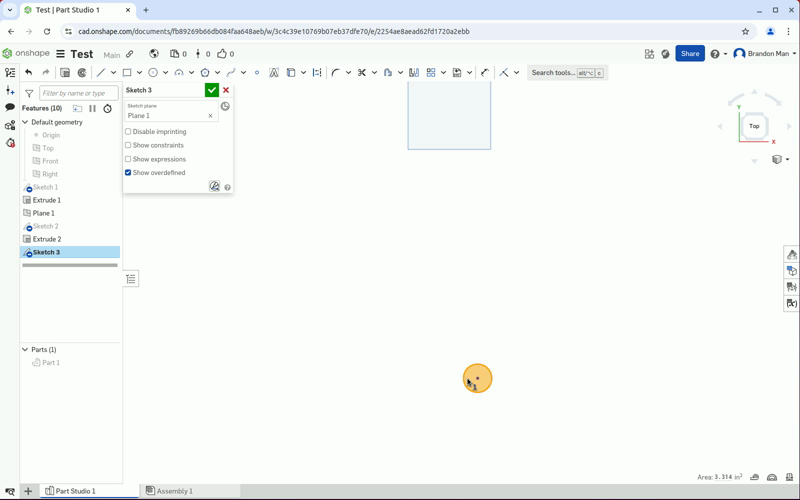
scroll(-6)
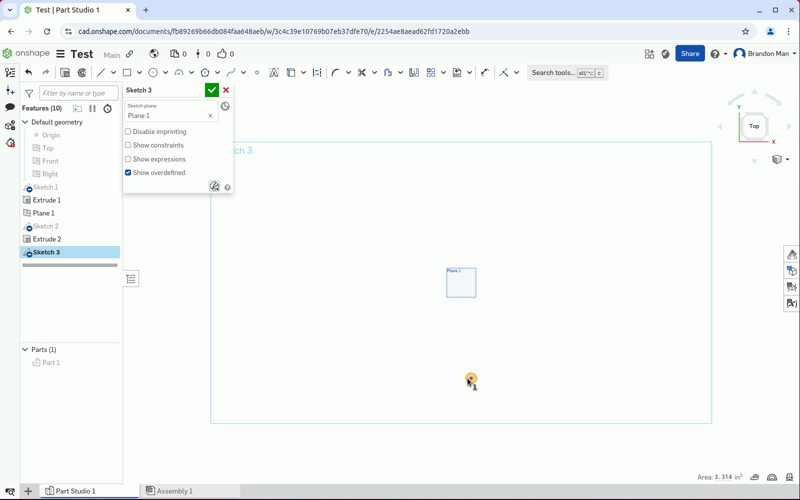
mouse_move(73, 352)
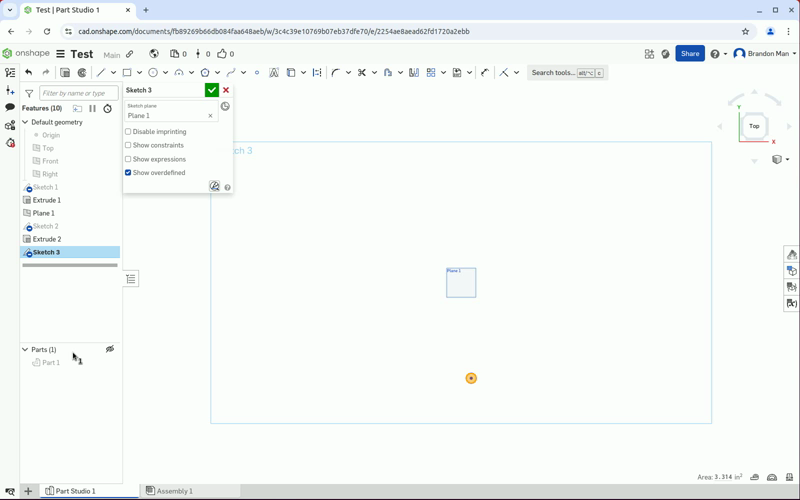
key(shift+y)
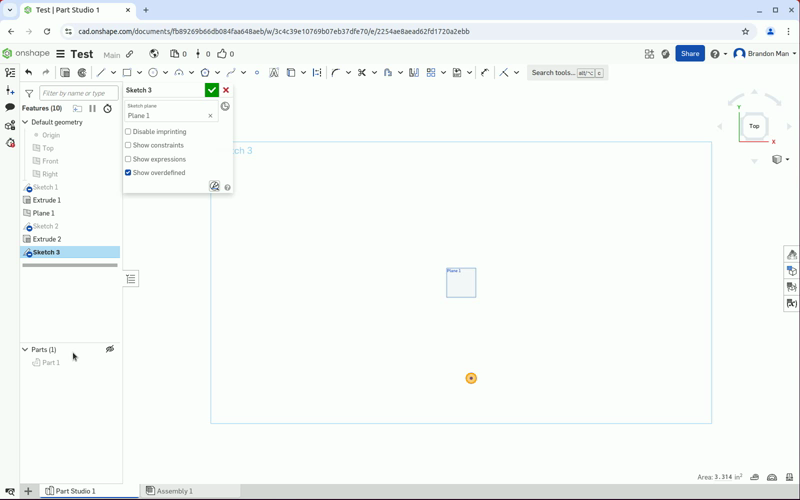
key(shift+e)
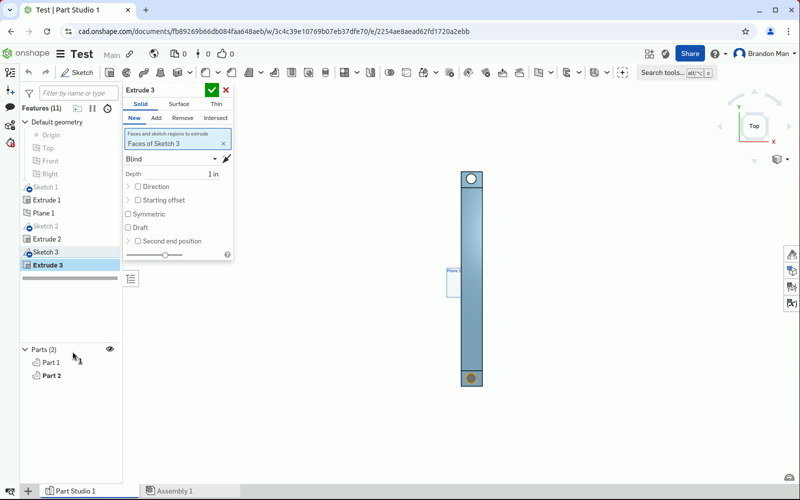
mouse_move(143, 106)
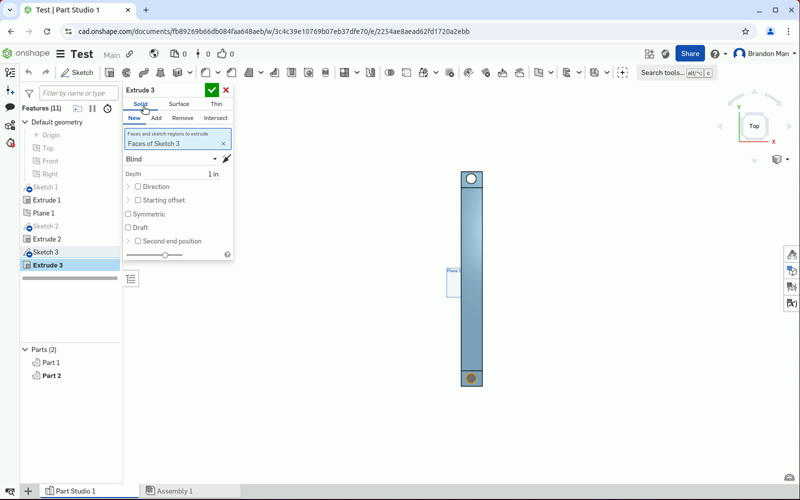
click(143, 106)
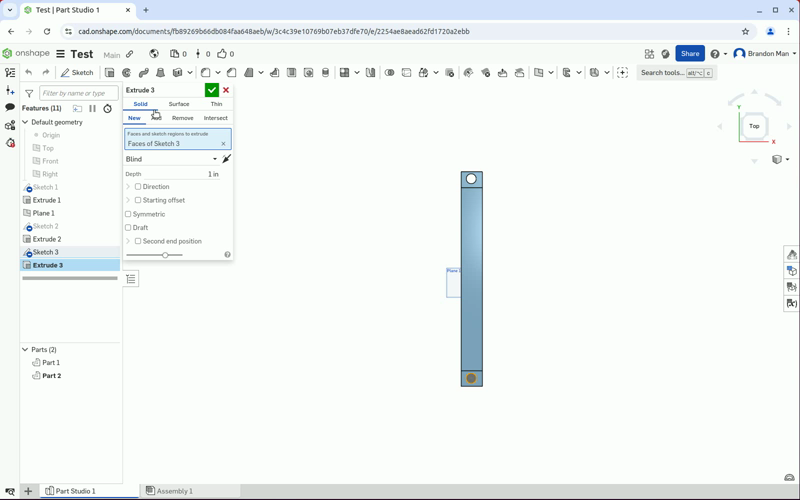
mouse_move(186, 120)
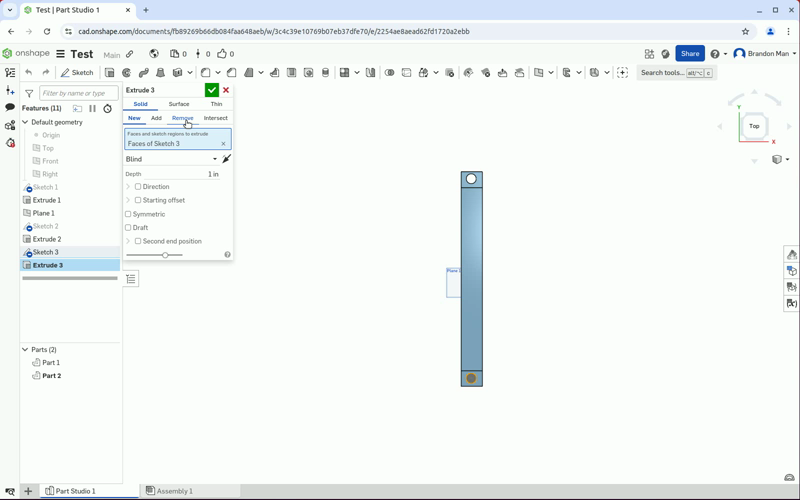
click(186, 120)
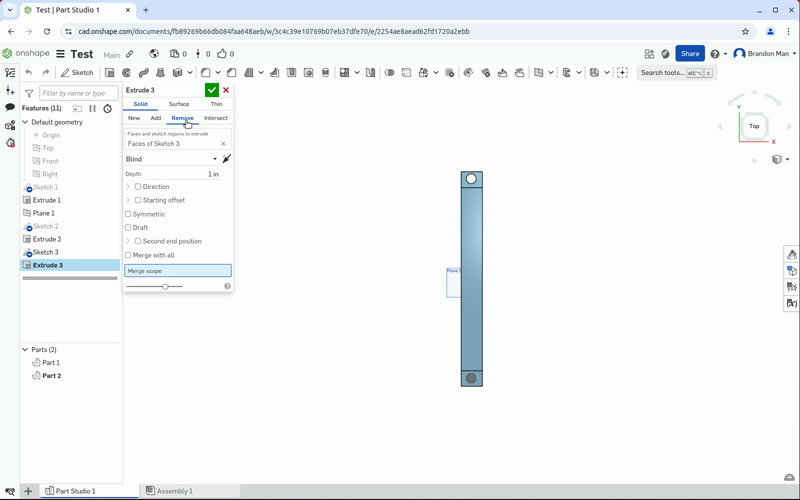
key(tab, 4)
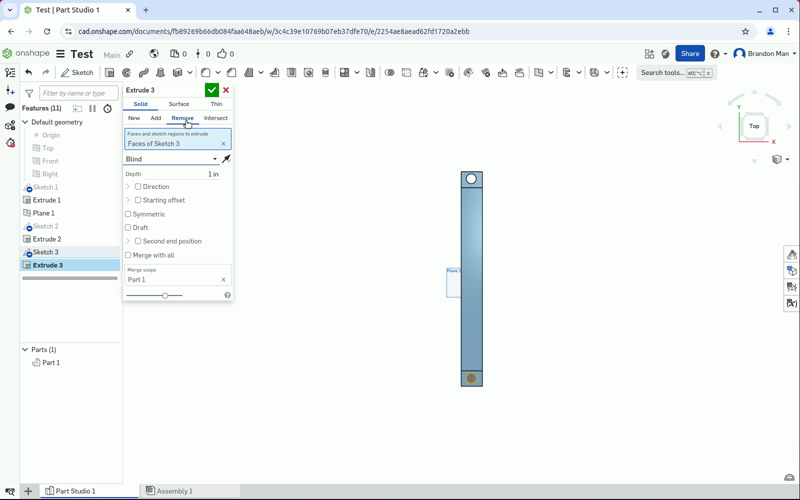
text(10.832)
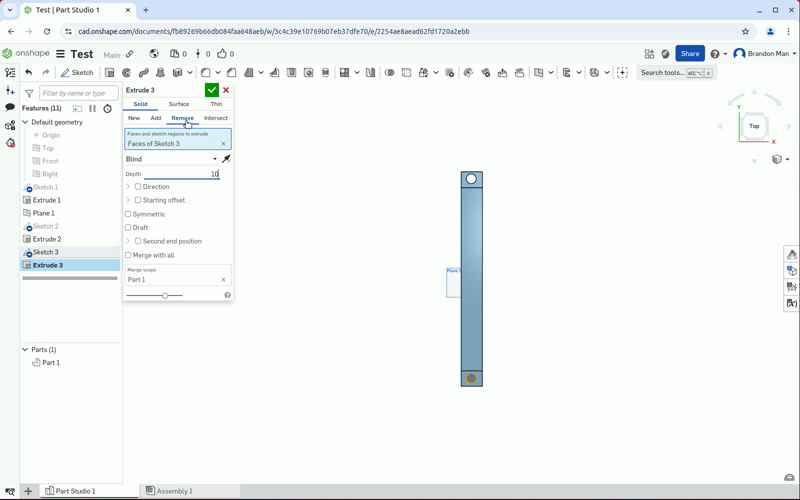
key(tab, 6)
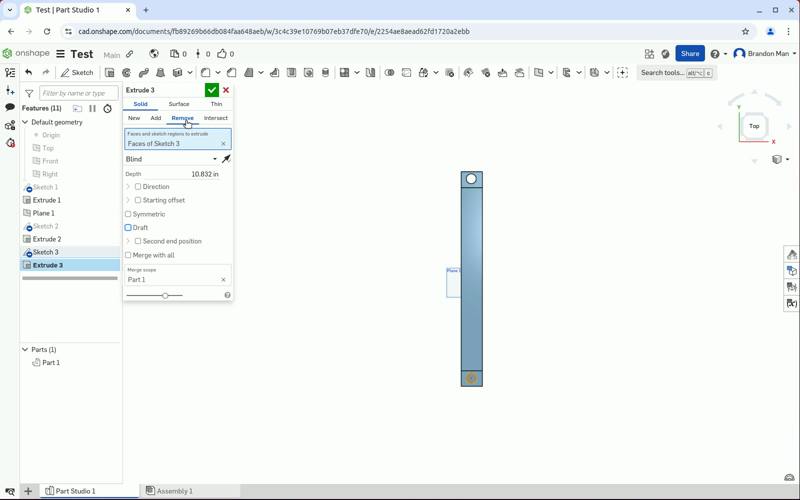
key(space)
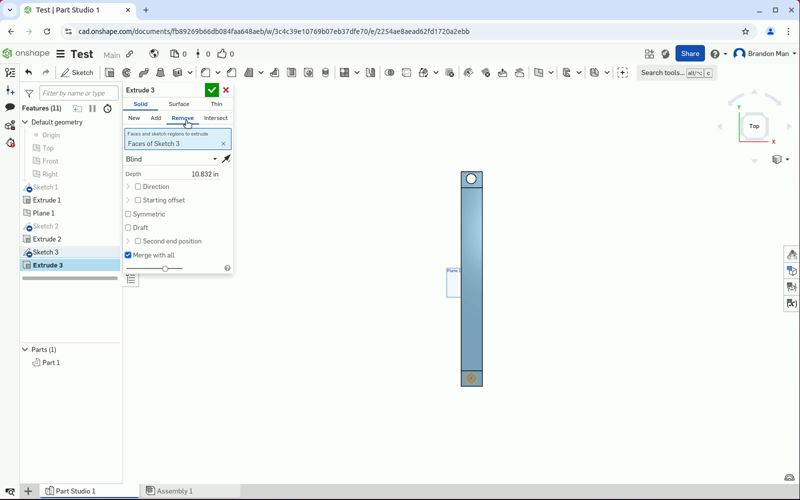
key(enter)
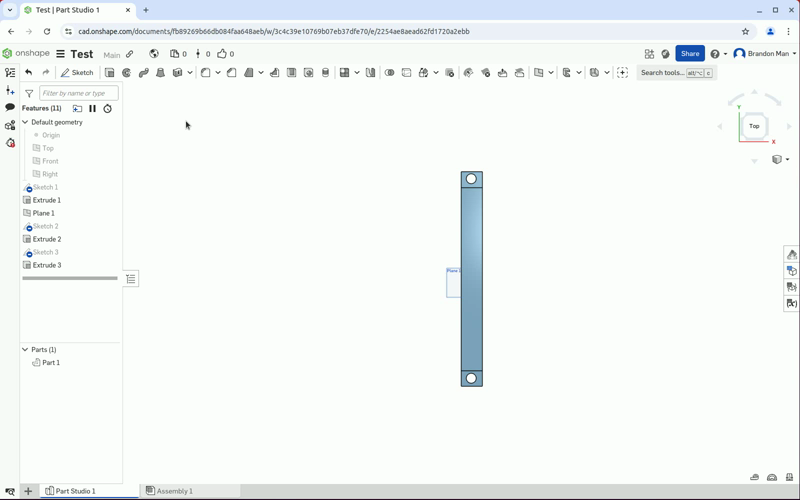
key(shift+h)
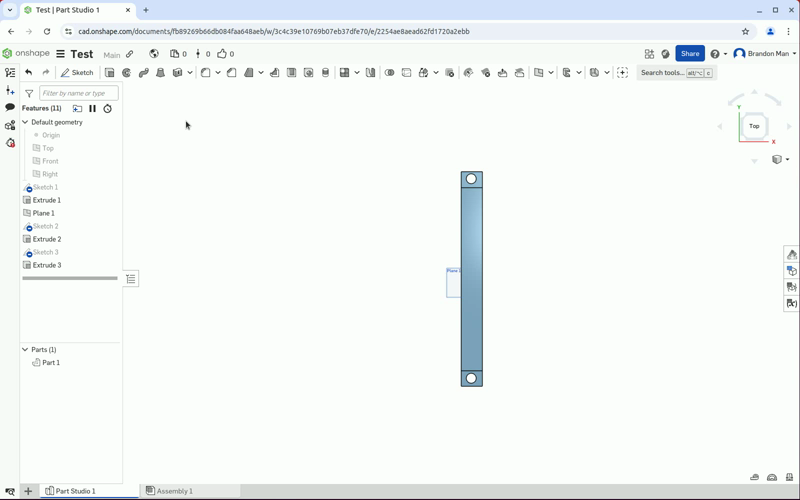
key(shift+h)
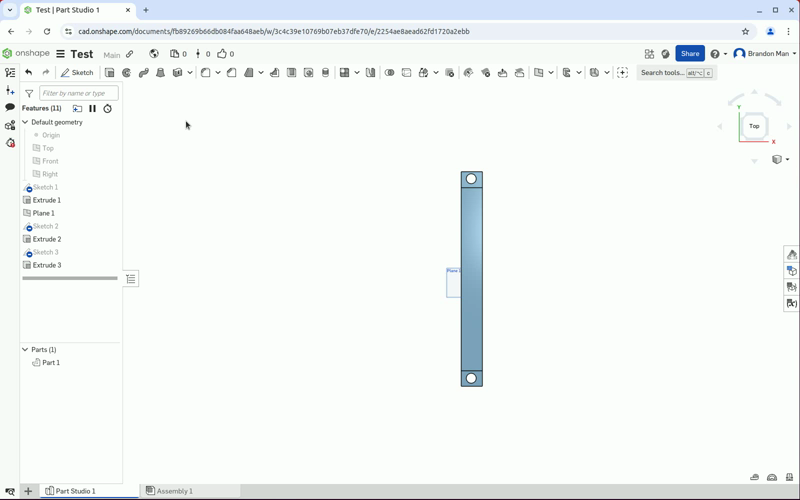
key(shift+7)
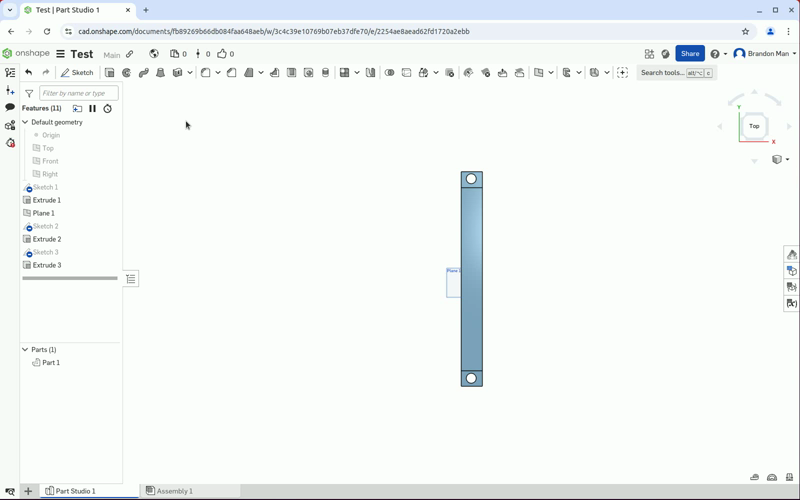
key(up, 3)
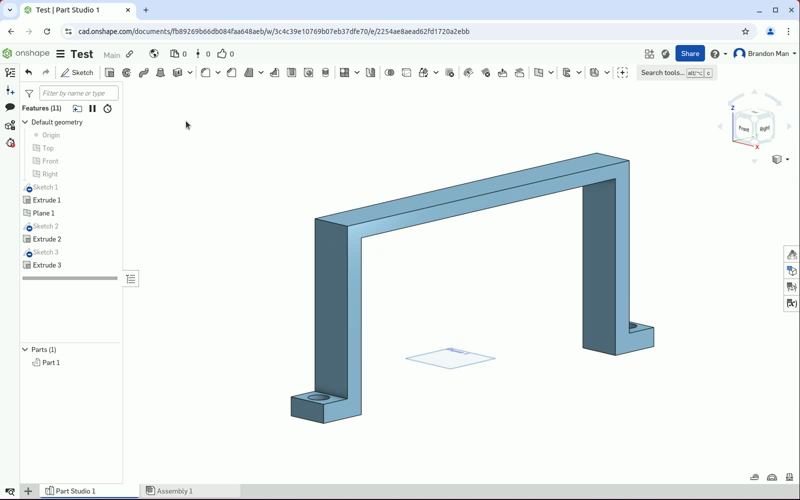
key(left, 3)
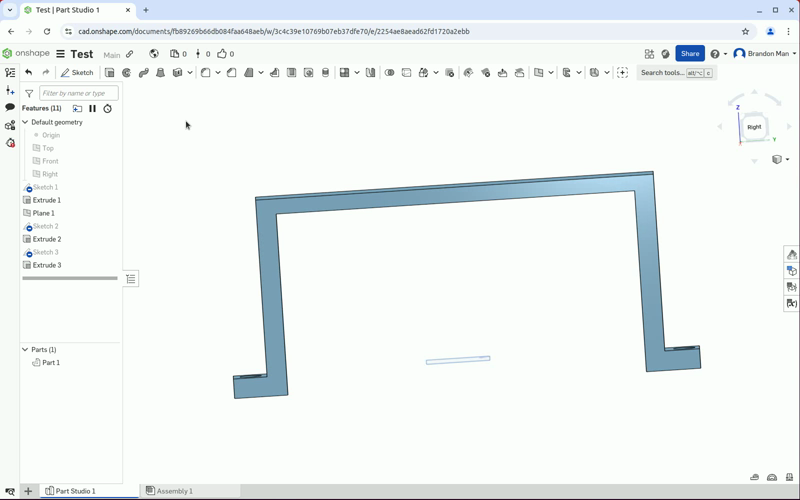
key(right, 3)
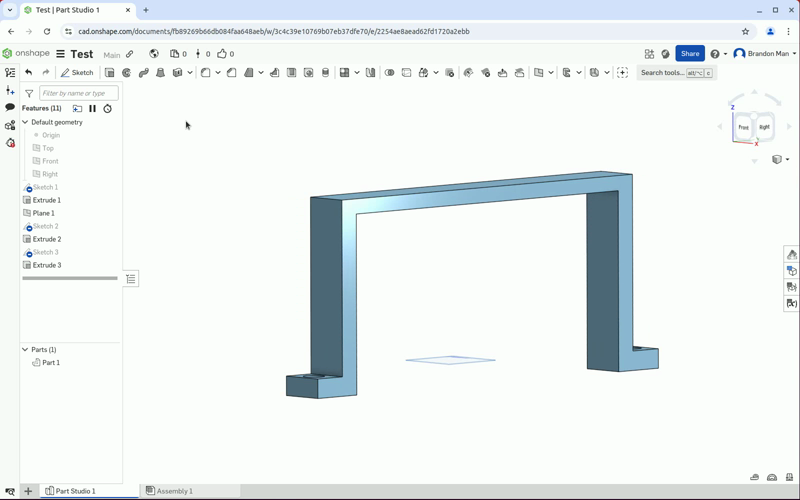
key(down, 3)
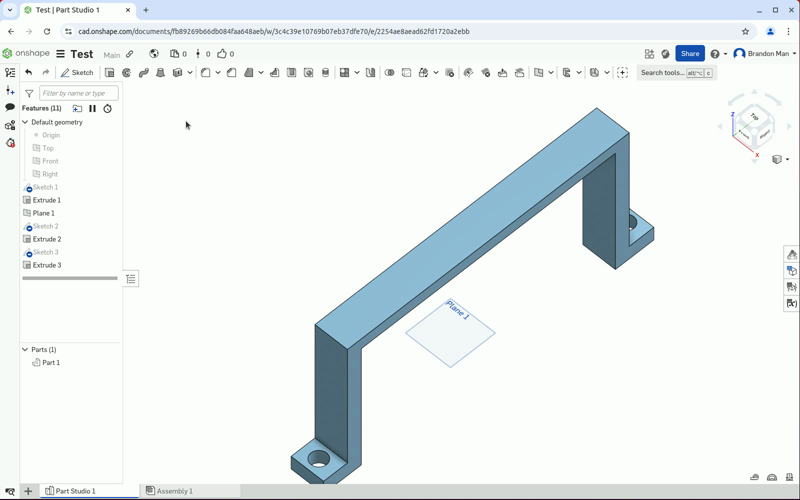
mouse_move(73, 189)
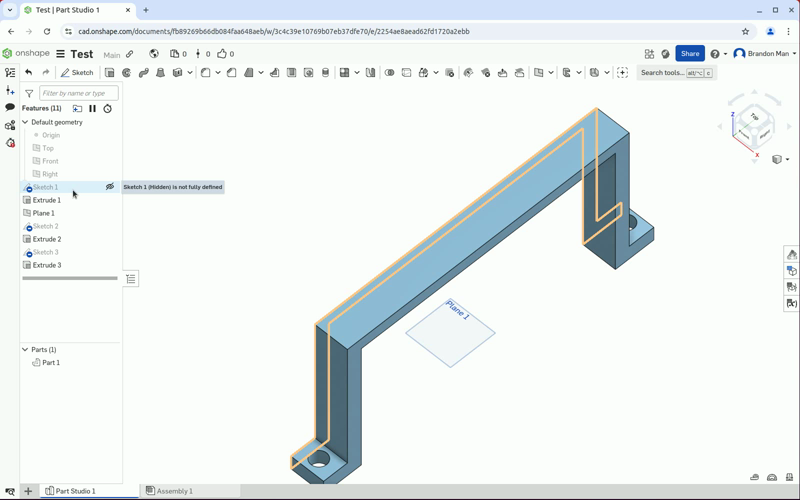
click(73, 189)